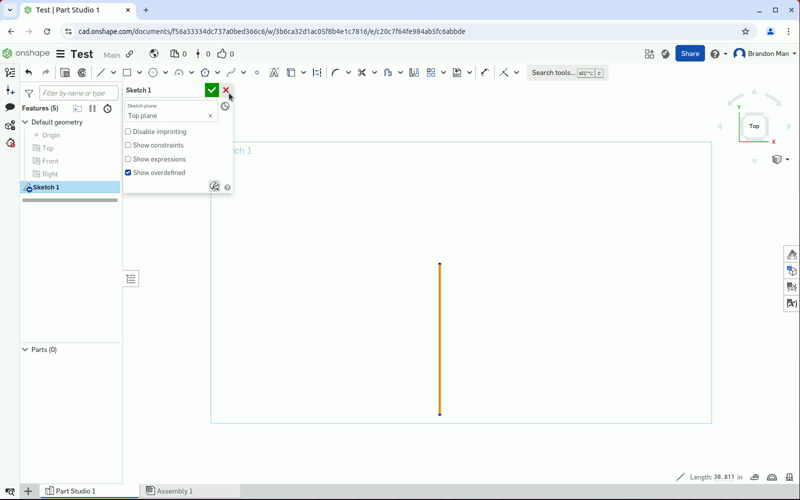
key(shift+h)
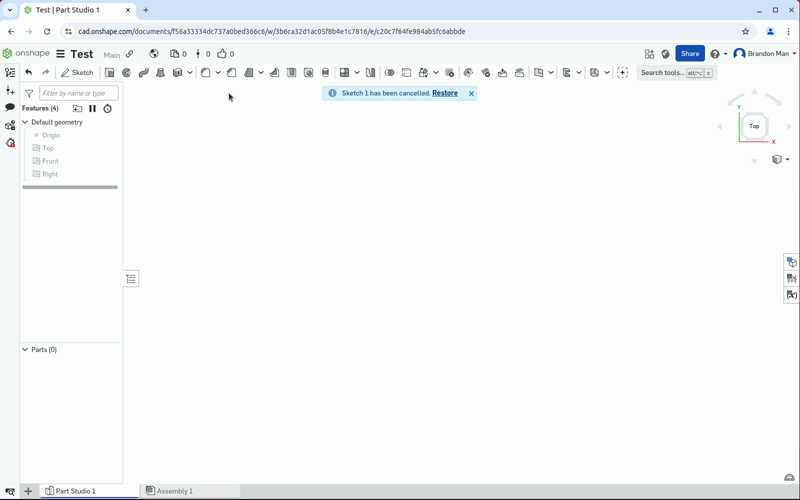
mouse_move(73, 352)
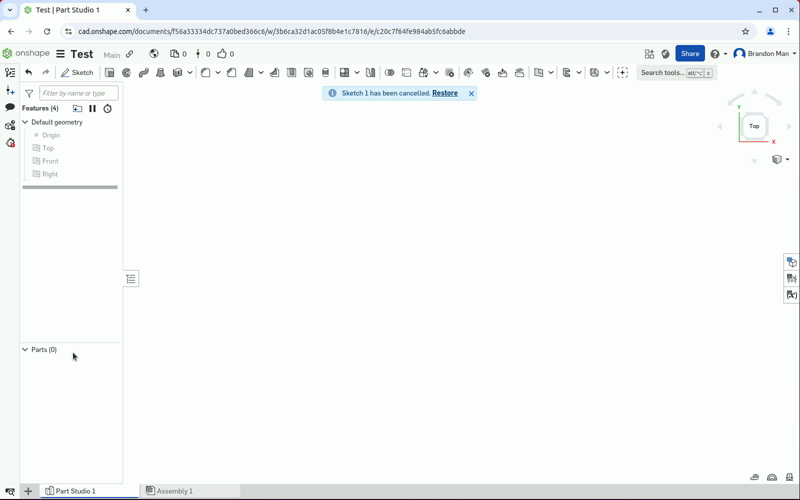
key(y)
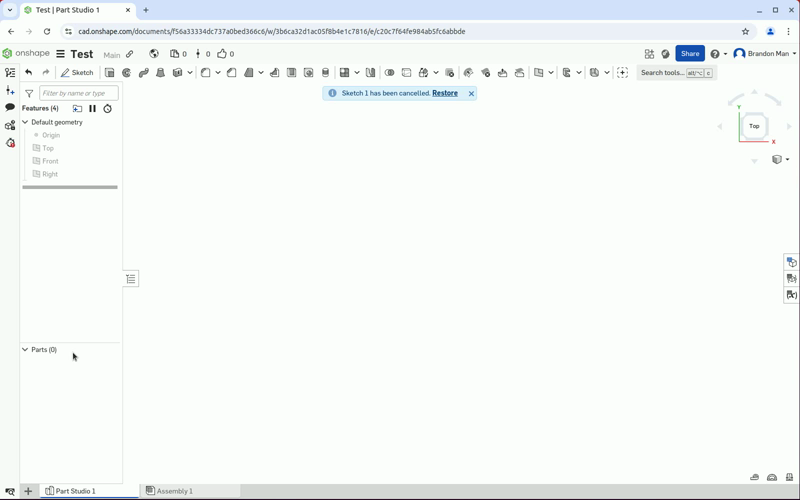
key(shift+p)
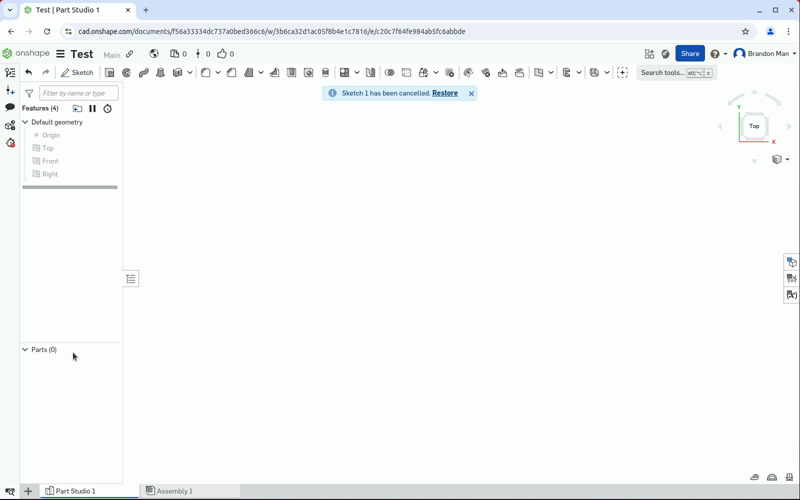
key(space)
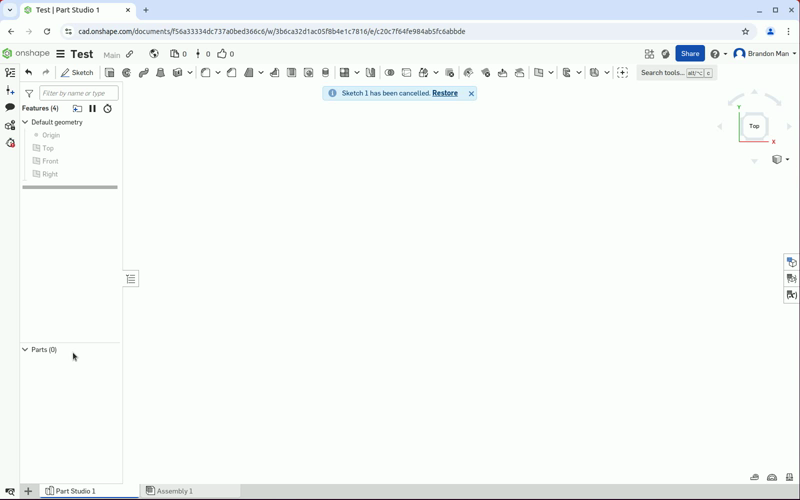
key_down(shift)
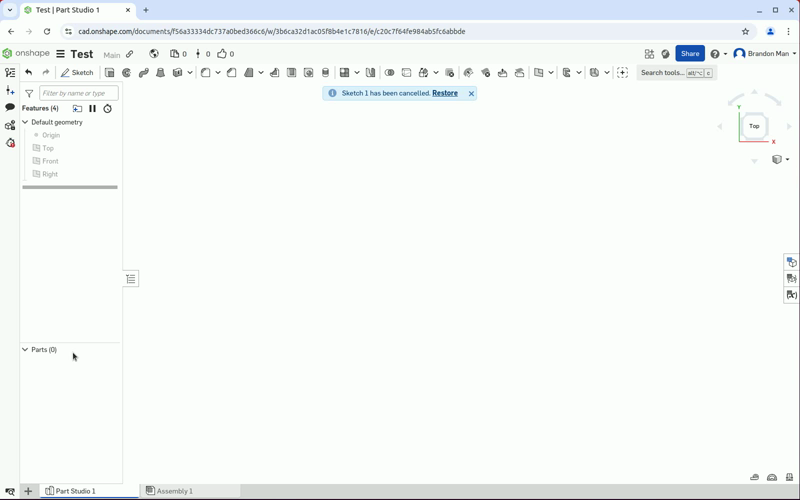
key(up)
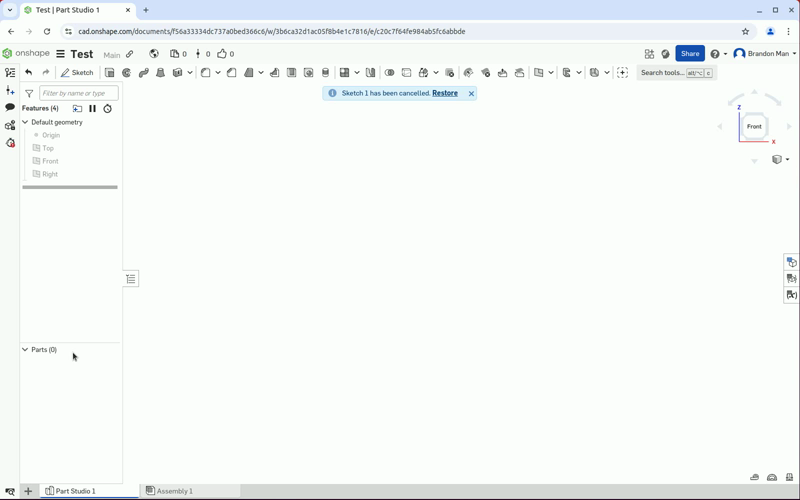
key_up(shift)
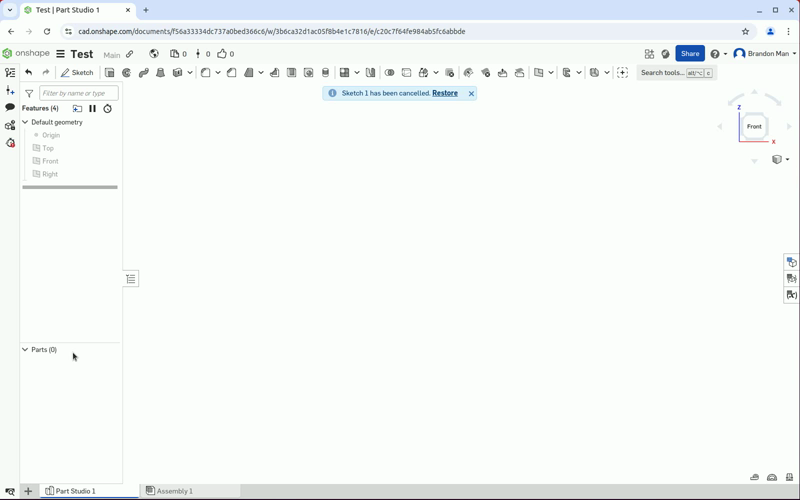
mouse_move(73, 352)
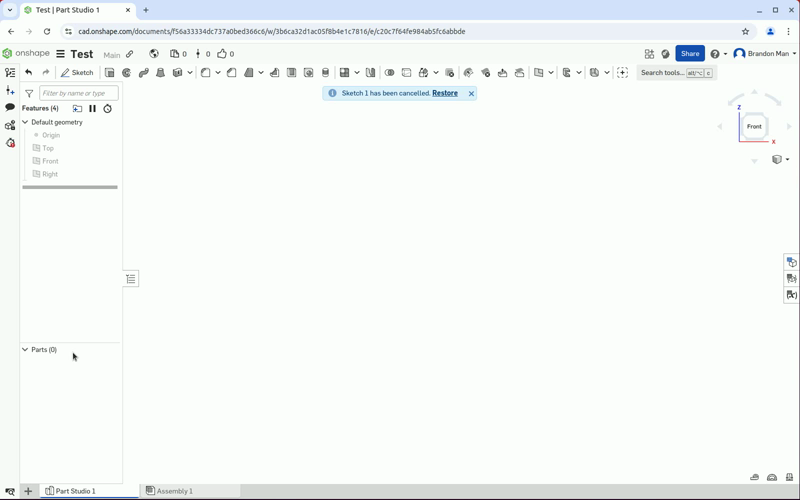
key(shift+y)
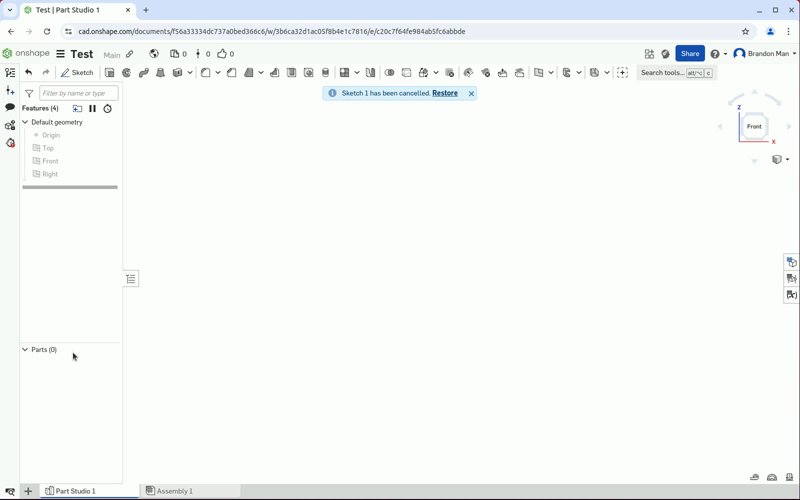
key(shift+s)
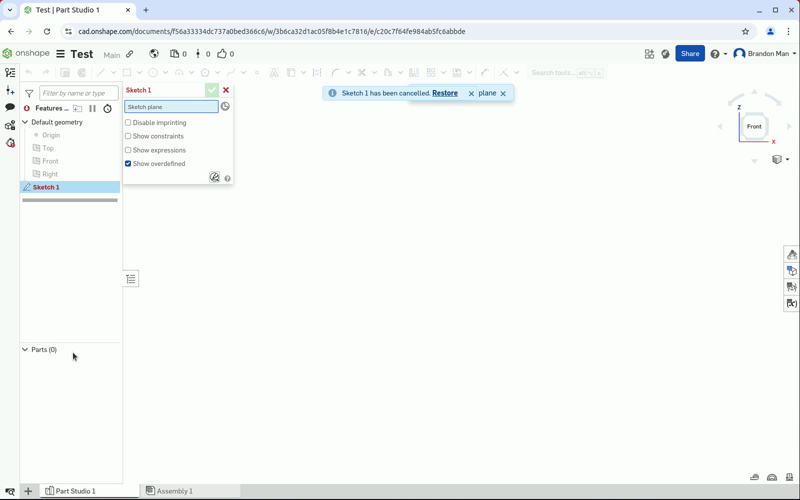
mouse_move(73, 163)
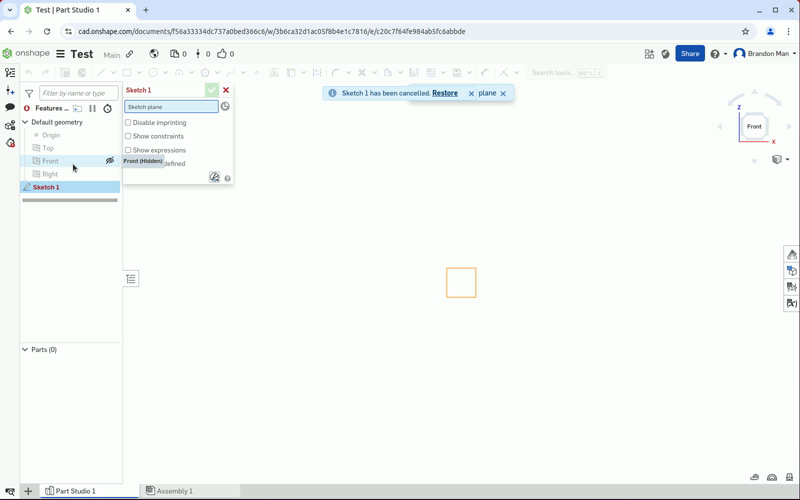
click(73, 163)
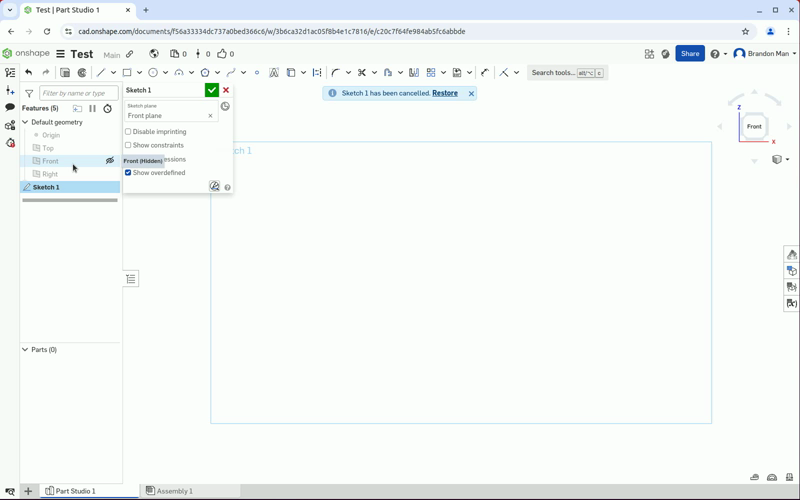
mouse_move(73, 352)
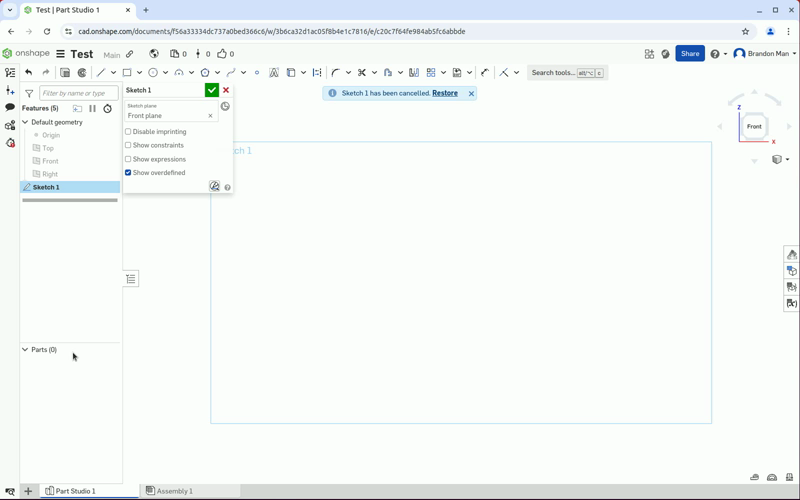
key(y)
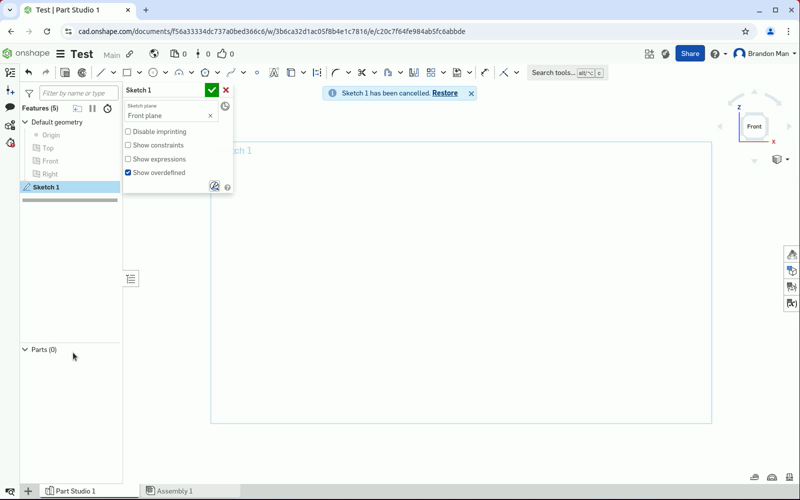
key(l)
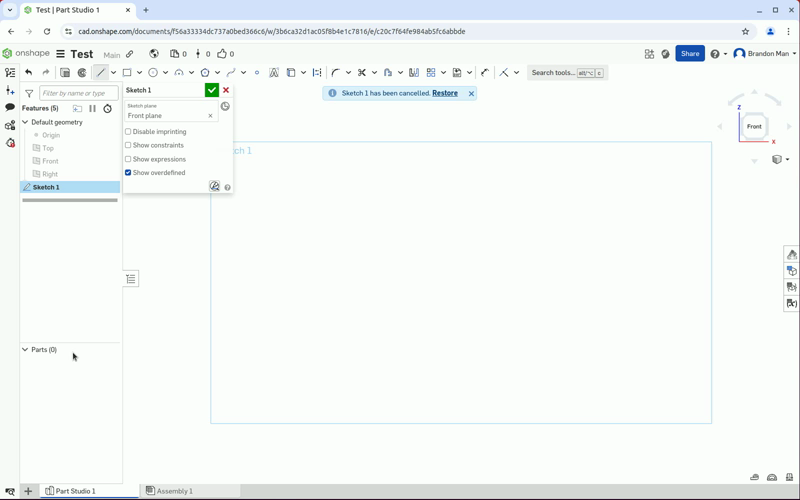
key_down(shift)
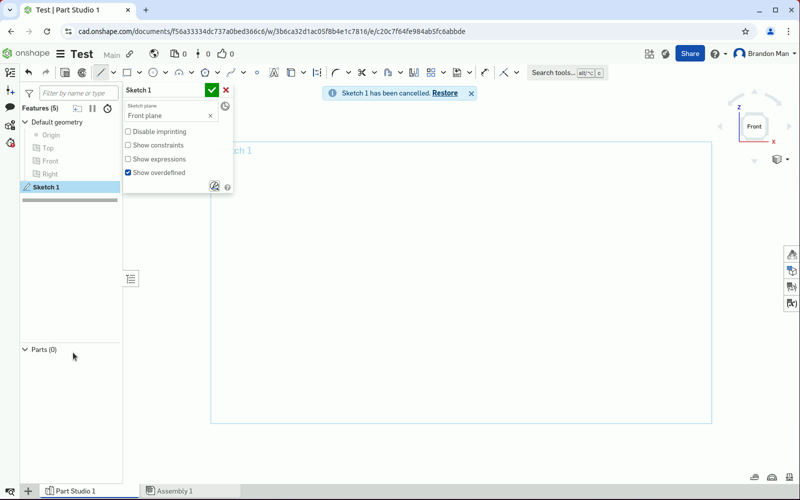
mouse_move(499, 232)
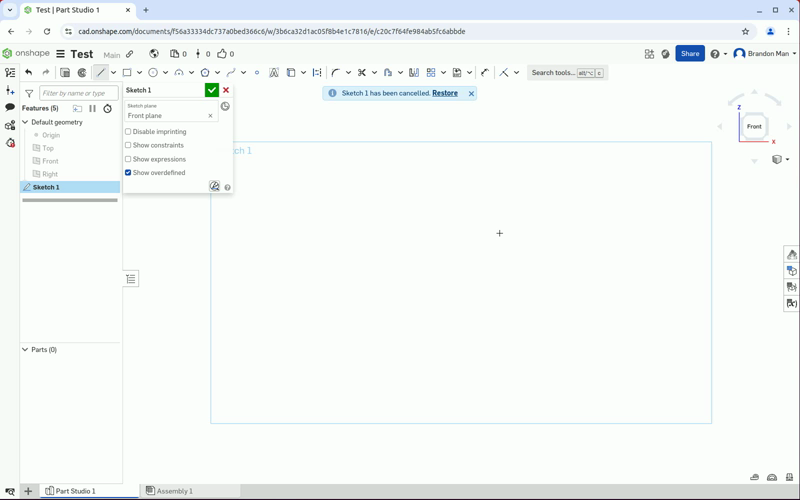
click(499, 232)
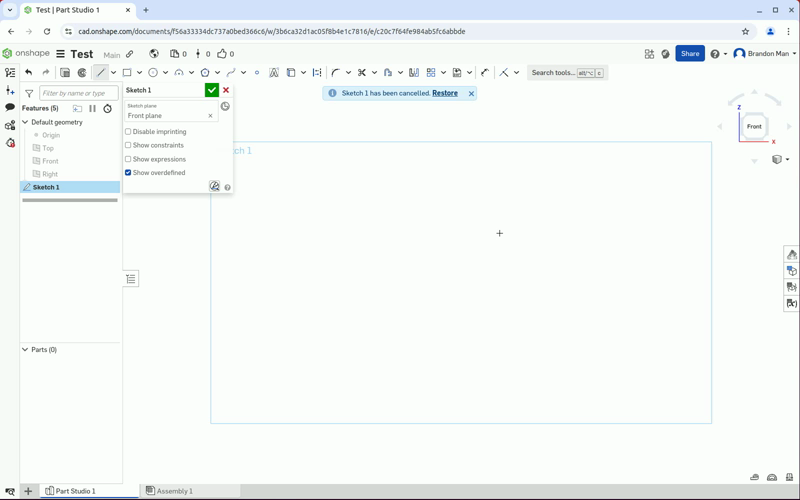
key_up(shift)
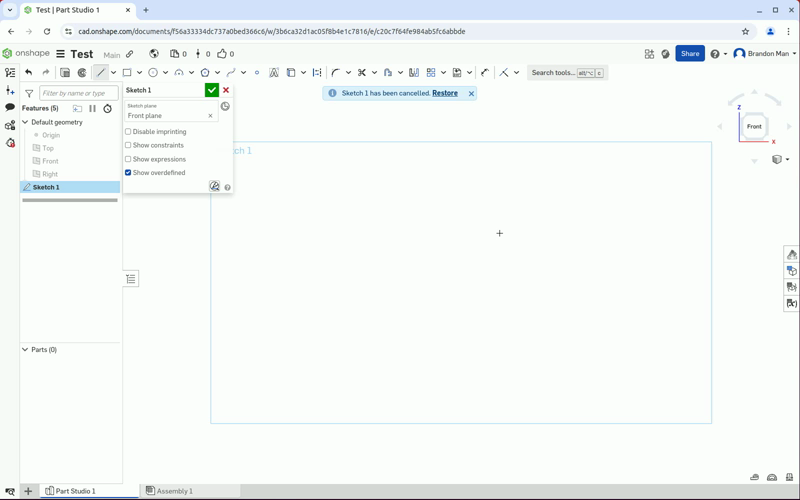
key_down(shift)
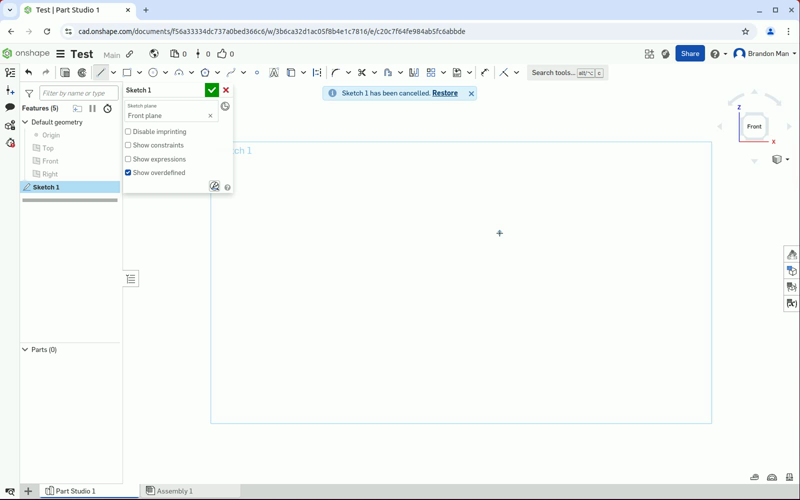
mouse_move(529, 232)
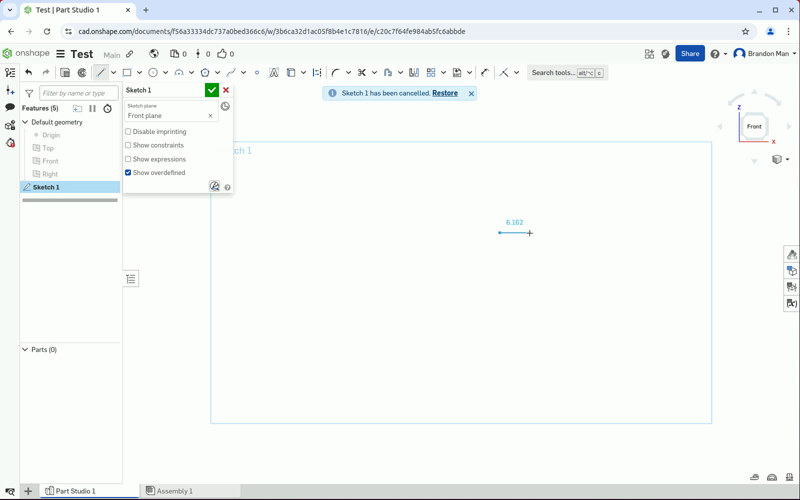
mouse_move(504, 249)
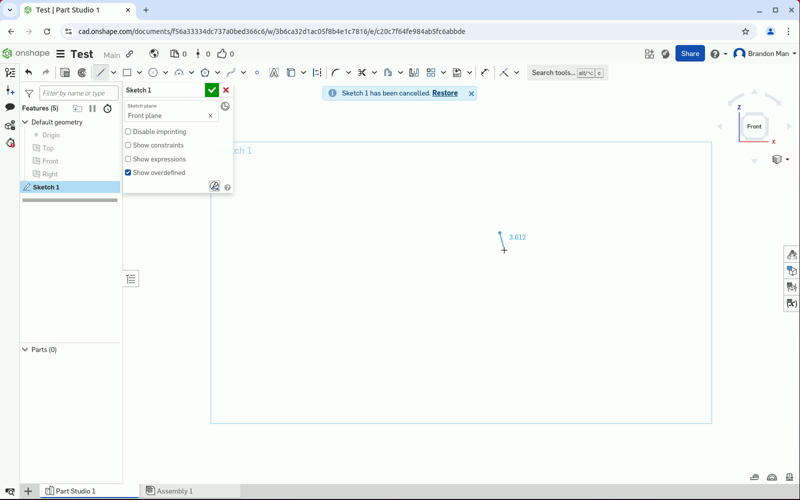
click(504, 249)
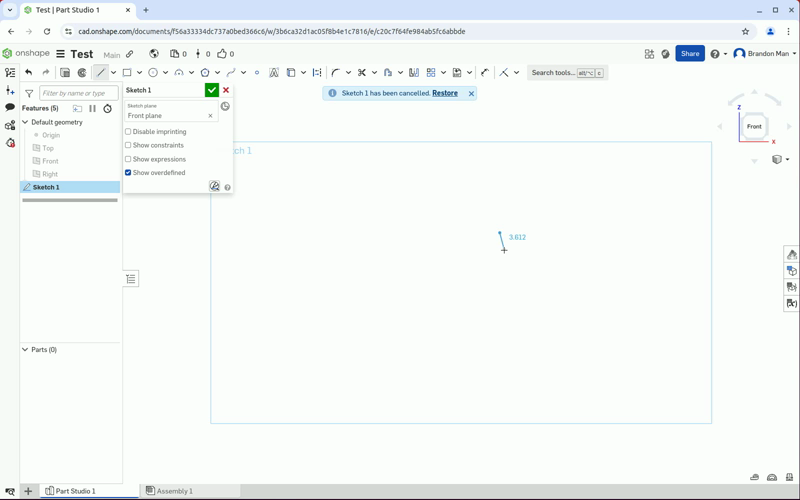
key_up(shift)
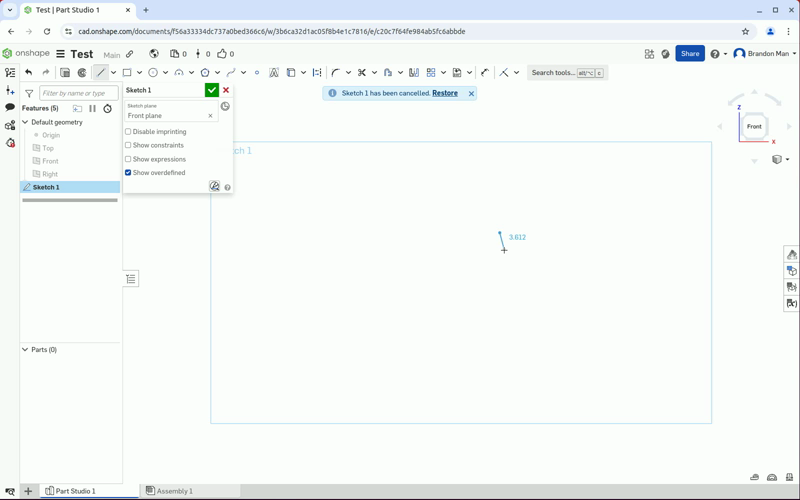
key_down(shift)
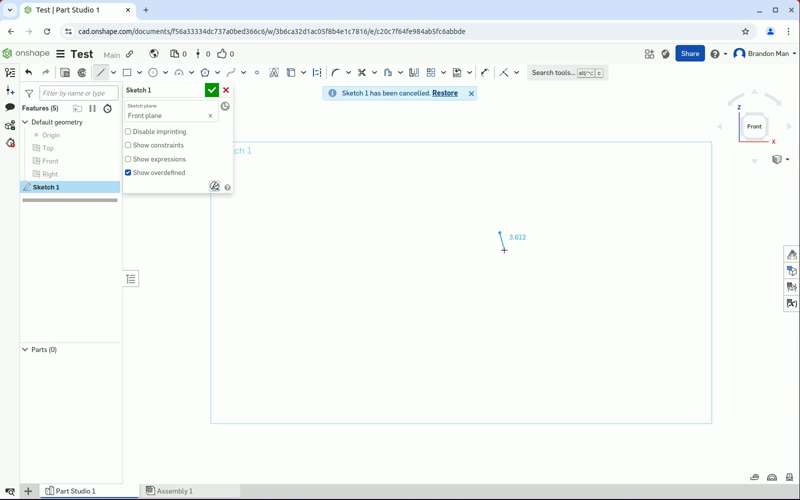
mouse_move(534, 249)
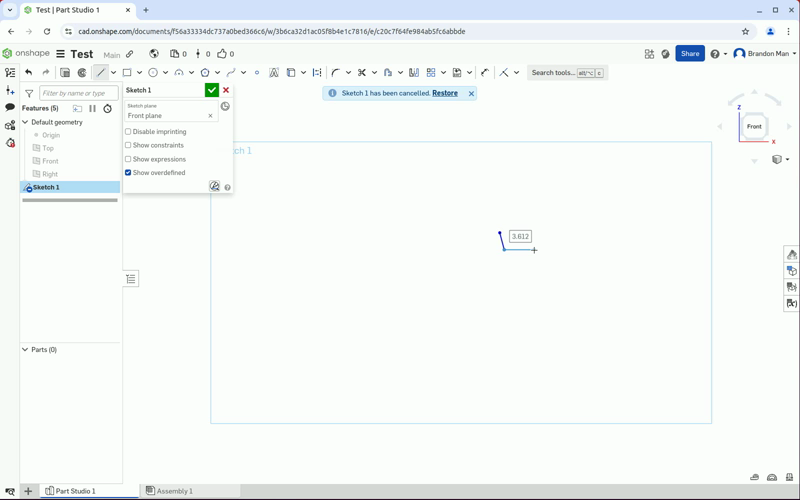
mouse_move(518, 249)
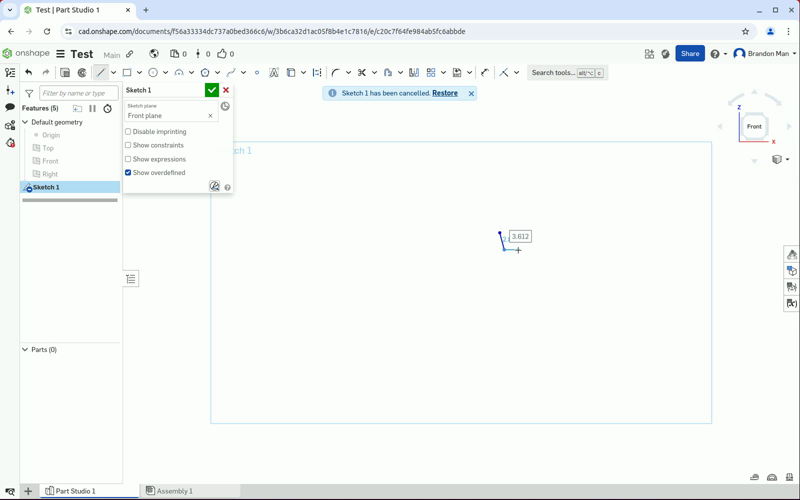
click(518, 249)
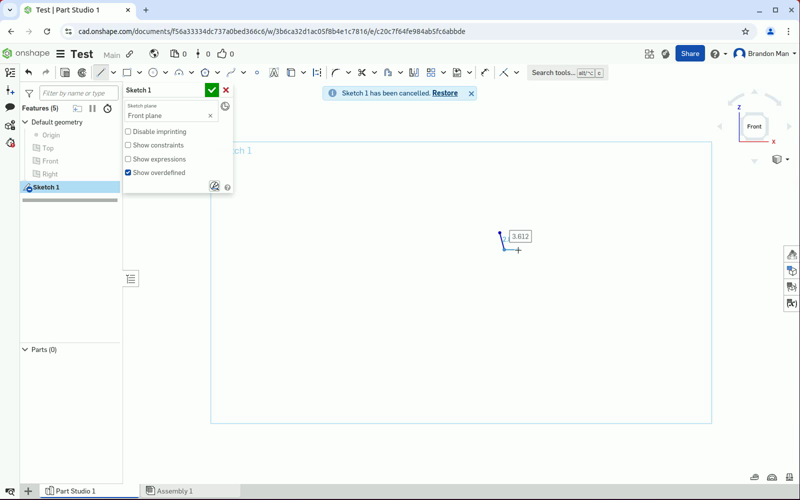
key_up(shift)
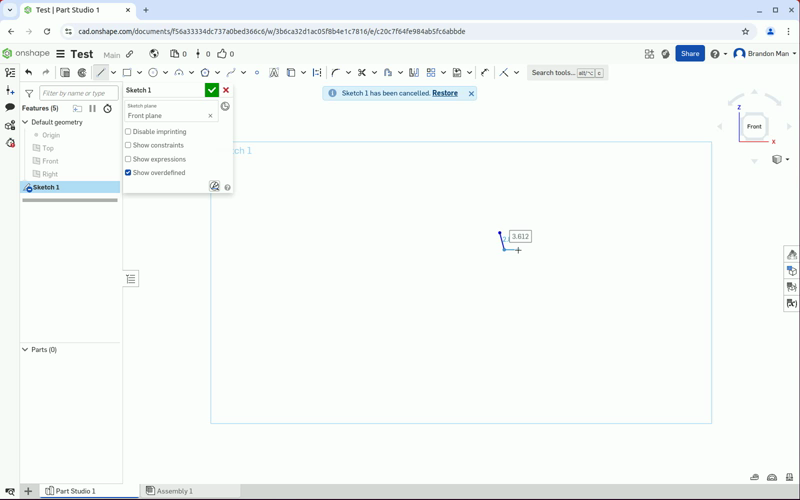
key_down(shift)
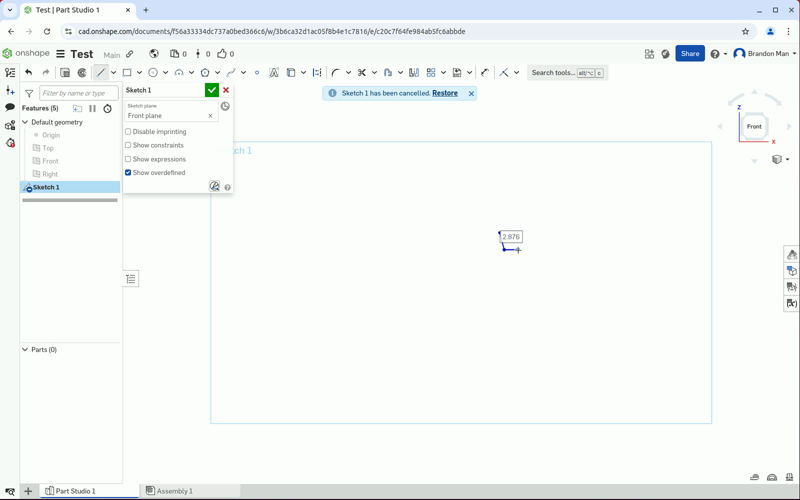
mouse_move(548, 249)
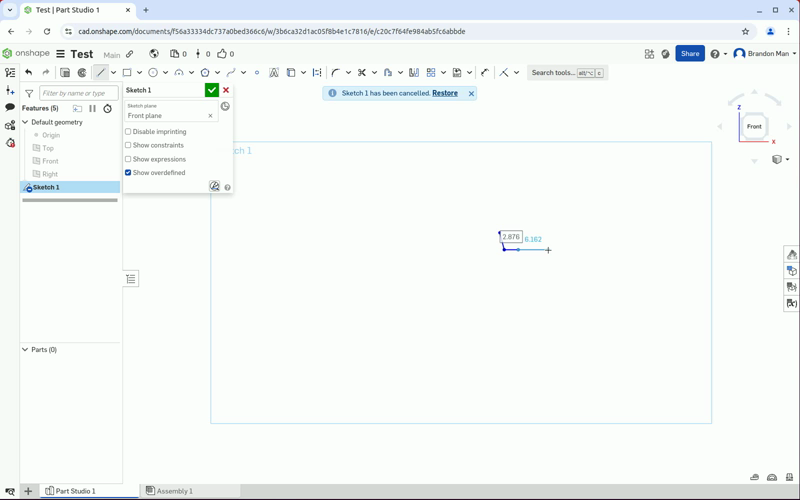
mouse_move(518, 232)
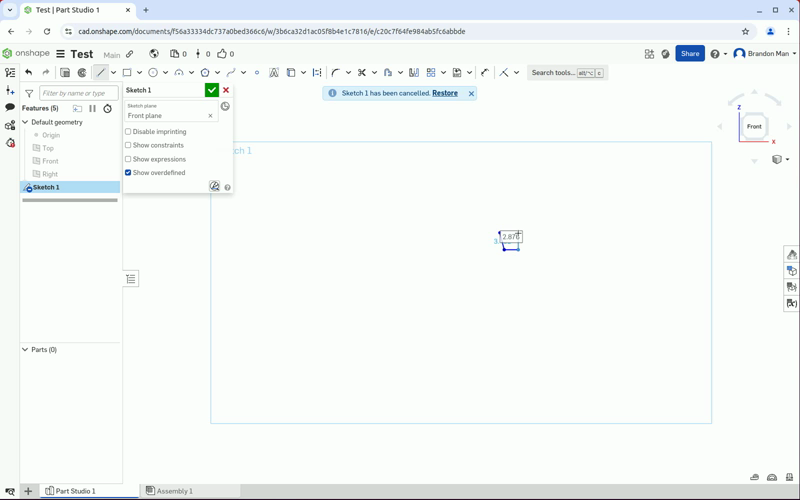
click(518, 232)
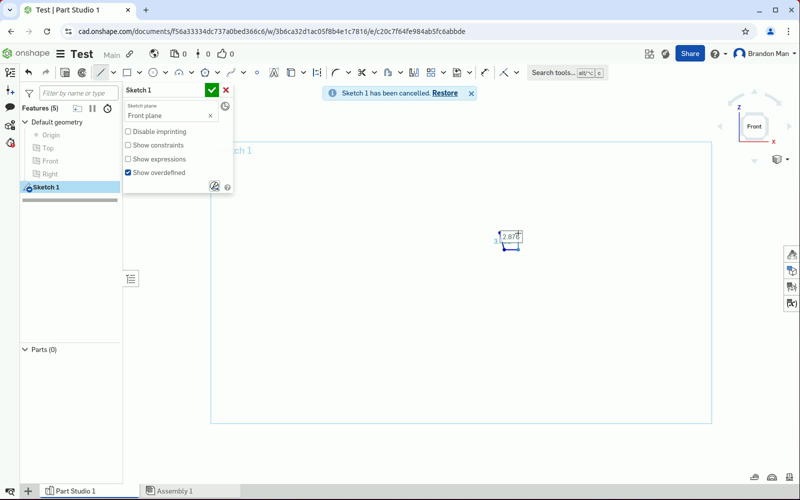
key_up(shift)
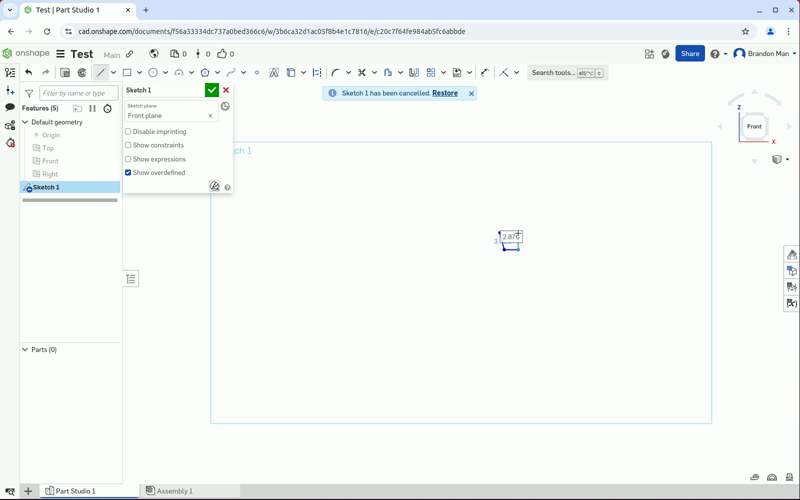
mouse_move(548, 232)
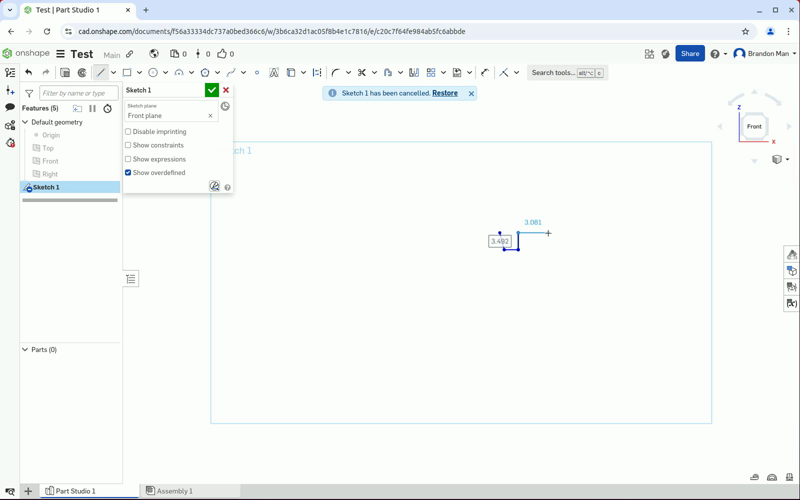
key_down(shift)
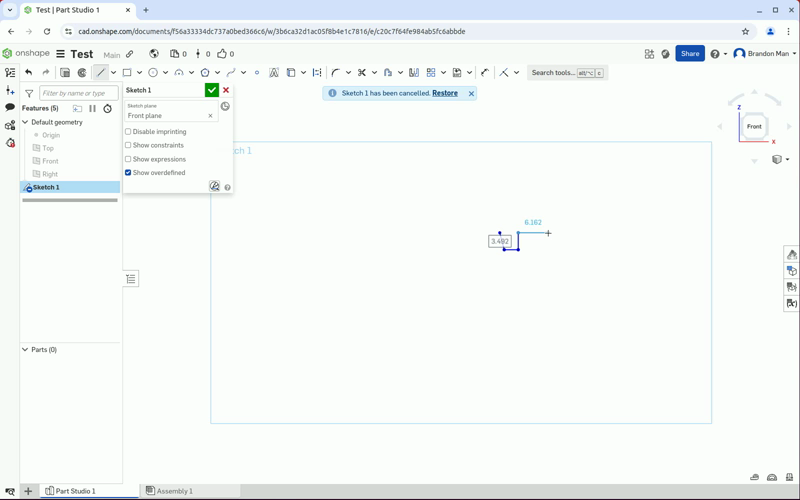
mouse_move(499, 232)
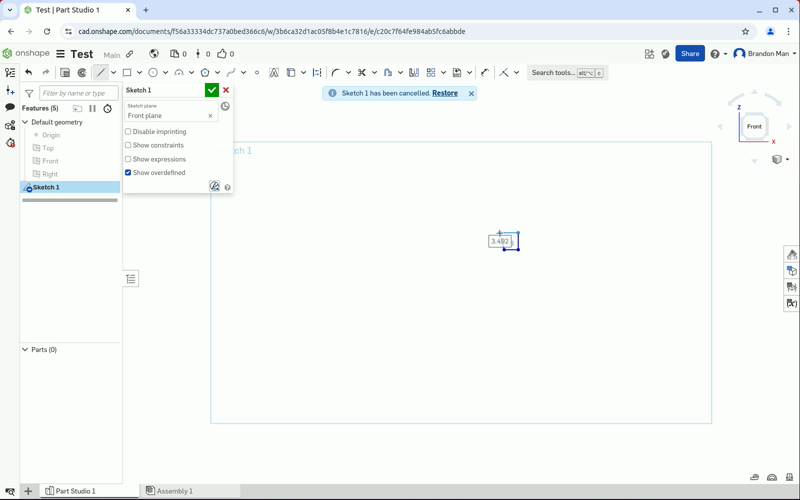
key_up(shift)
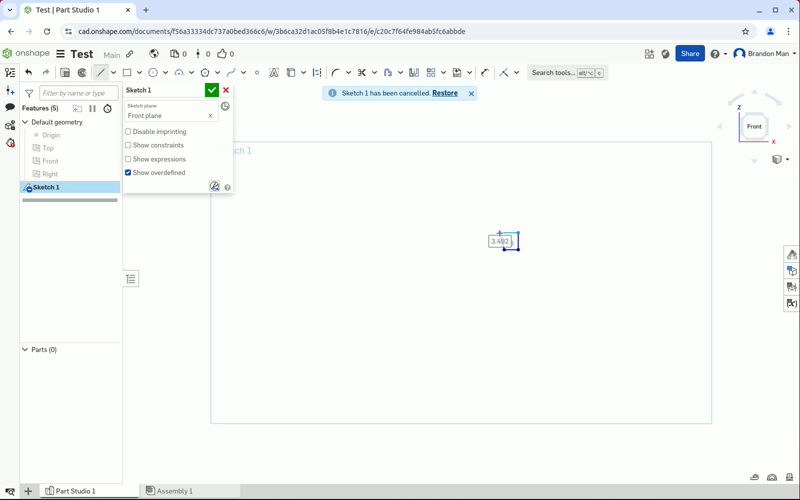
click(499, 232)
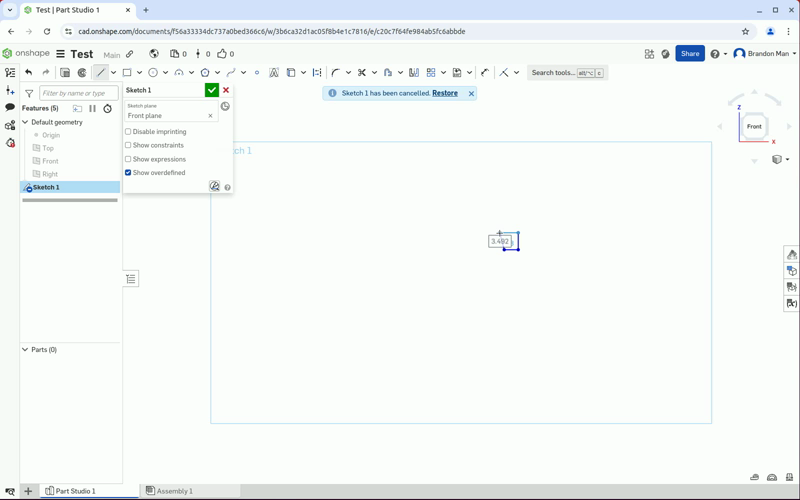
key(esc)
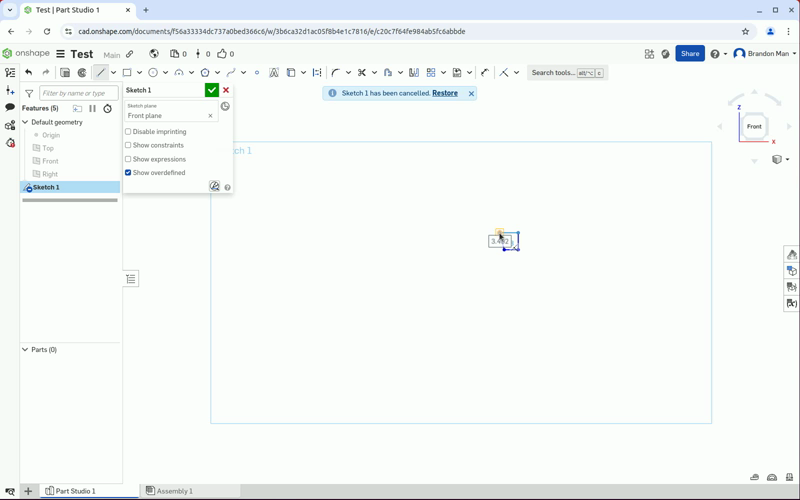
mouse_move(516, 248)
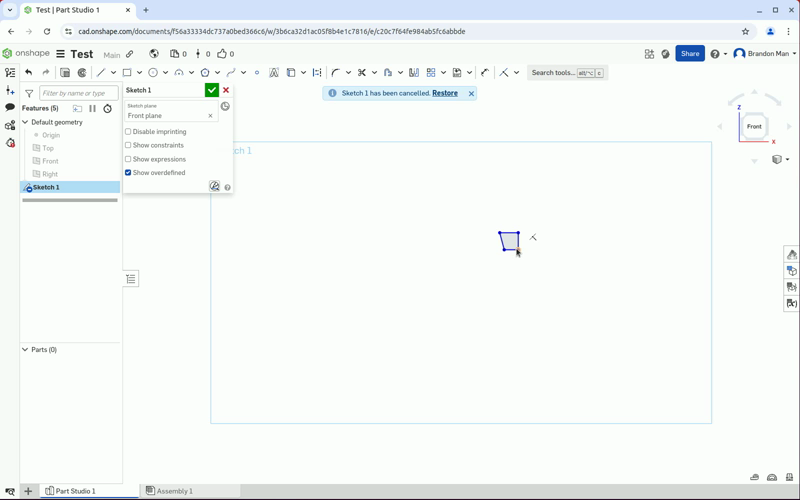
scroll(6)
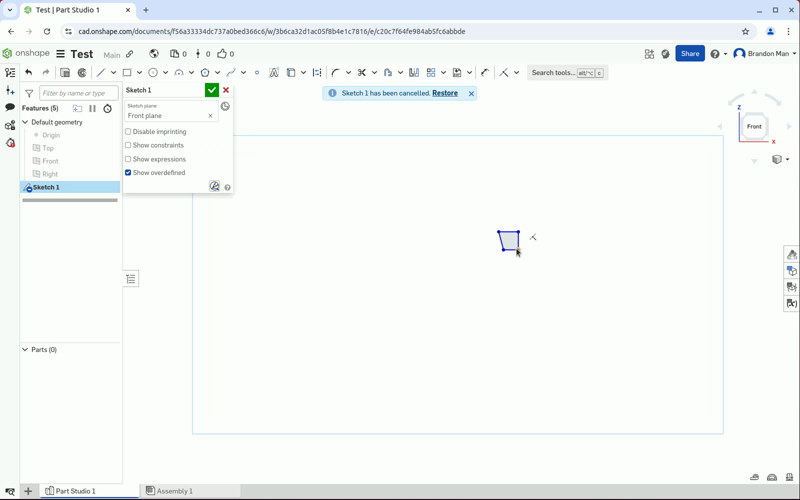
scroll(6)
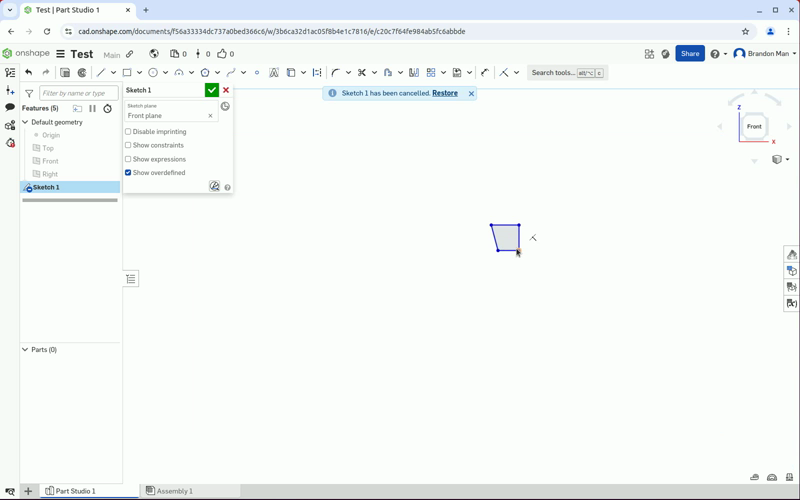
scroll(6)
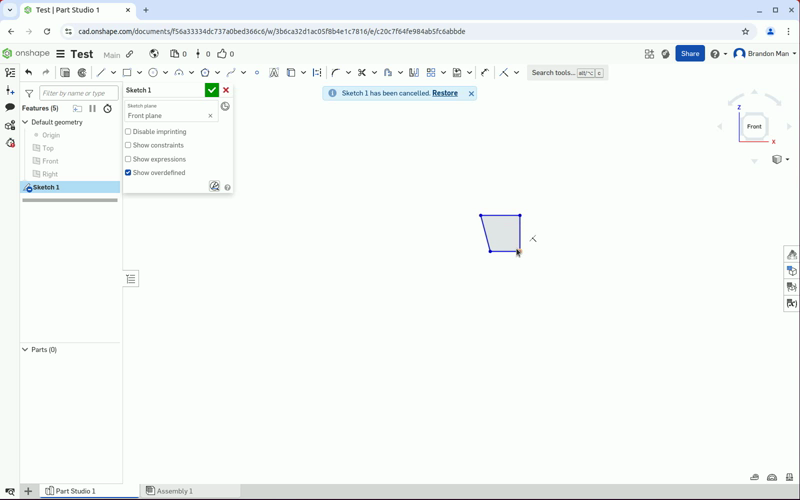
scroll(6)
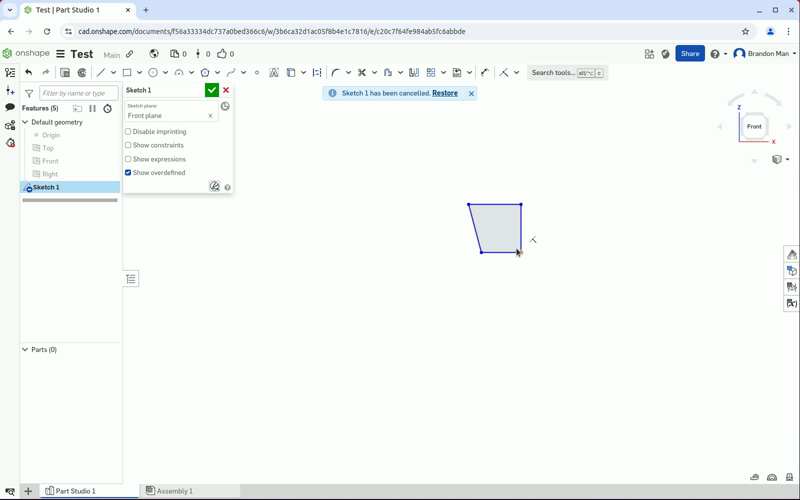
scroll(6)
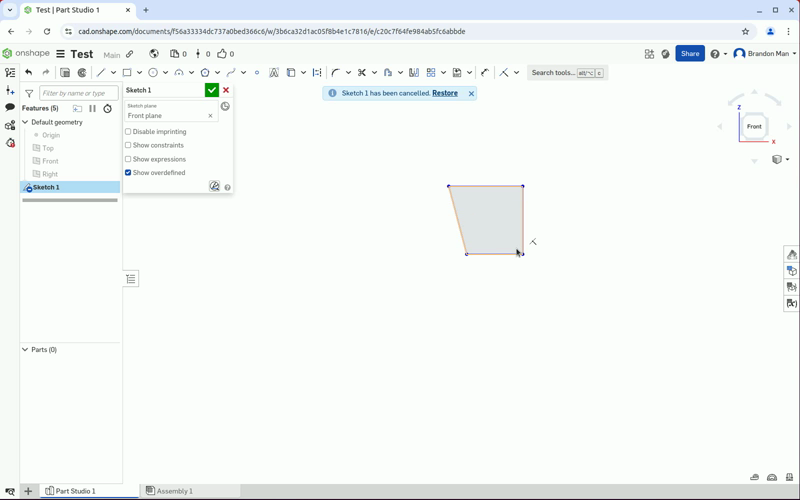
scroll(6)
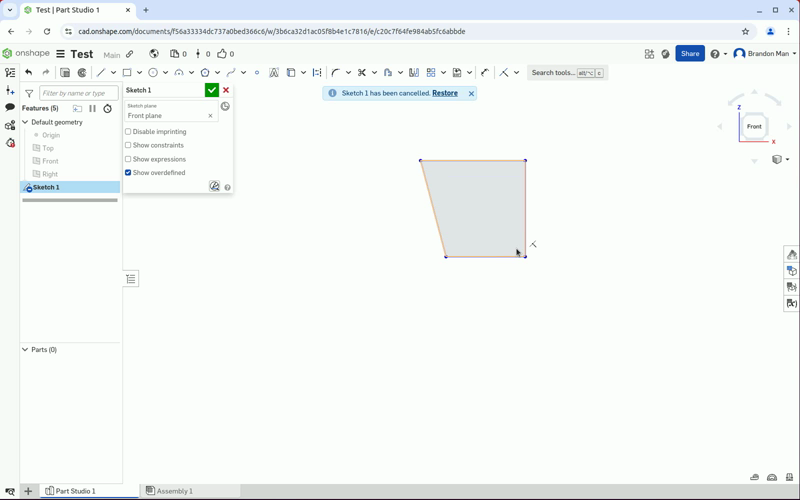
scroll(6)
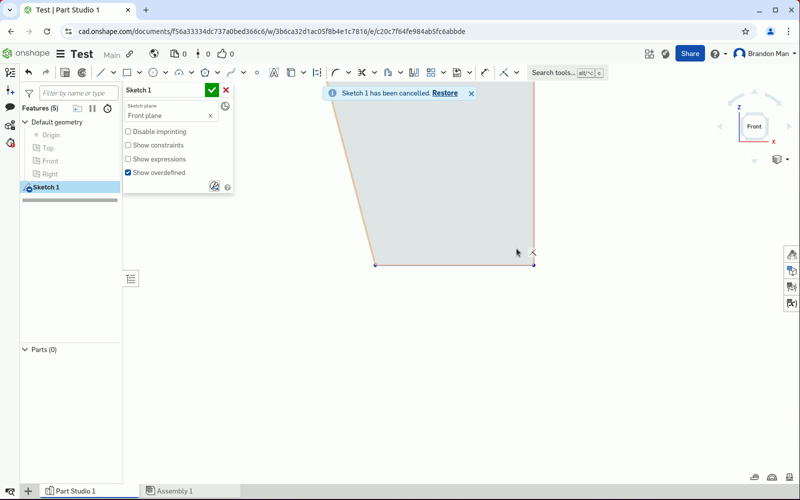
click(516, 248)
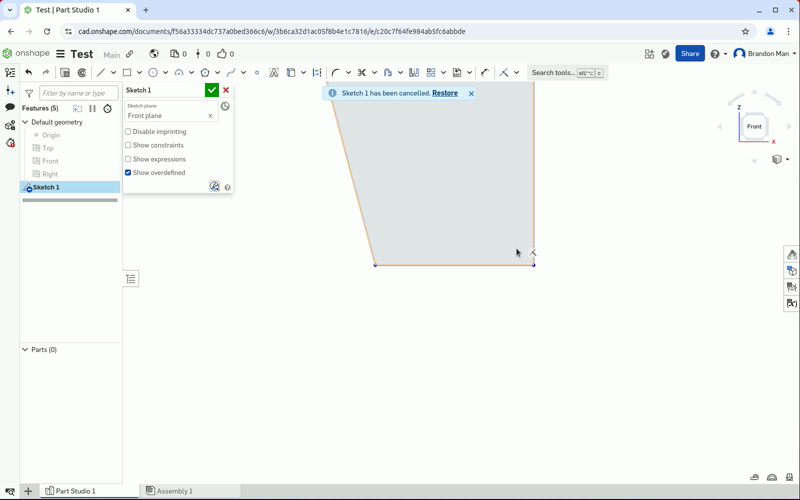
scroll(-6)
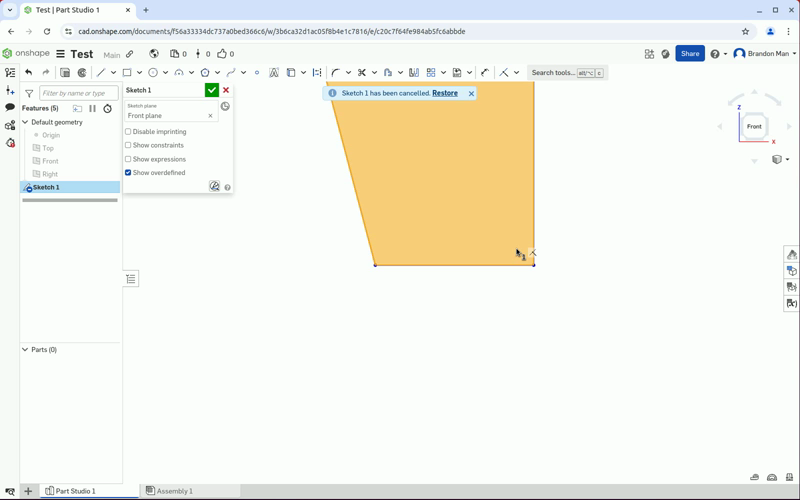
scroll(-6)
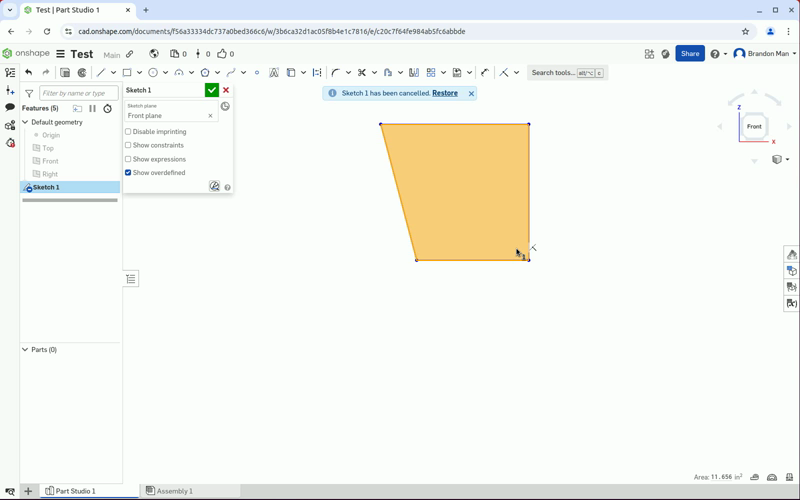
scroll(-6)
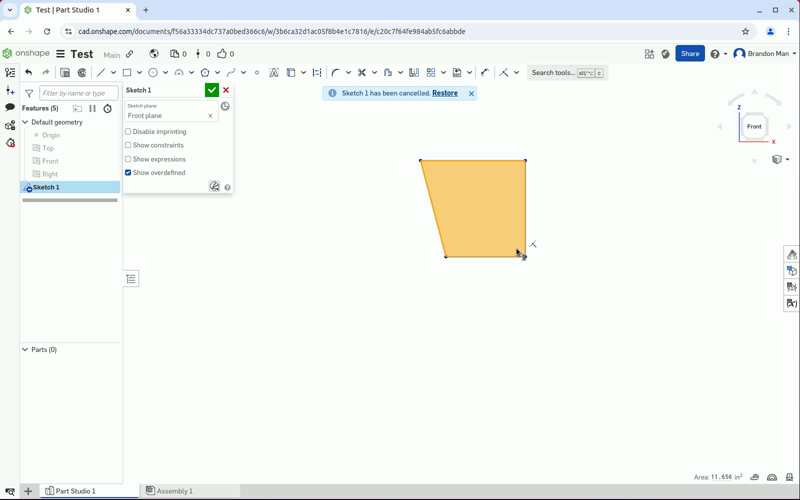
scroll(-6)
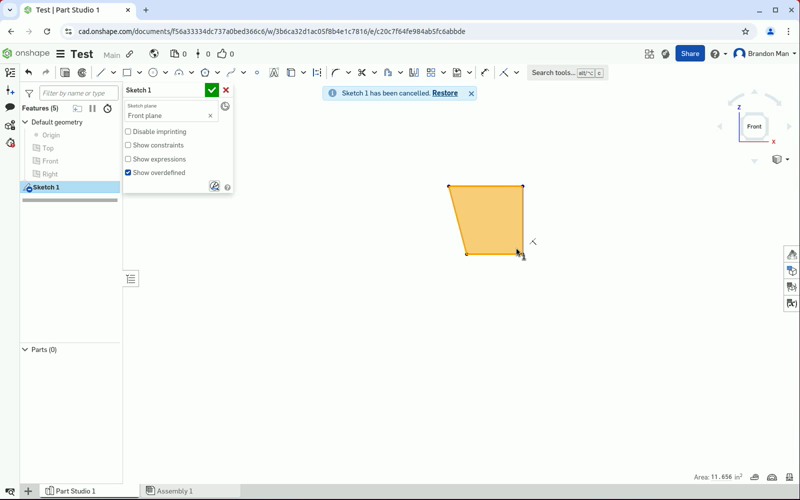
scroll(-6)
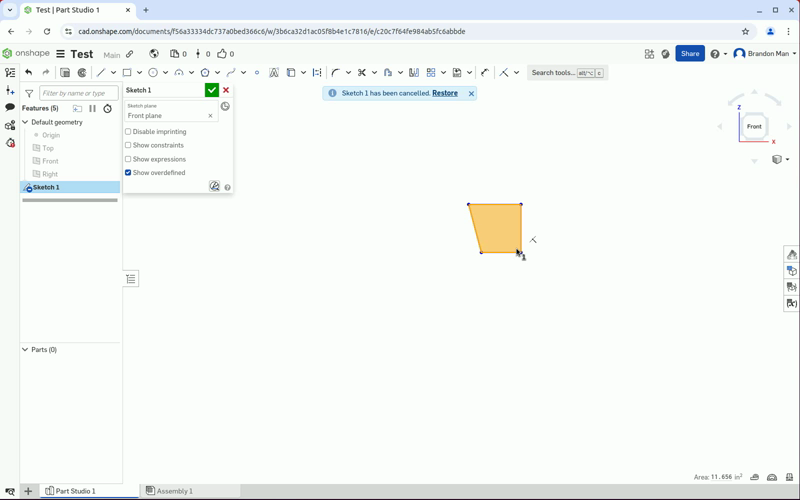
scroll(-6)
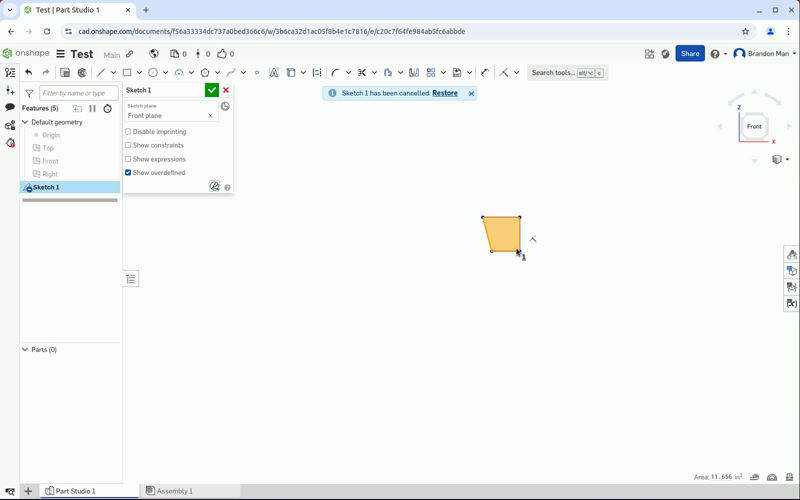
scroll(-6)
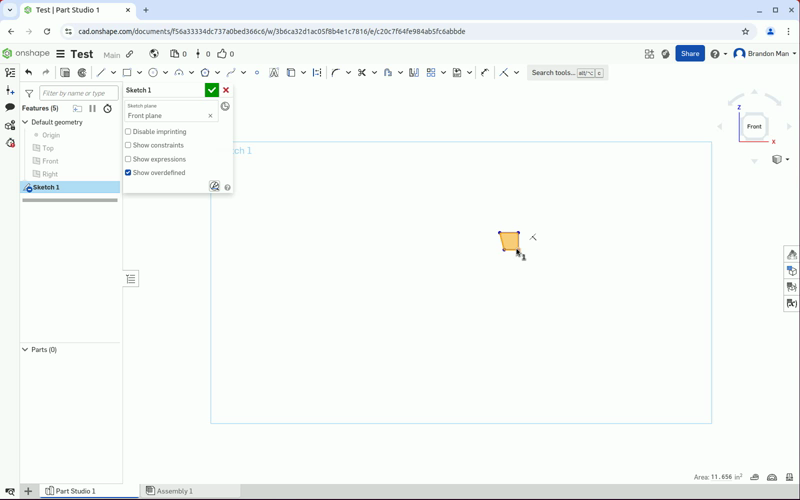
mouse_move(73, 352)
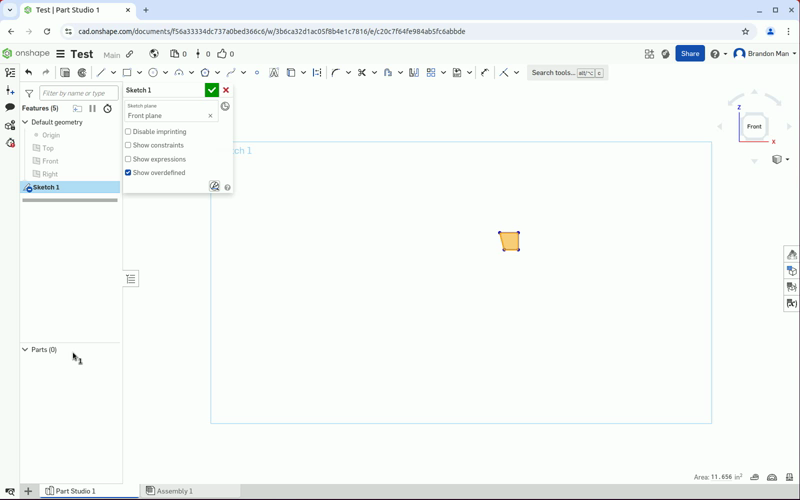
key(shift+y)
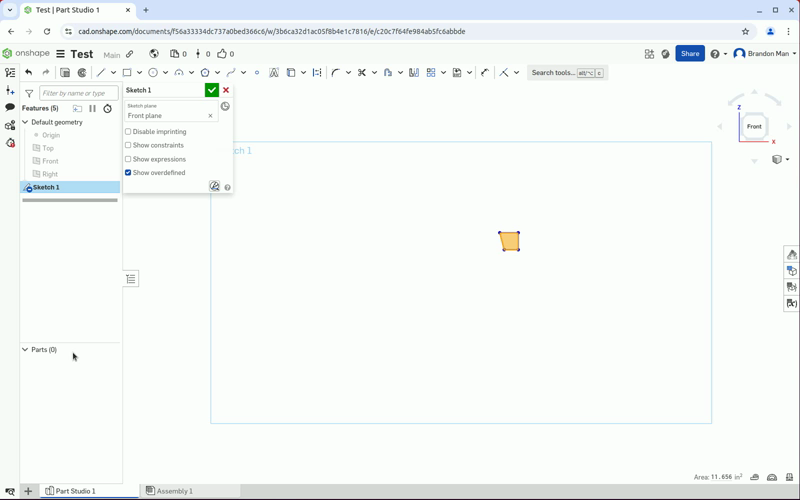
key(shift+e)
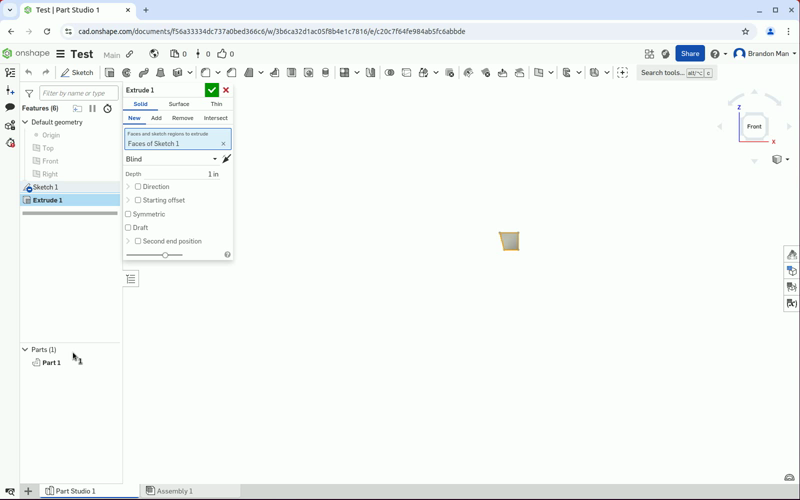
mouse_move(143, 106)
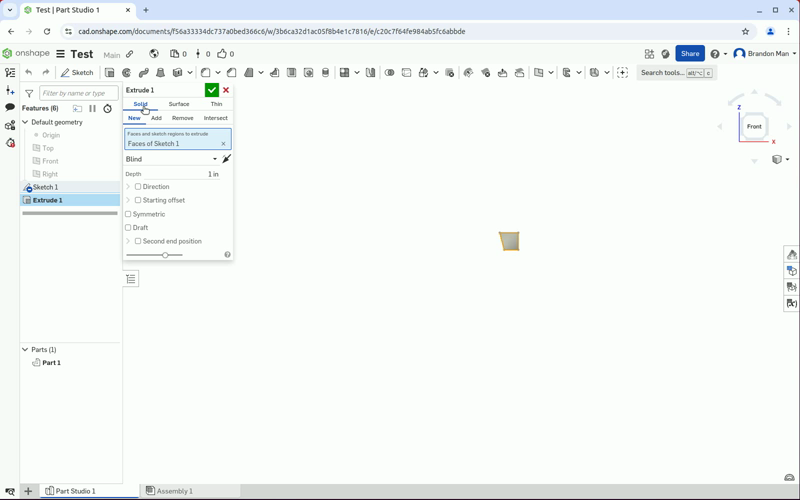
click(143, 106)
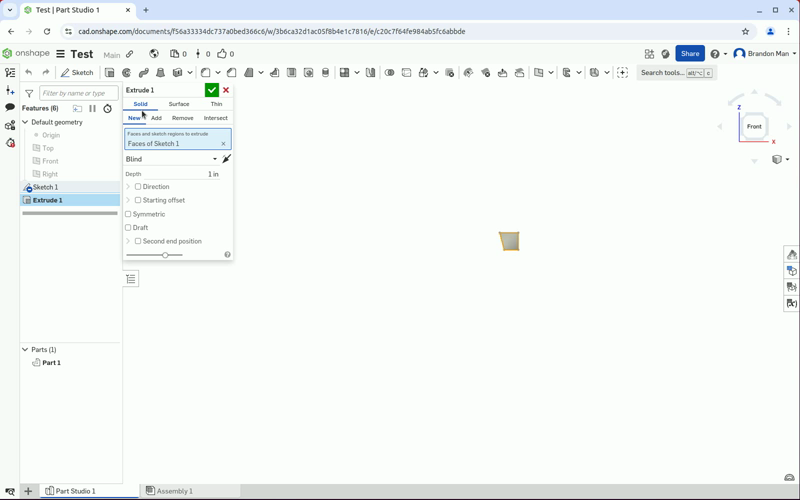
mouse_move(137, 120)
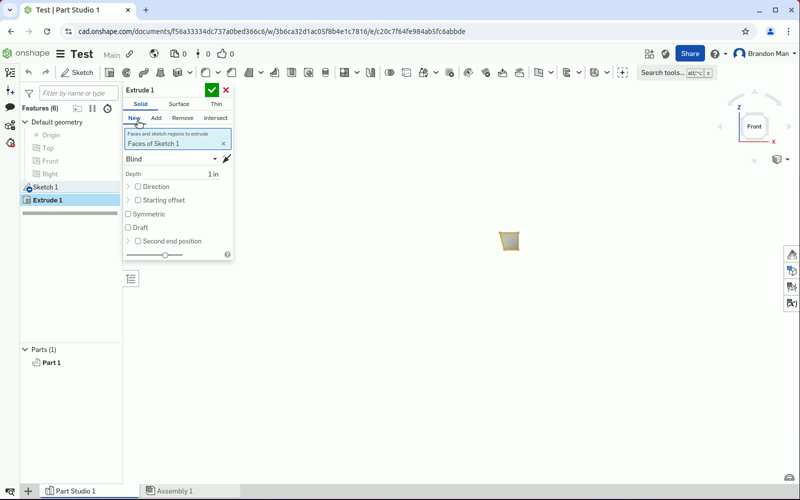
click(137, 120)
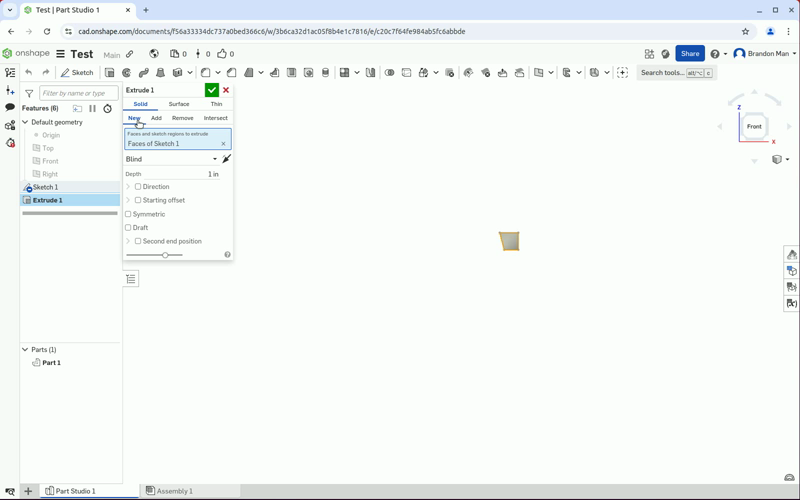
key(tab, 4)
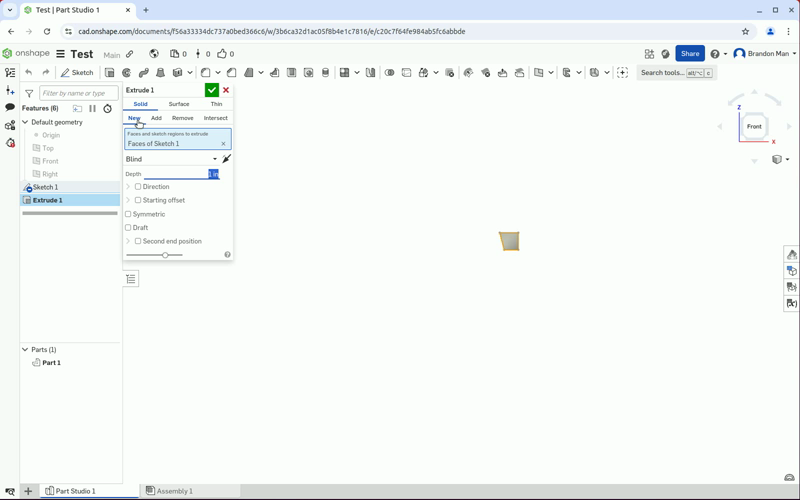
text(46.216)
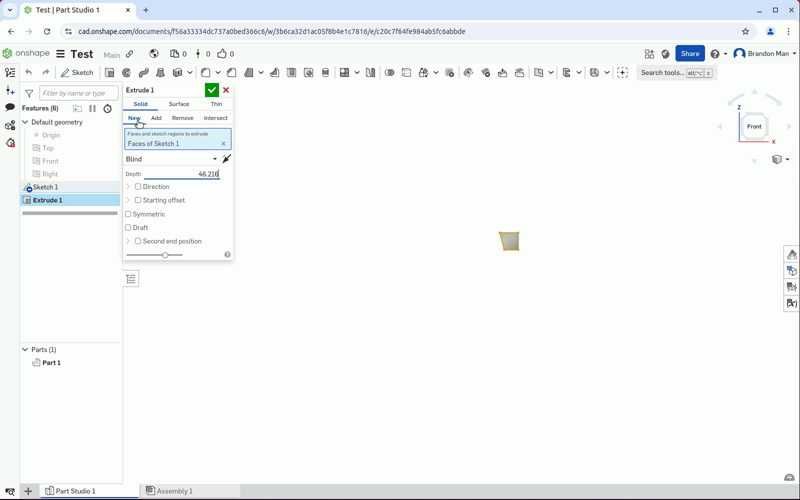
key(tab, 3)
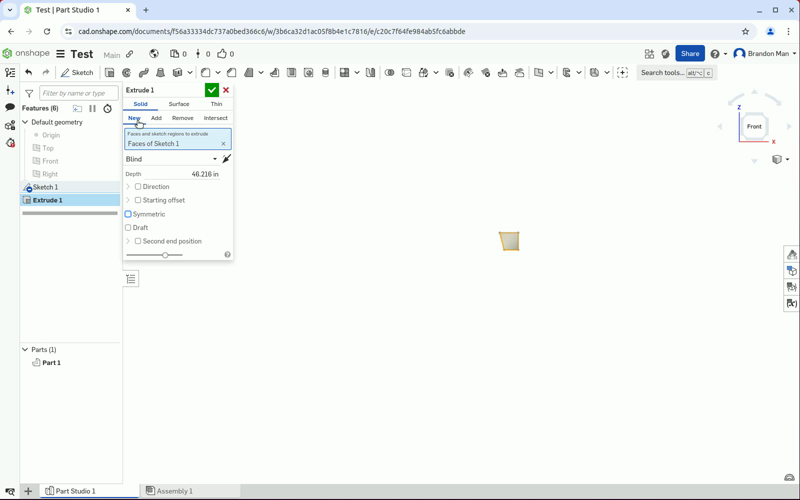
key(space)
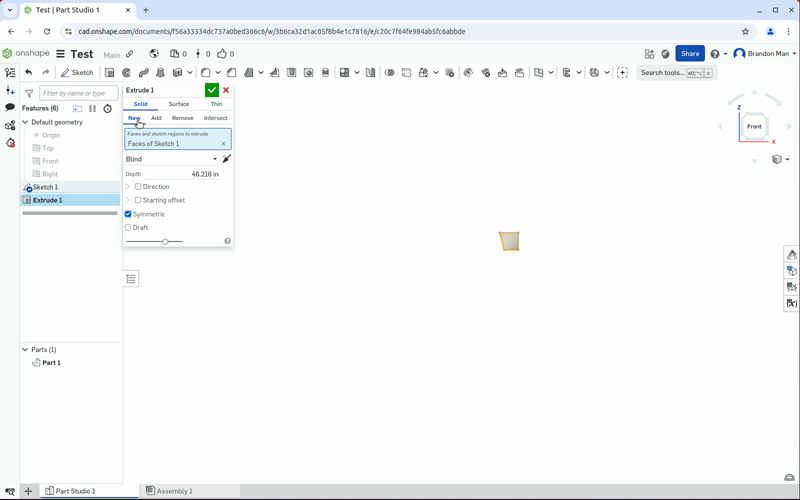
key(enter)
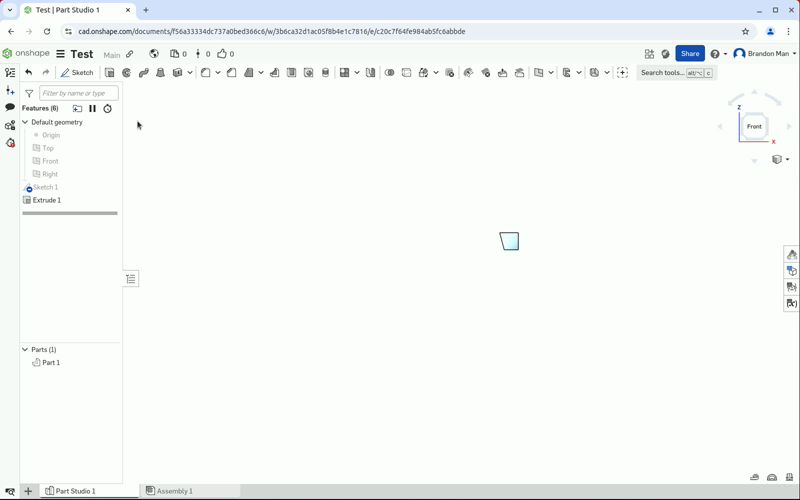
key(shift+h)
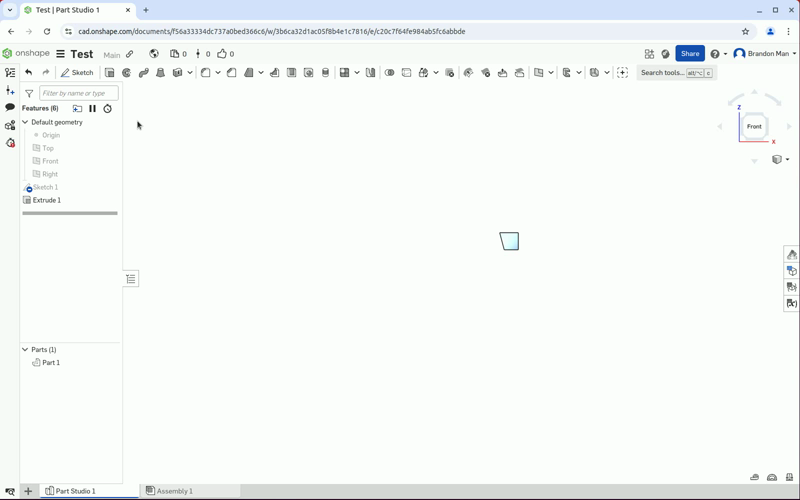
key(shift+h)
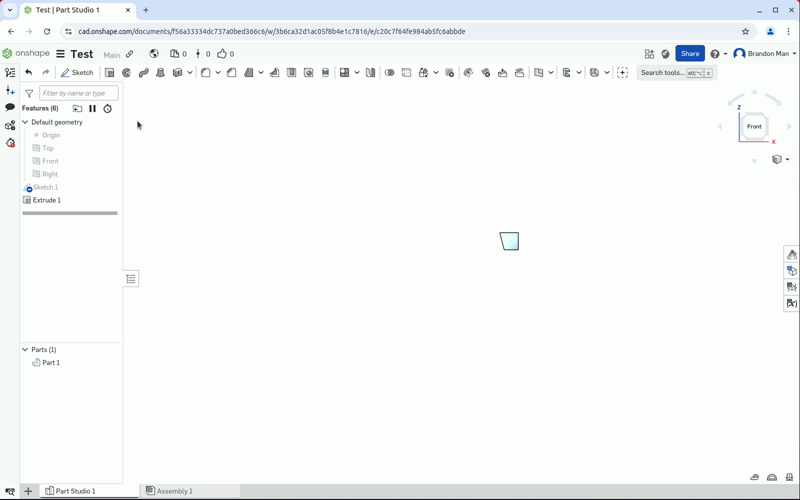
mouse_move(73, 189)
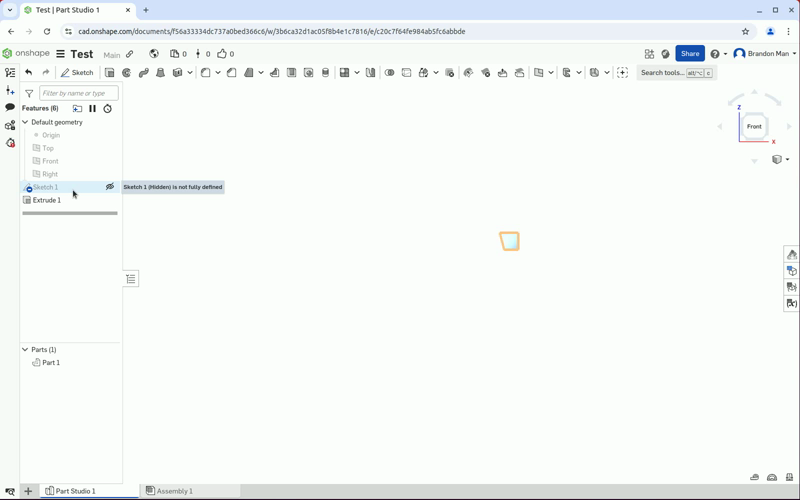
click(73, 189)
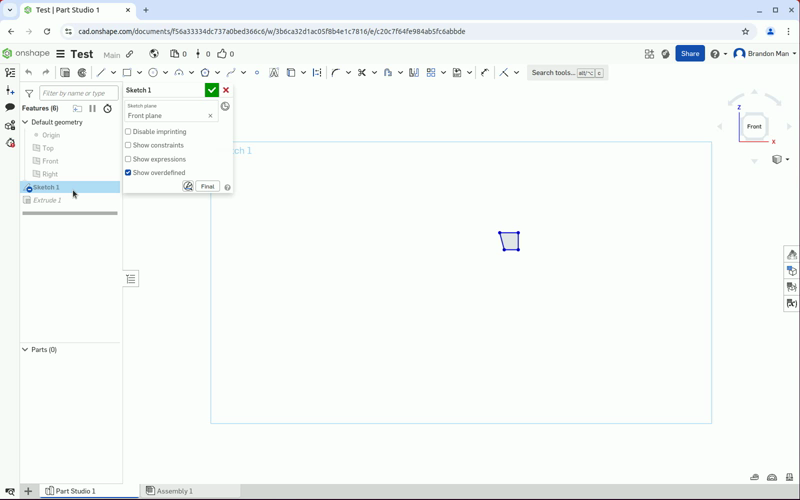
mouse_move(229, 92)
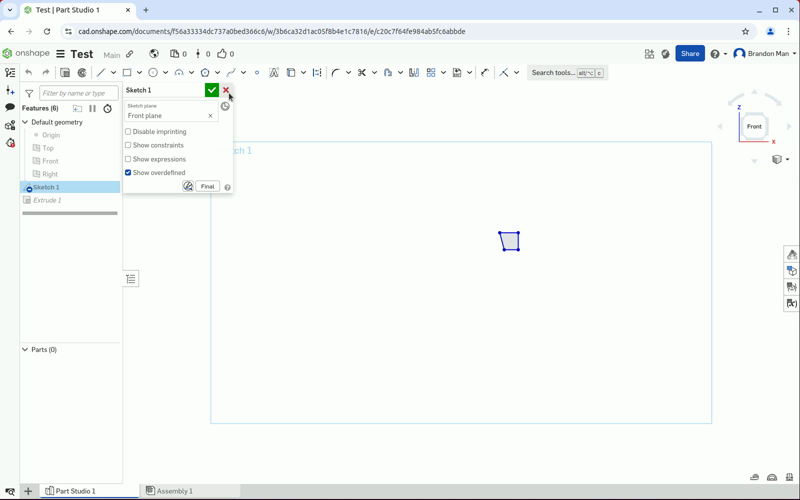
click(229, 92)
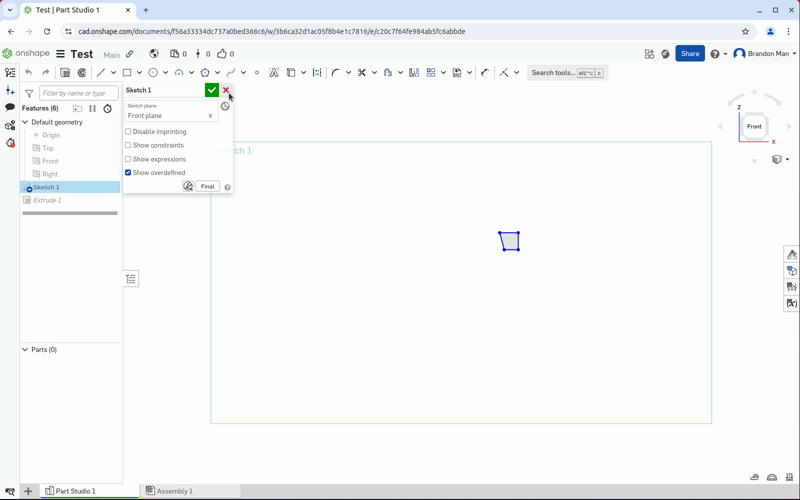
key(shift+s)
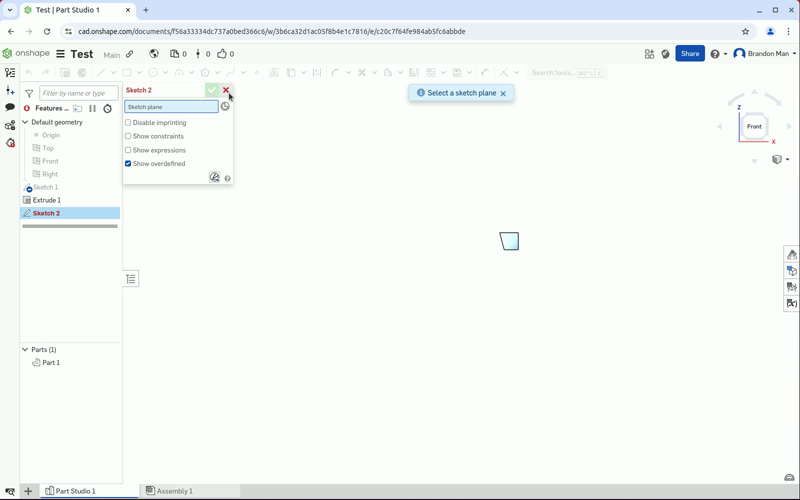
mouse_move(73, 163)
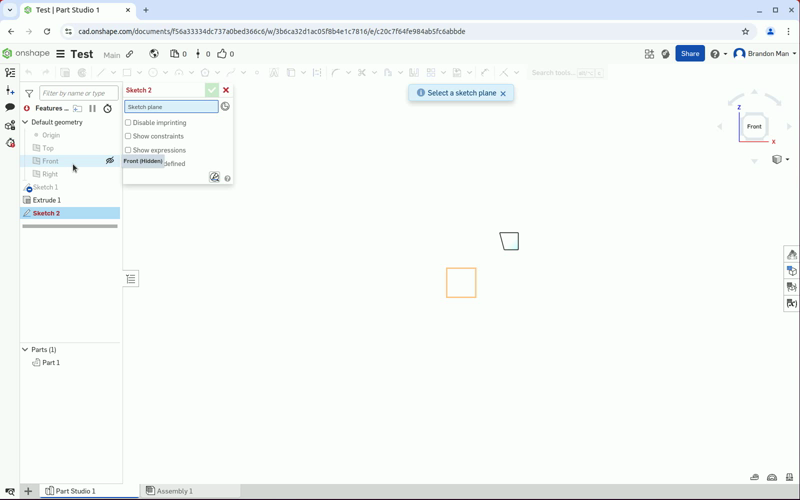
click(73, 163)
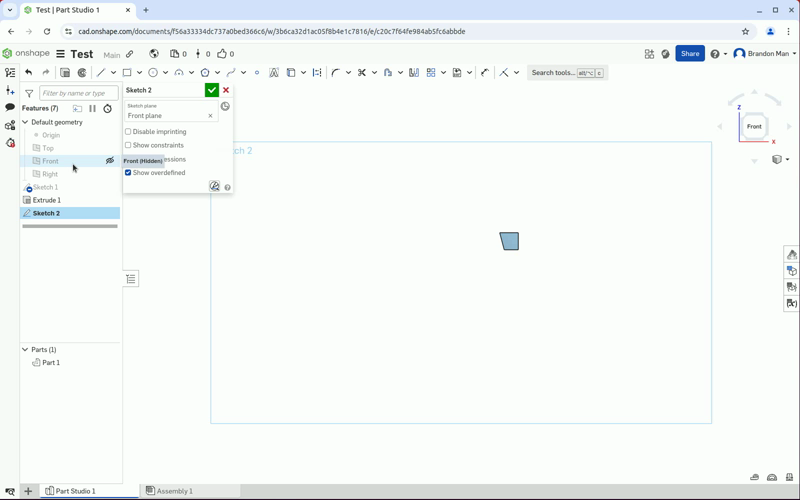
mouse_move(73, 352)
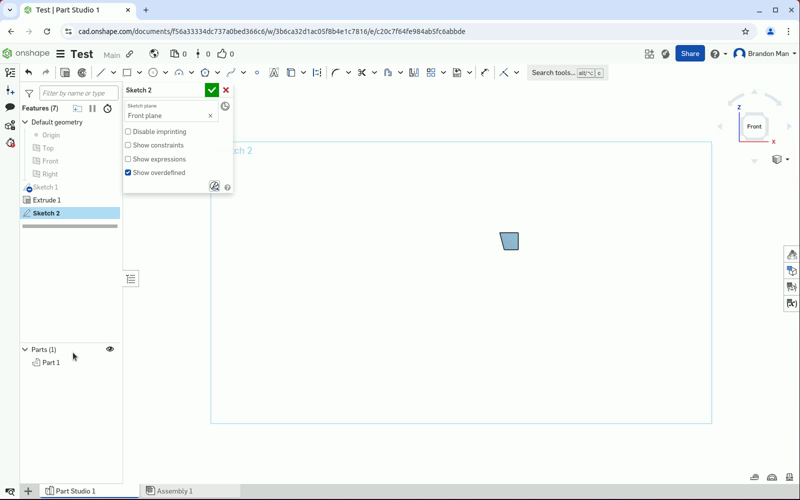
key(y)
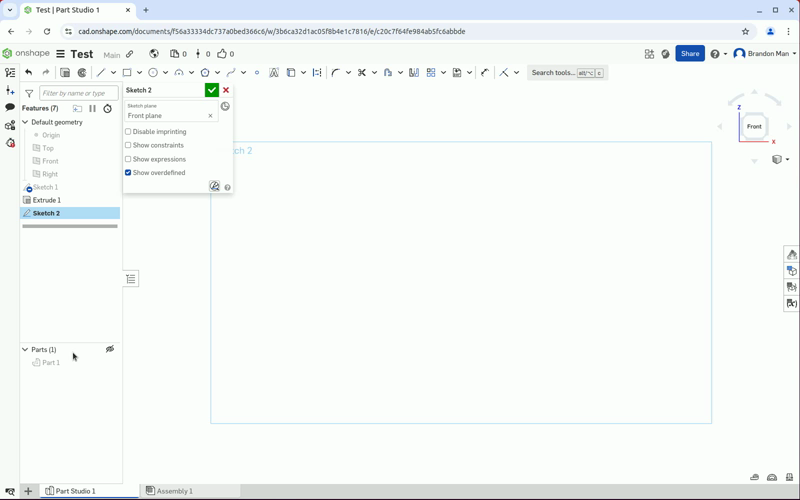
key(l)
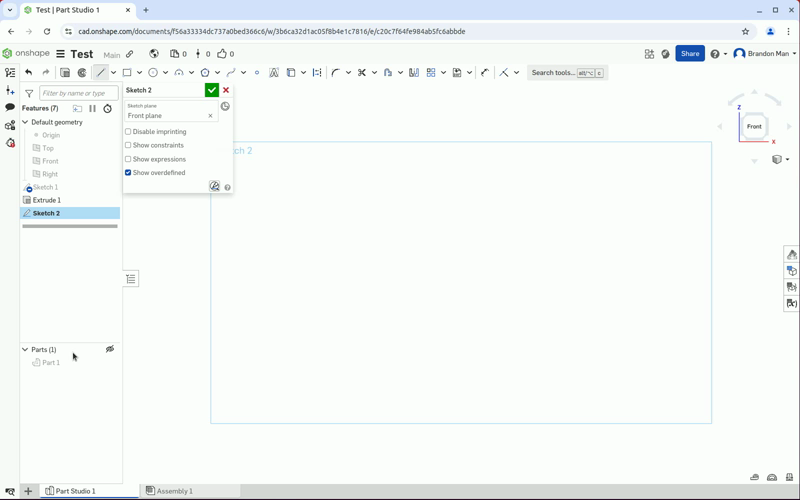
key_down(shift)
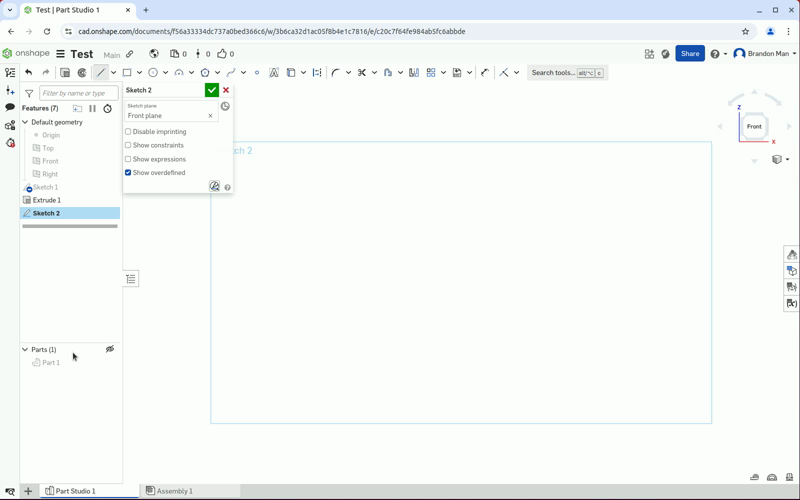
mouse_move(404, 249)
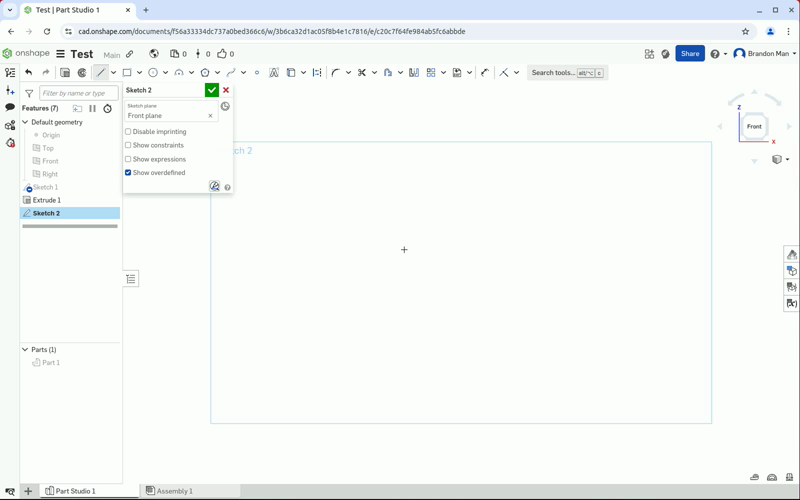
click(404, 249)
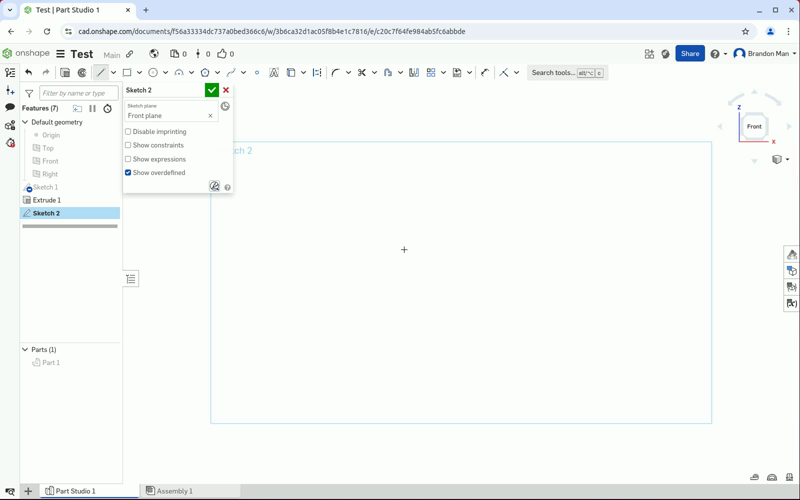
key_up(shift)
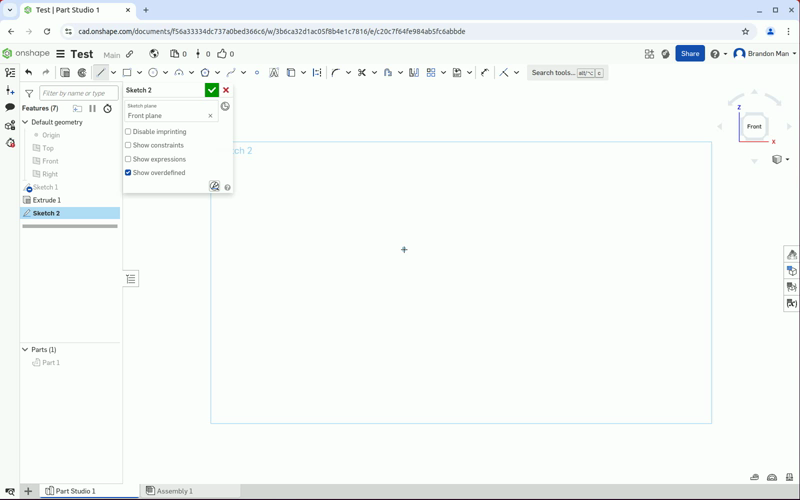
key_down(shift)
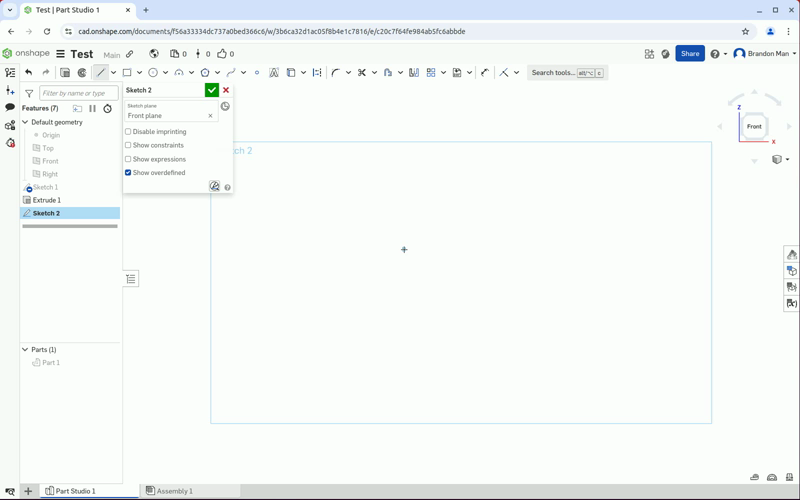
mouse_move(434, 249)
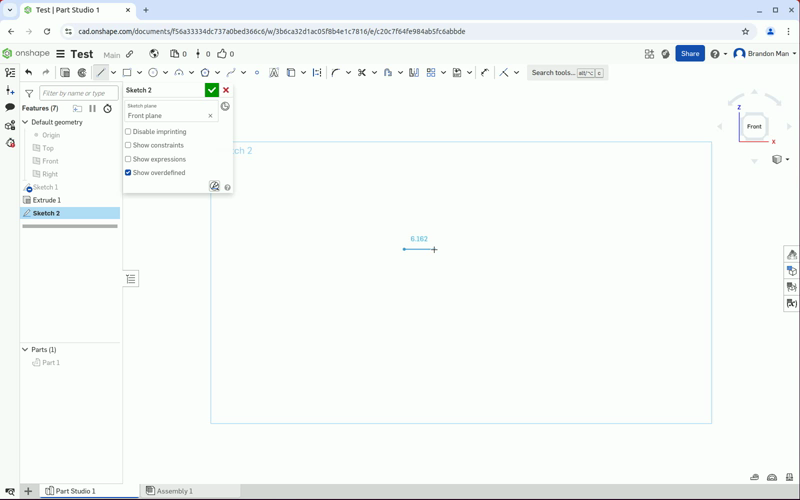
mouse_move(418, 249)
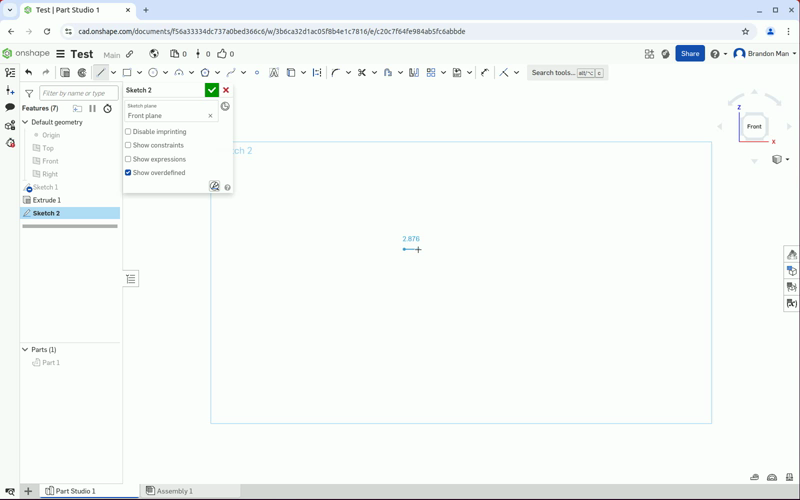
click(418, 249)
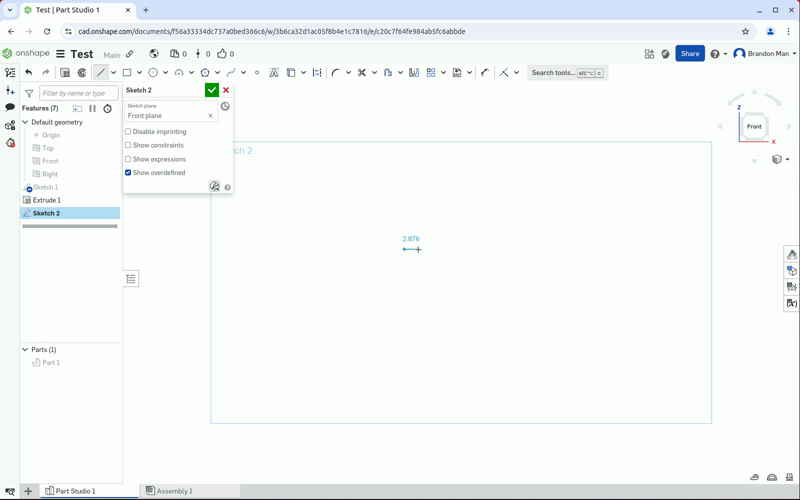
key_up(shift)
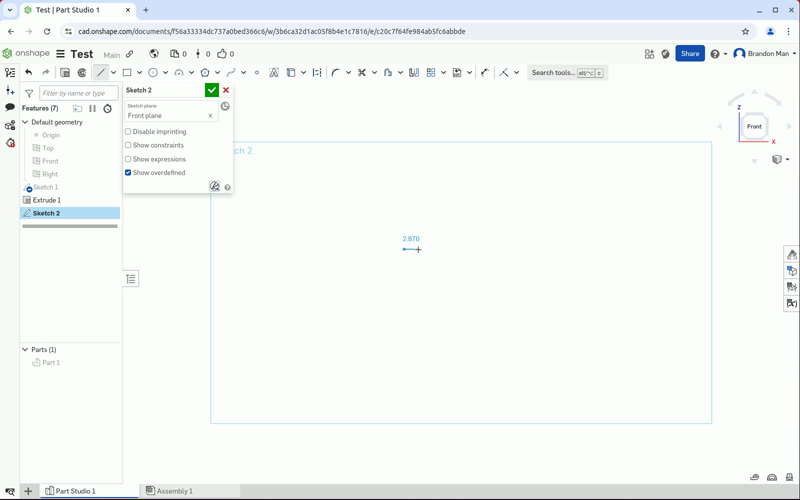
key_down(shift)
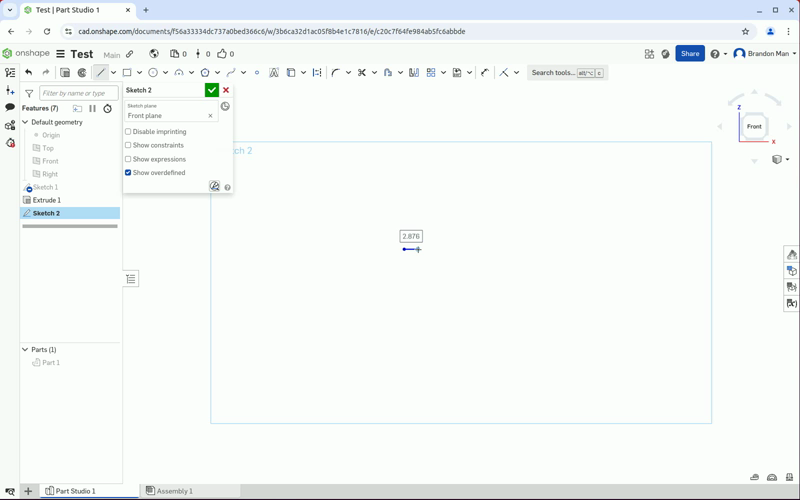
mouse_move(448, 249)
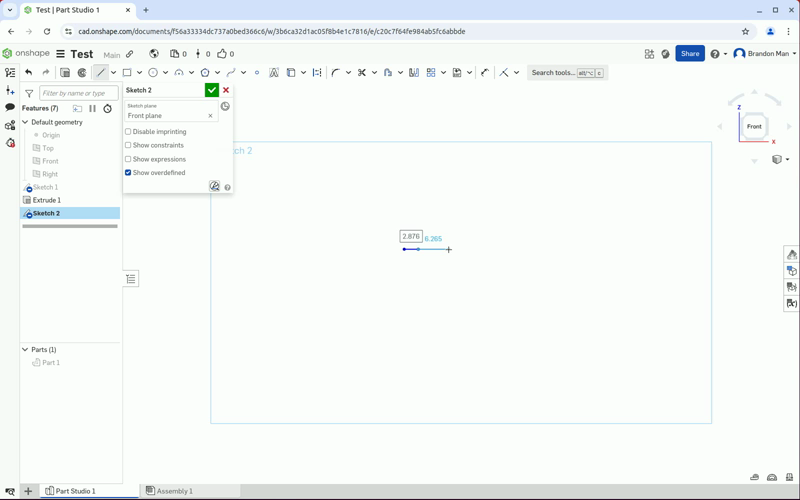
mouse_move(422, 231)
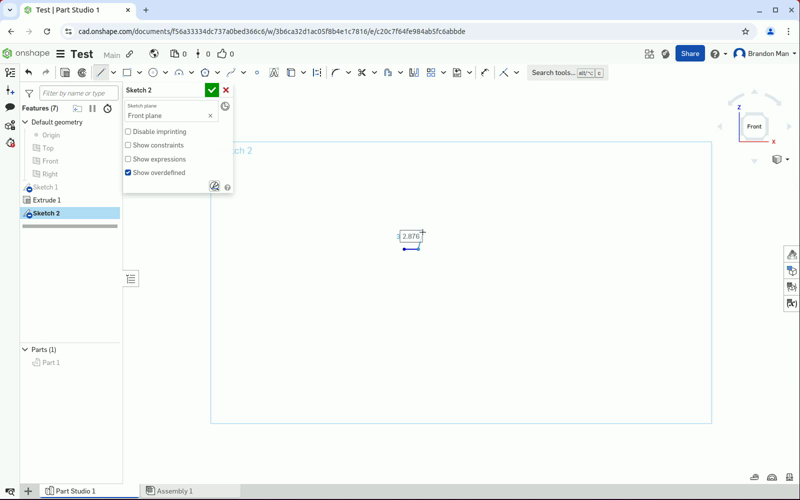
click(422, 231)
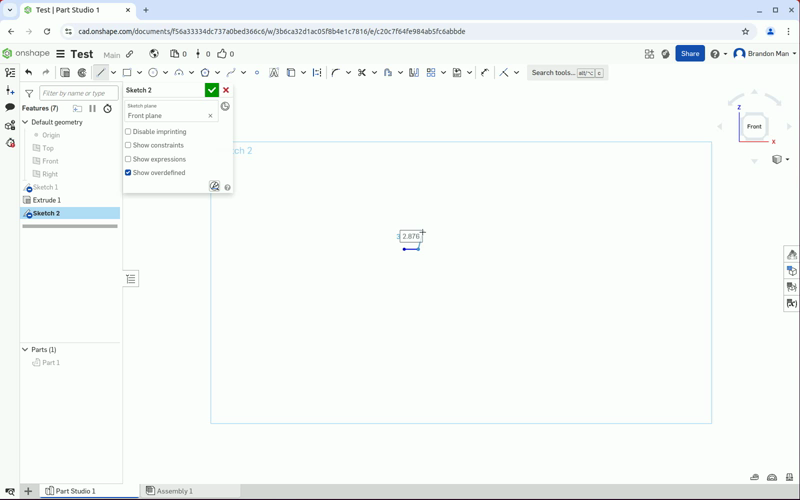
key_up(shift)
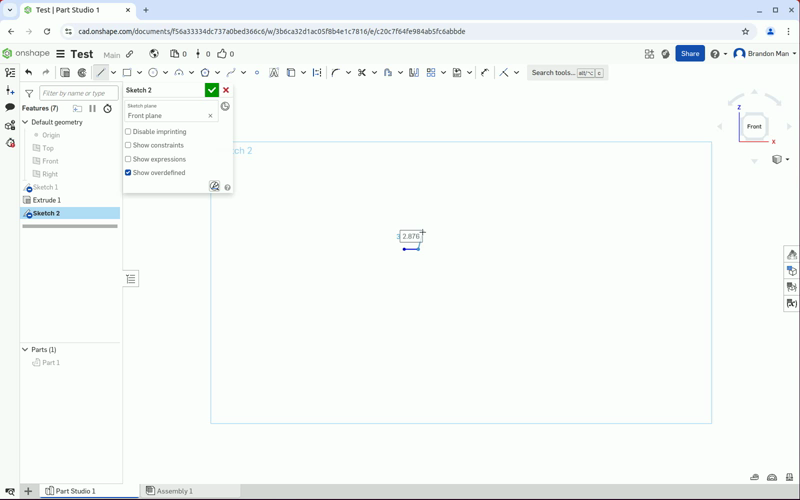
key_down(shift)
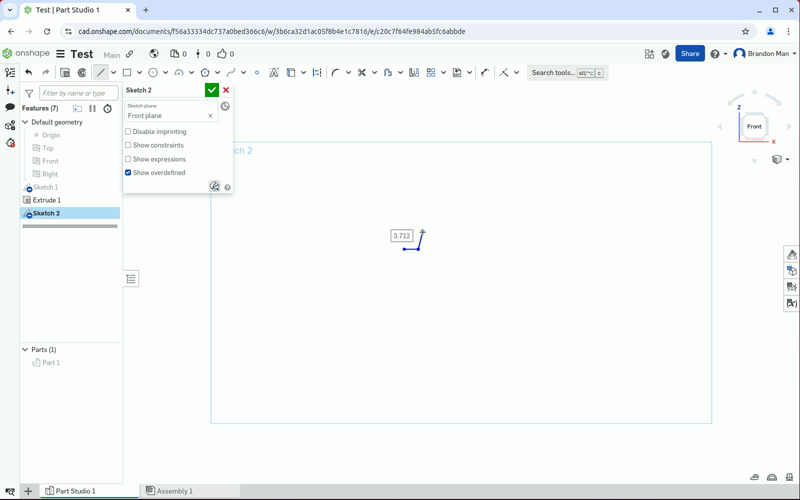
mouse_move(453, 231)
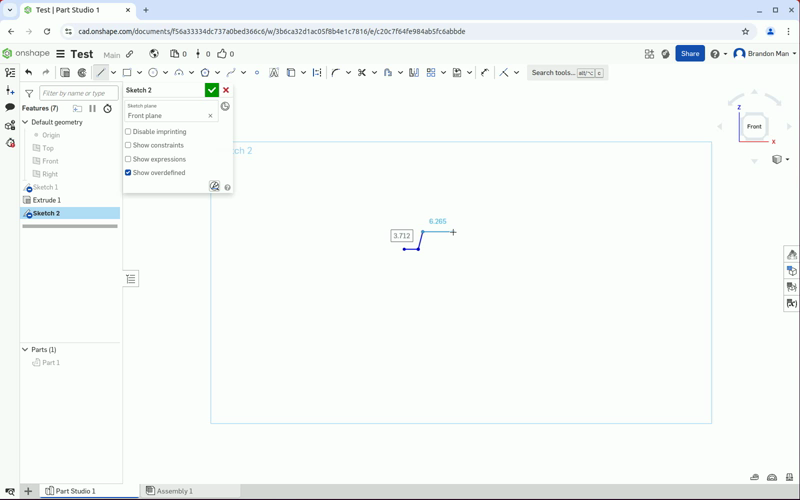
mouse_move(404, 231)
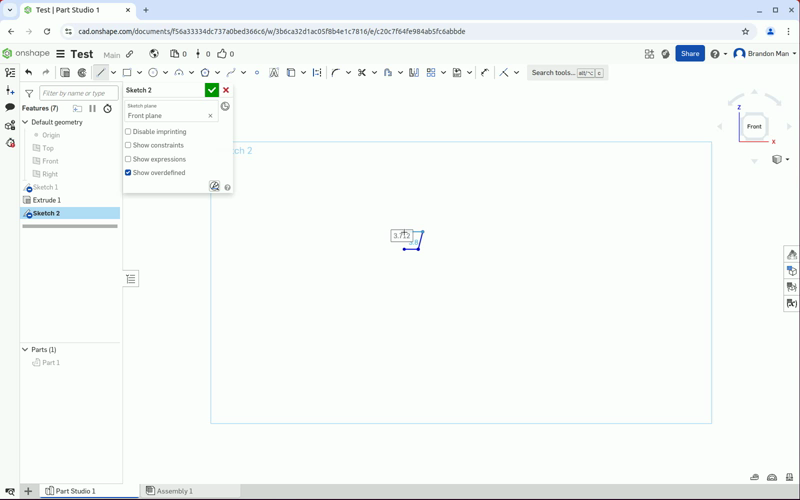
click(404, 231)
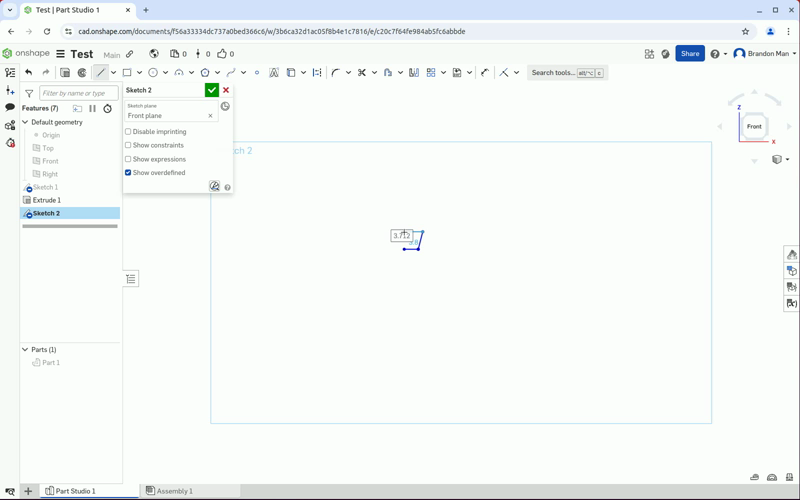
key_up(shift)
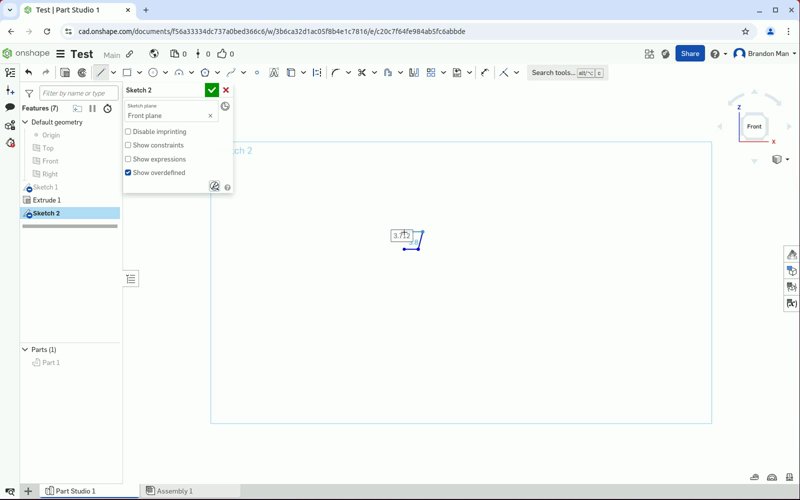
mouse_move(434, 231)
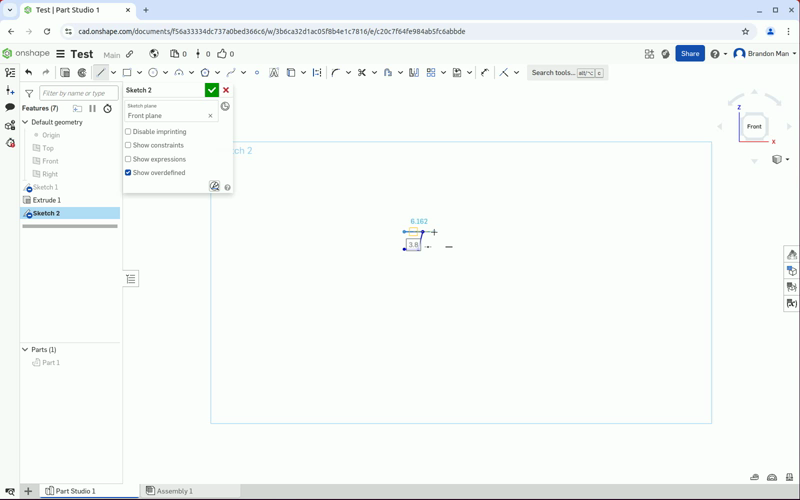
key_down(shift)
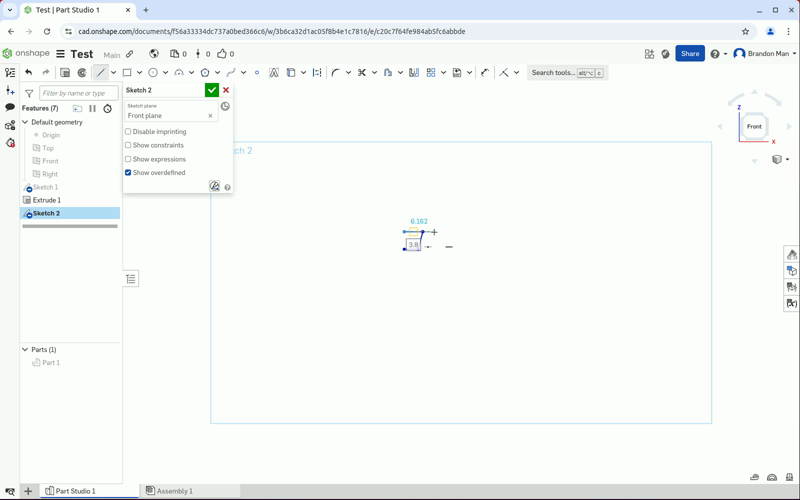
mouse_move(404, 249)
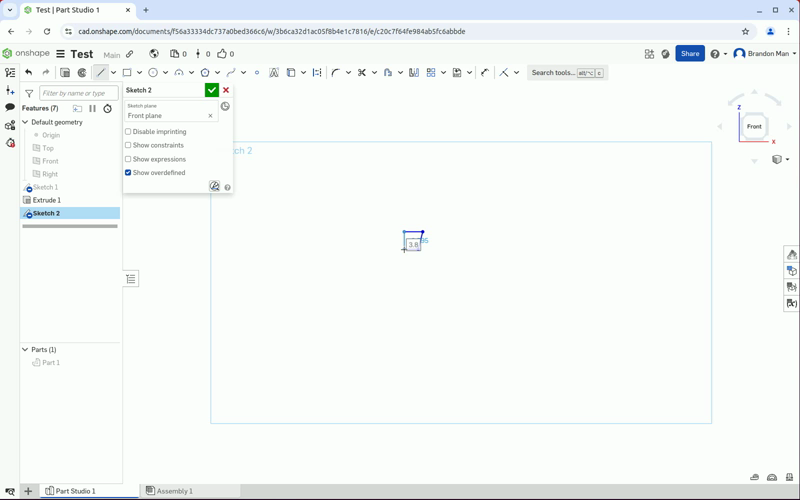
key_up(shift)
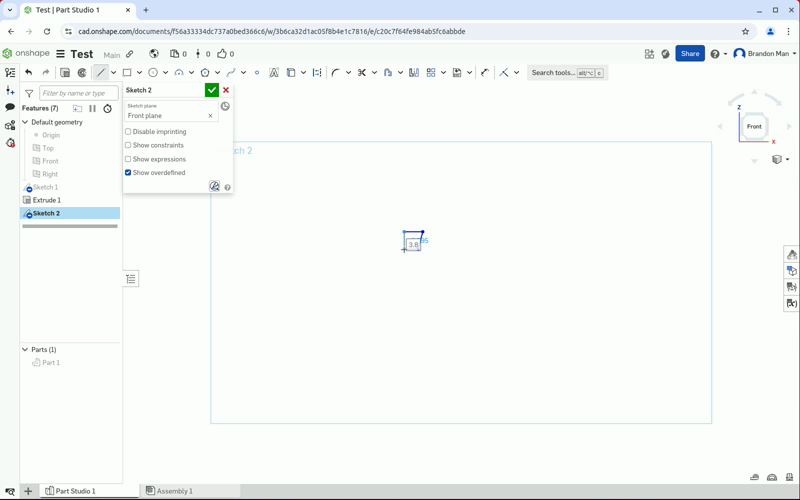
click(404, 249)
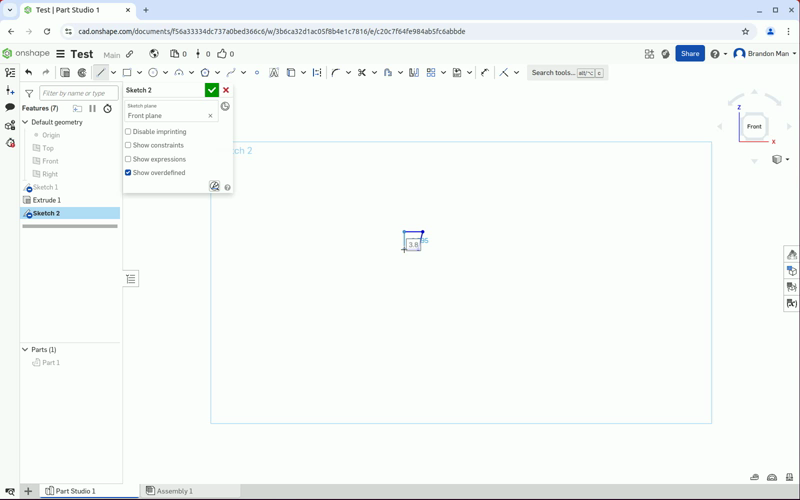
key(esc)
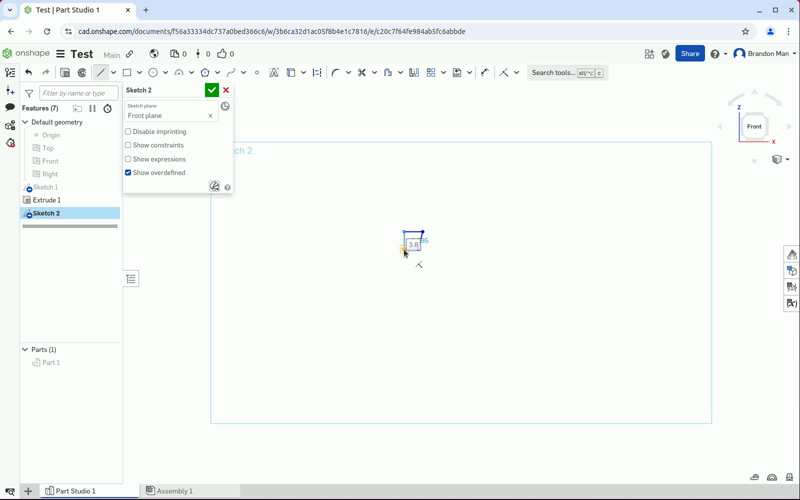
mouse_move(406, 242)
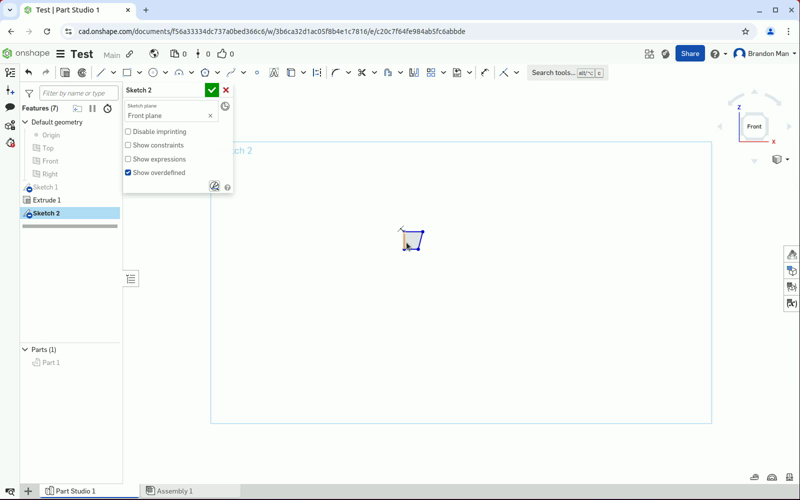
scroll(6)
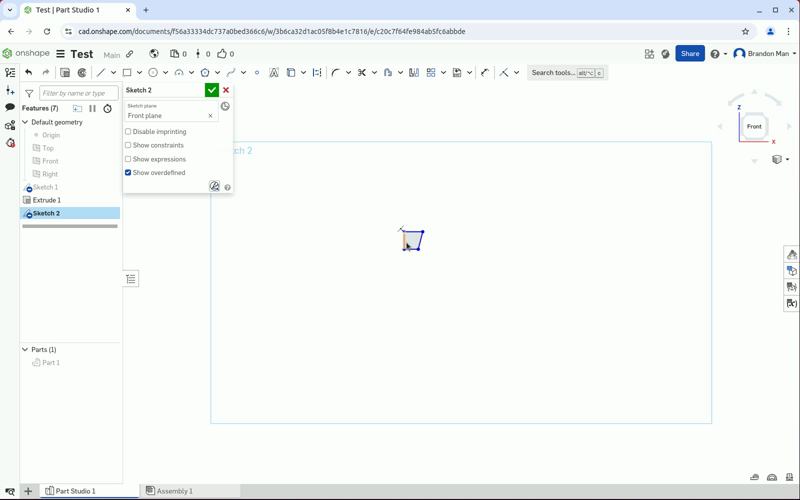
scroll(6)
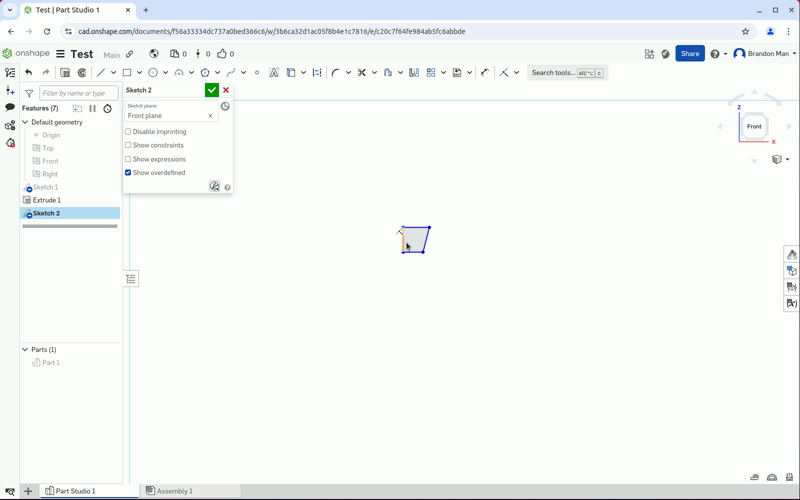
scroll(6)
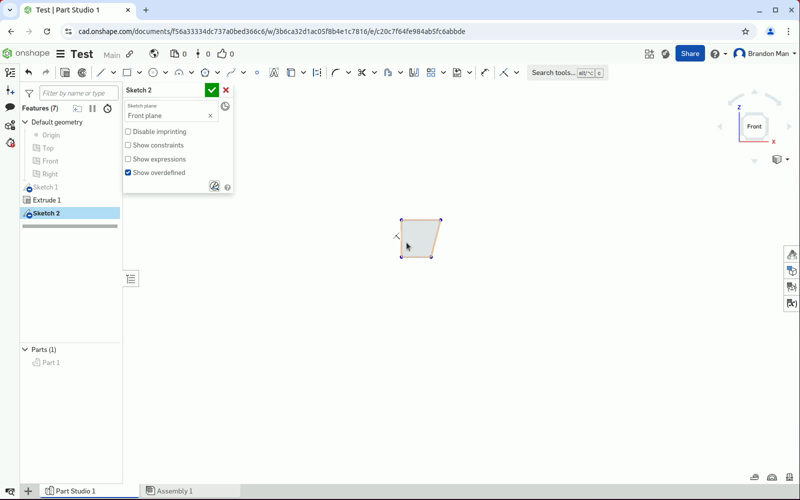
scroll(6)
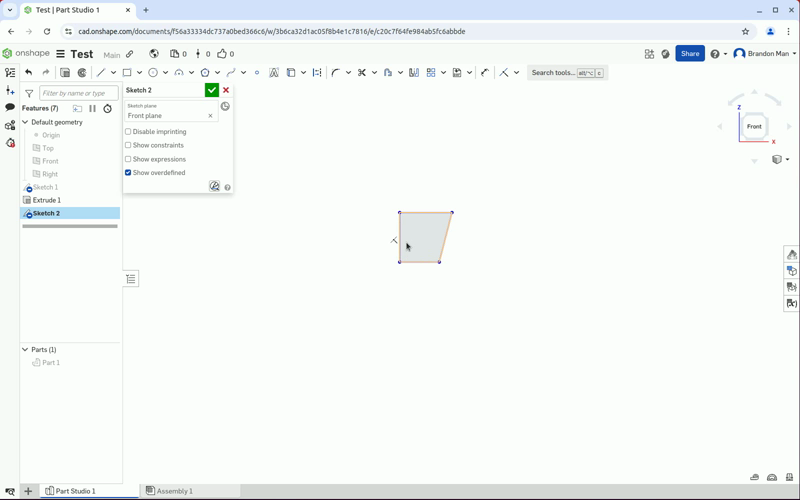
scroll(6)
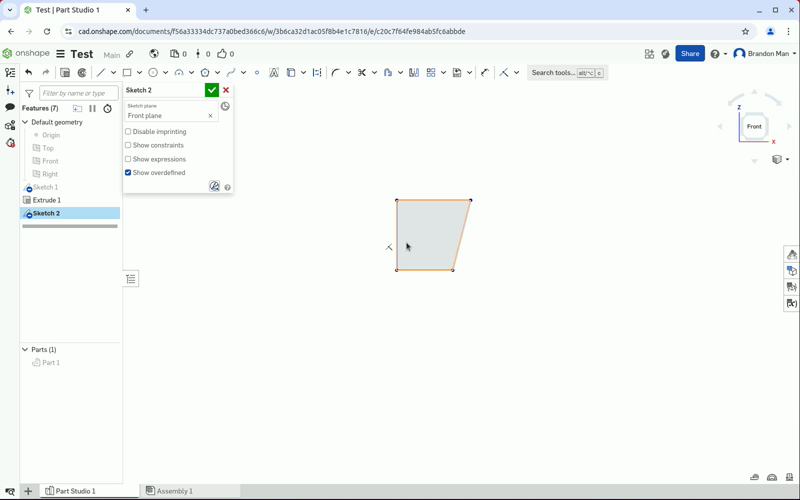
scroll(6)
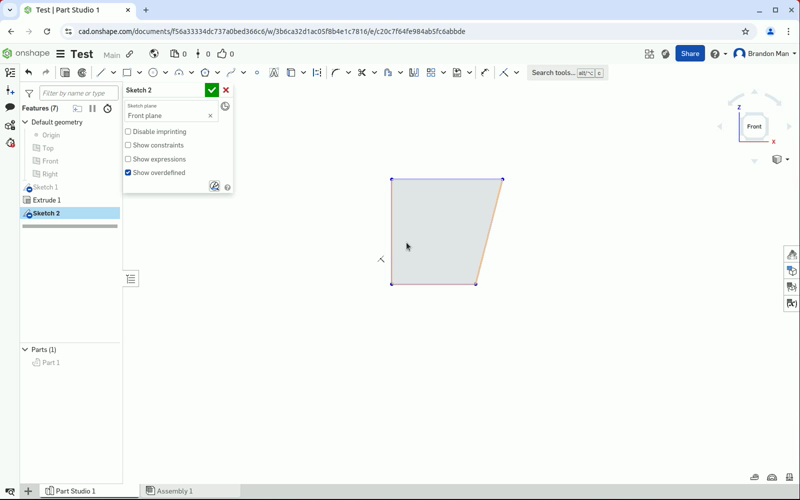
scroll(6)
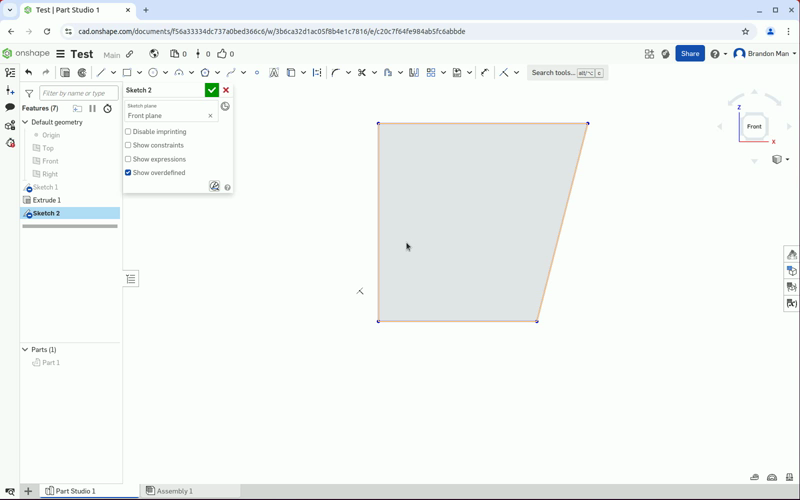
click(406, 242)
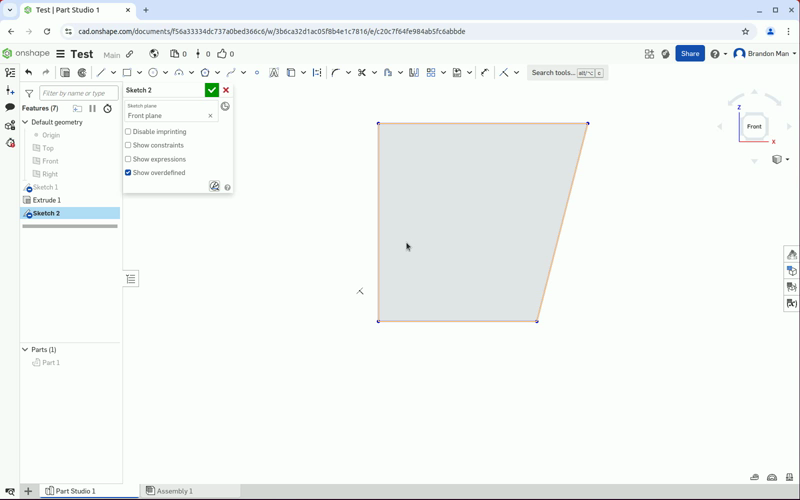
scroll(-6)
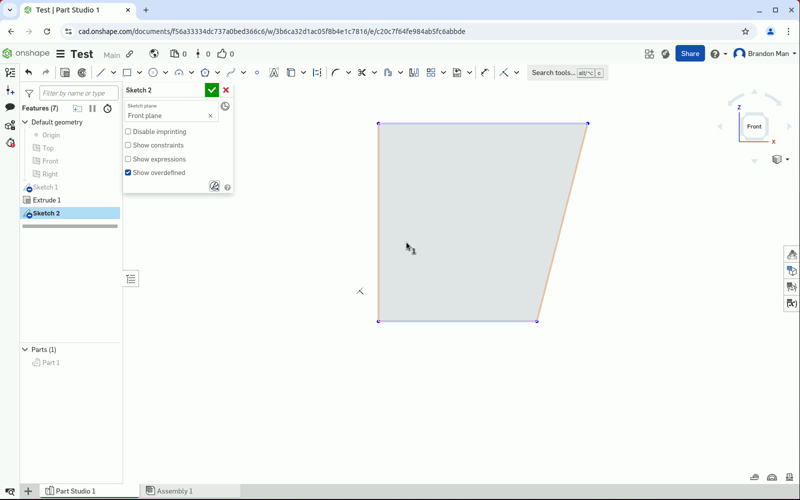
scroll(-6)
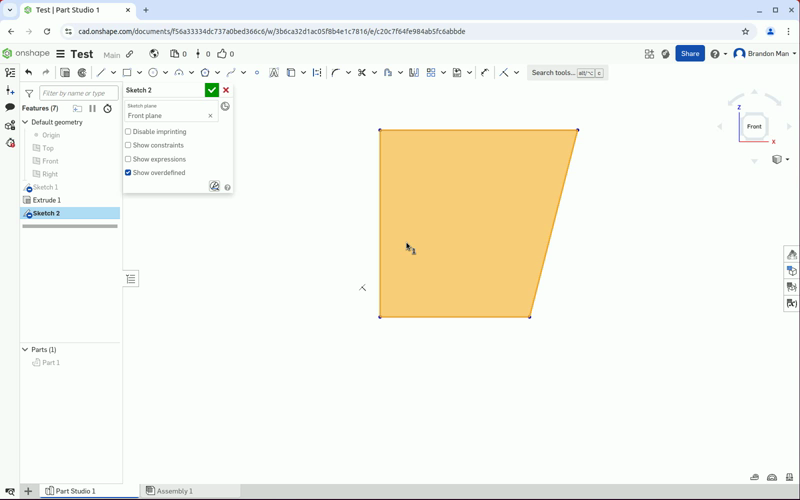
scroll(-6)
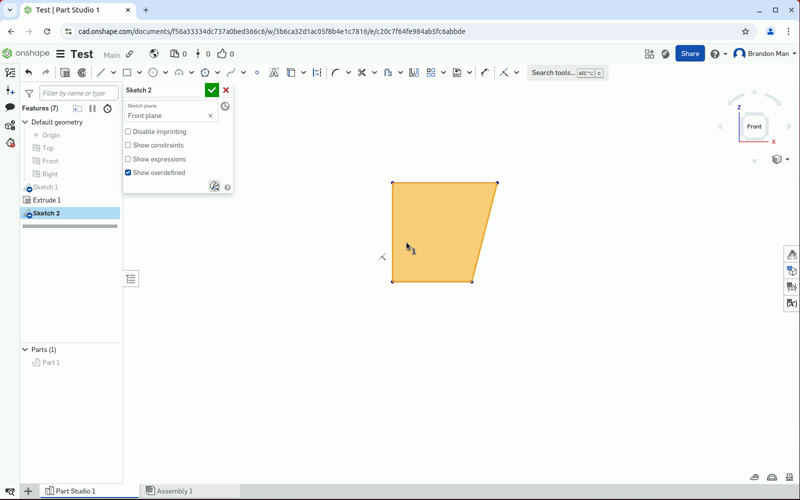
scroll(-6)
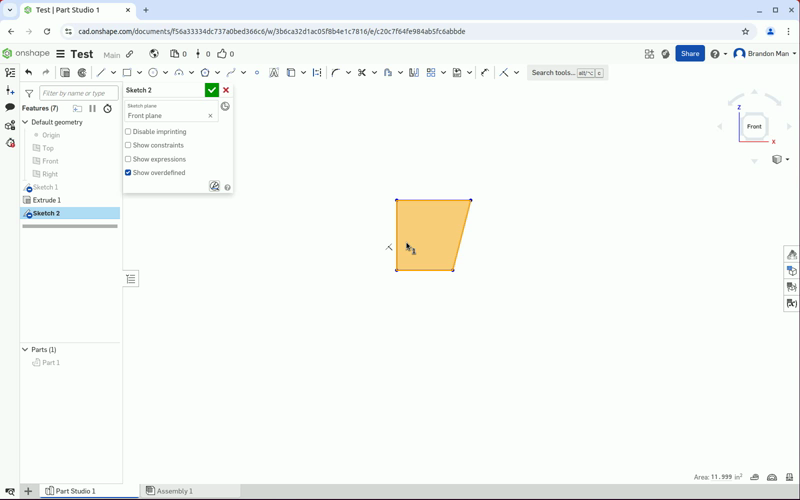
scroll(-6)
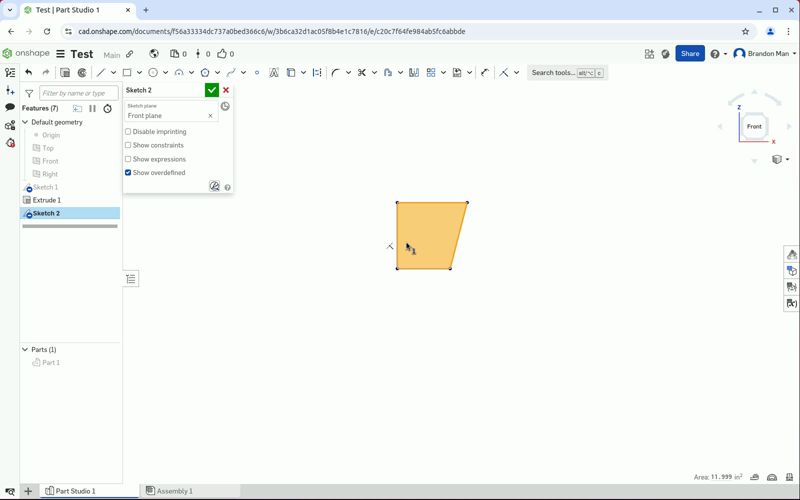
scroll(-6)
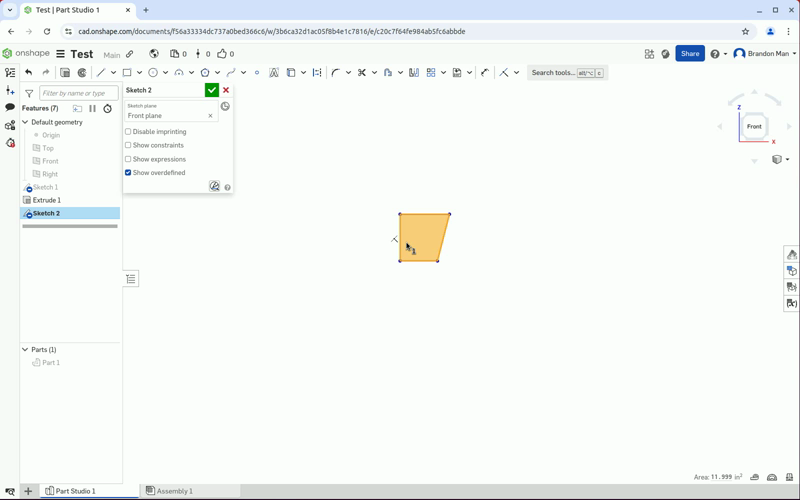
scroll(-6)
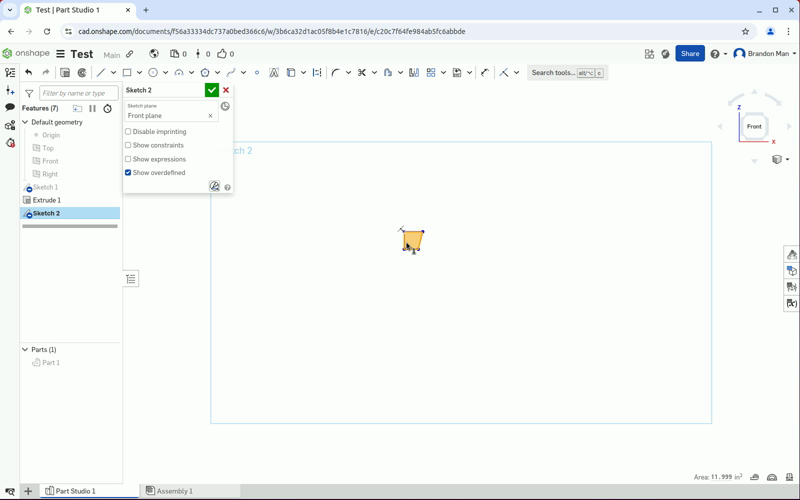
mouse_move(73, 352)
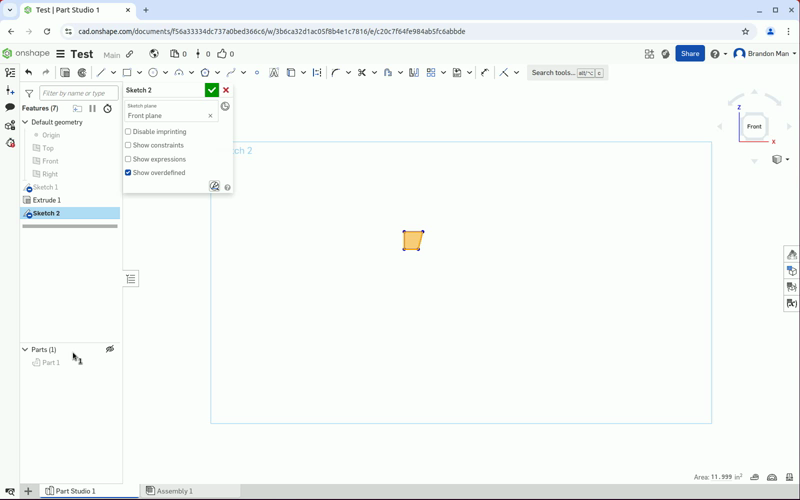
key(shift+y)
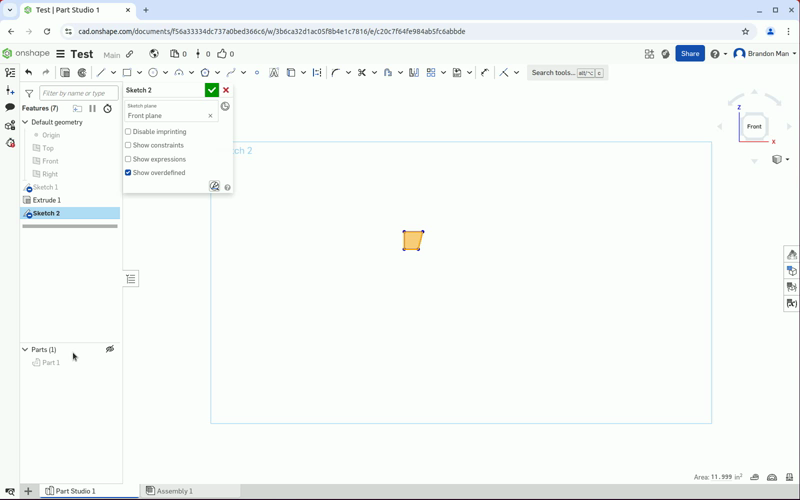
key(shift+e)
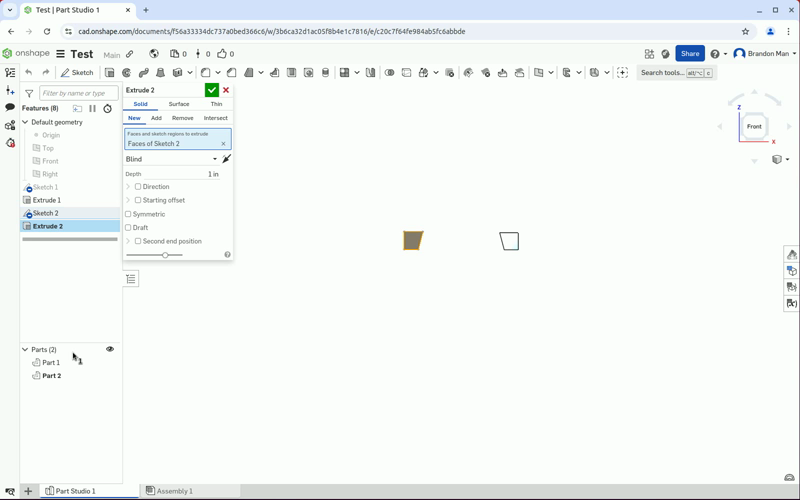
mouse_move(143, 106)
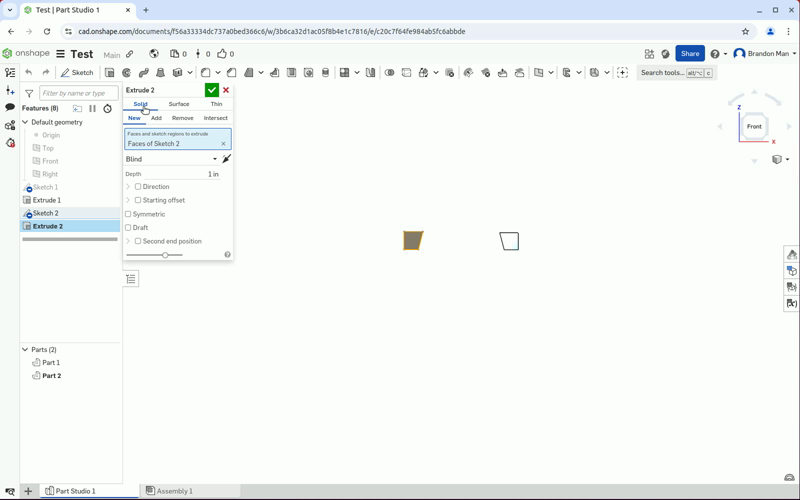
click(143, 106)
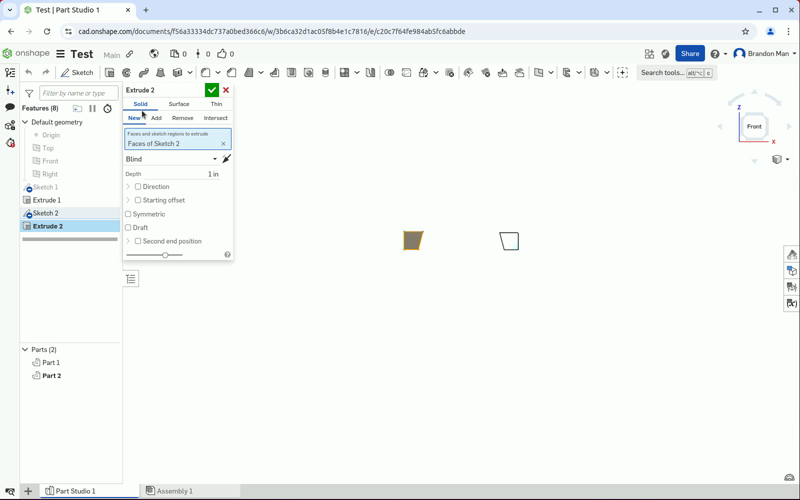
mouse_move(137, 120)
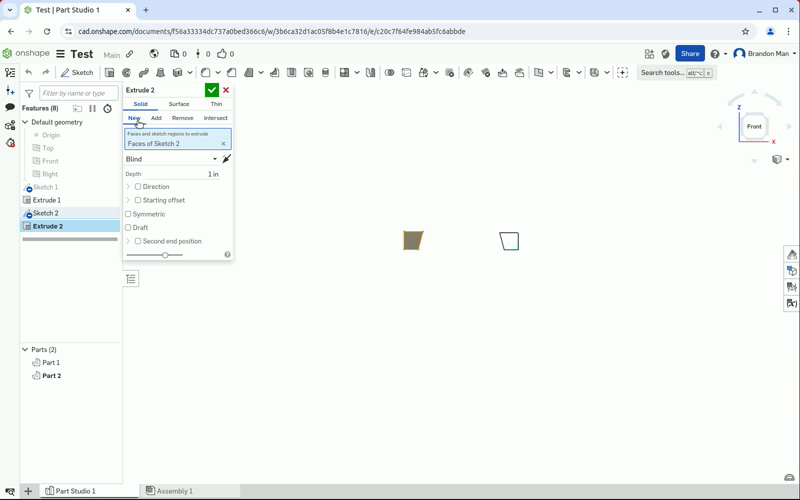
click(137, 120)
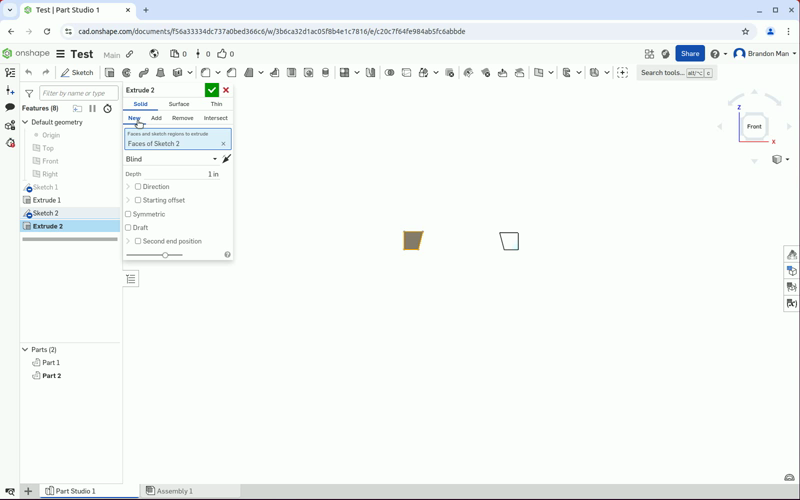
key(tab, 4)
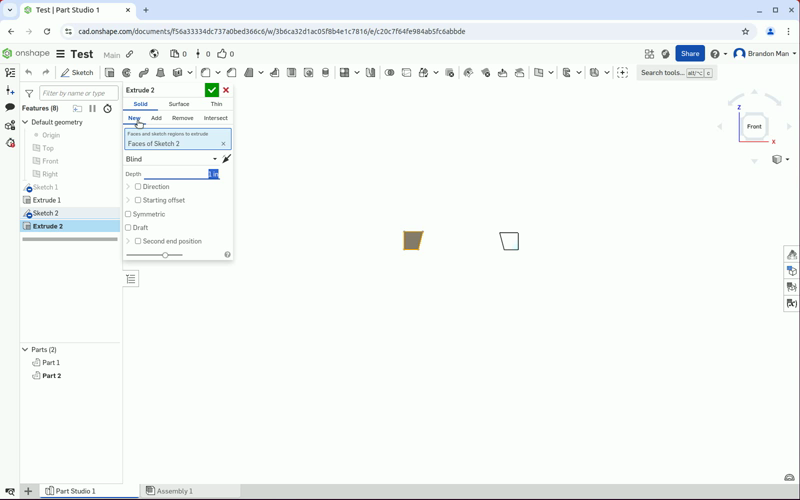
text(46.216)
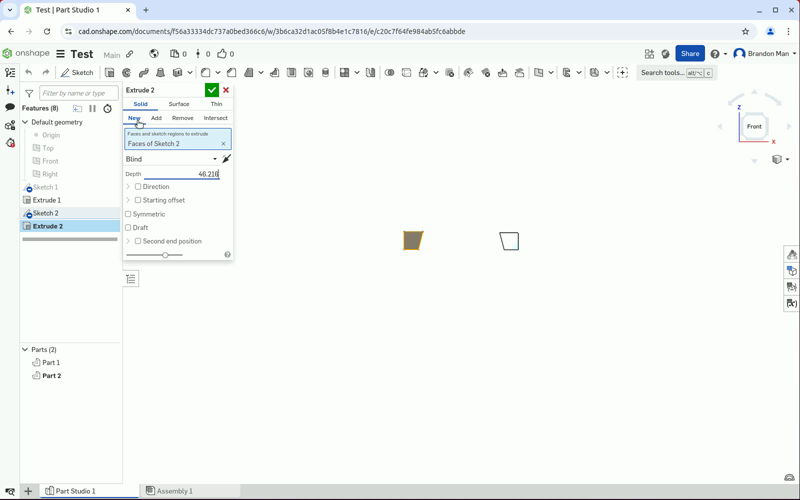
key(tab, 3)
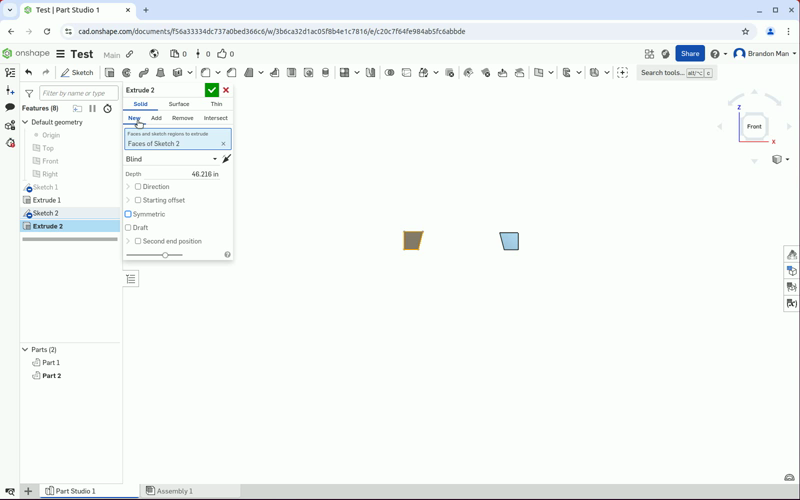
key(space)
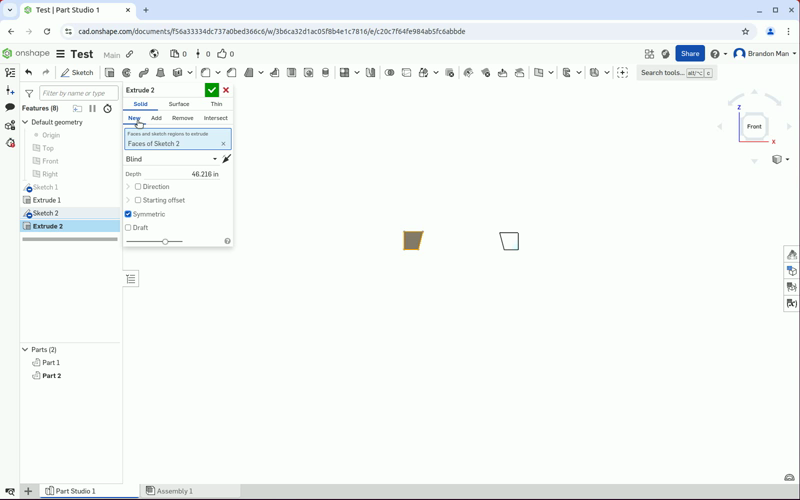
key(enter)
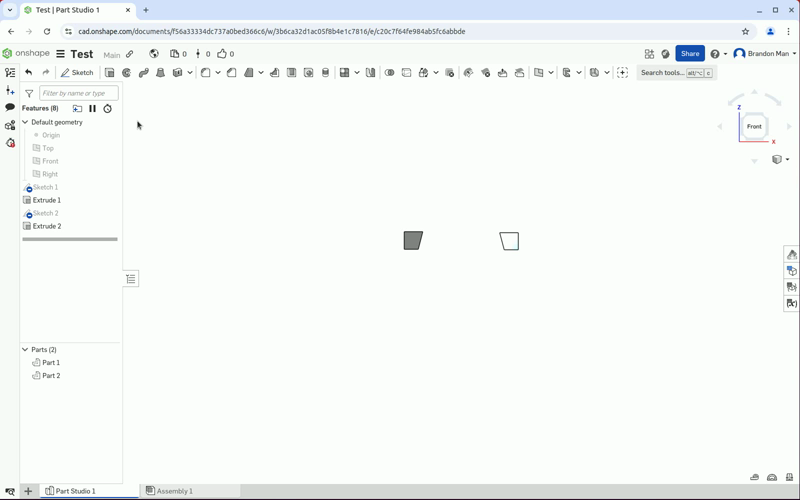
key(shift+h)
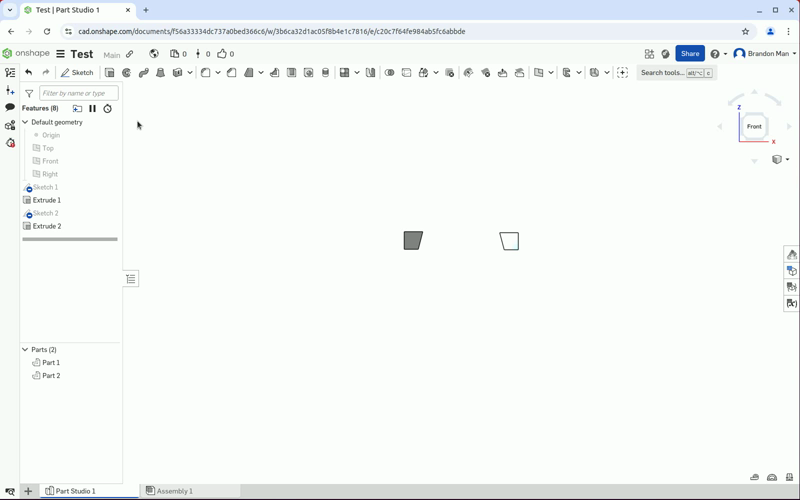
key(shift+h)
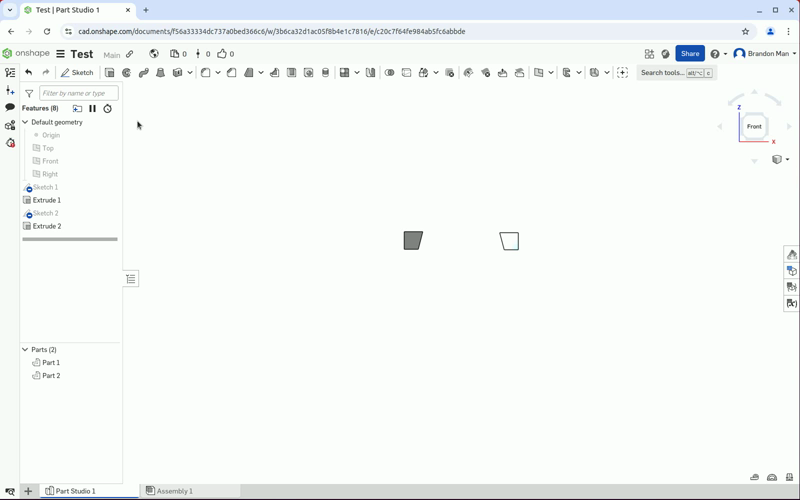
mouse_move(73, 189)
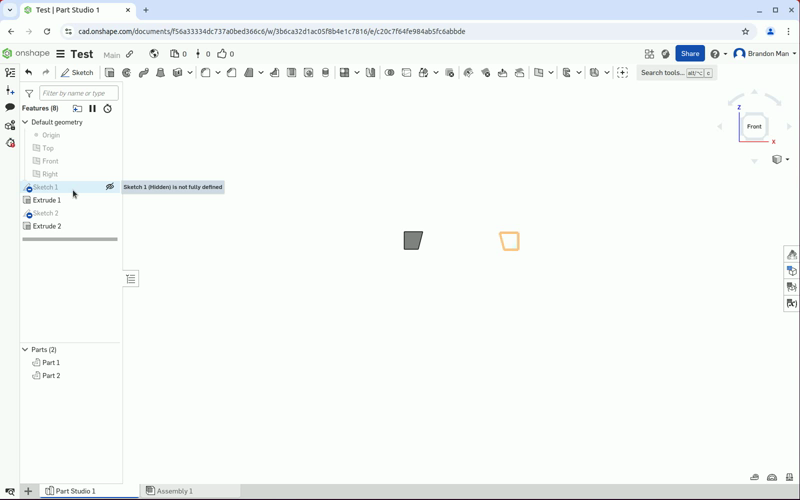
click(73, 189)
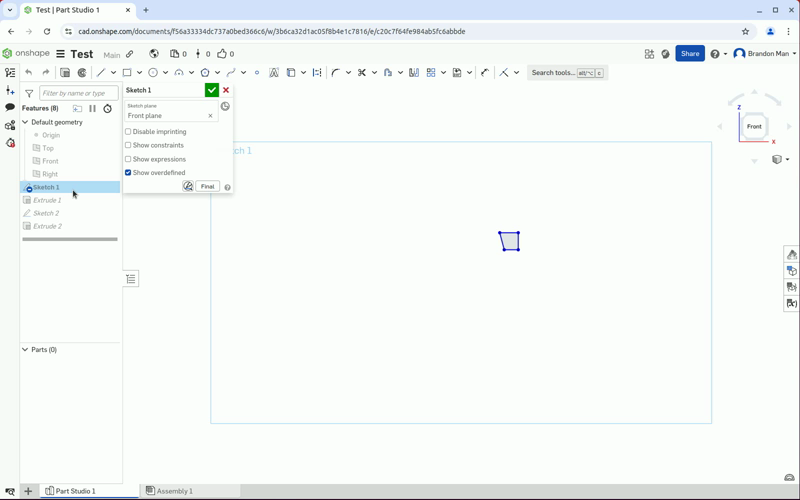
mouse_move(229, 92)
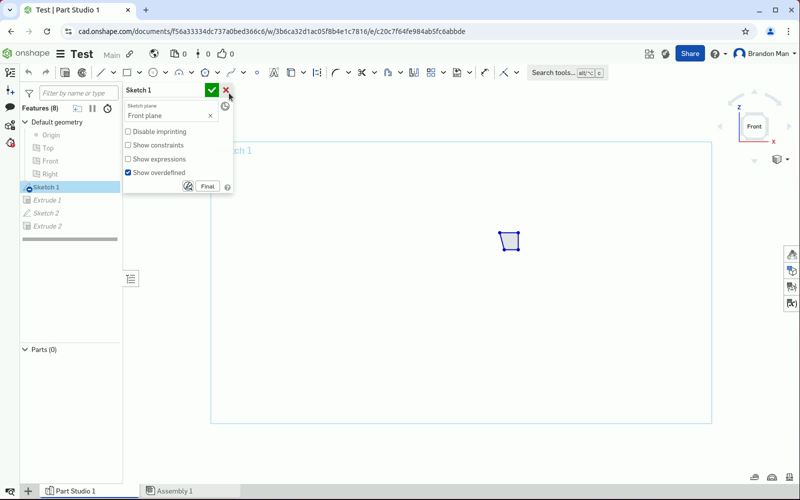
click(229, 92)
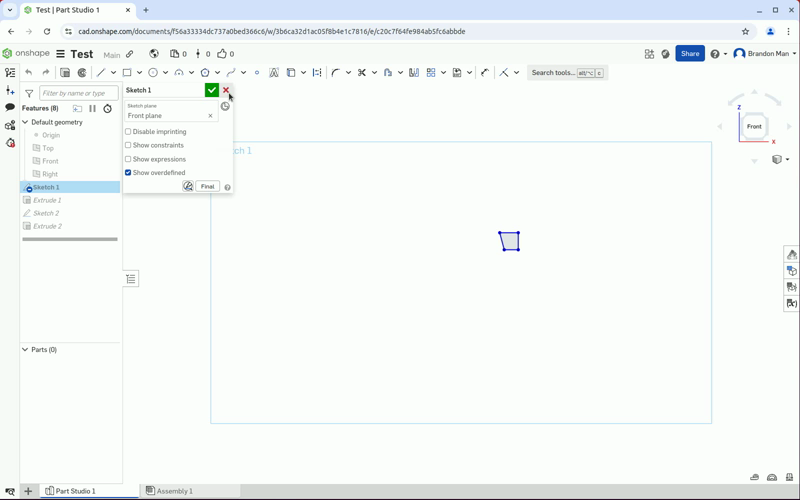
key(shift+s)
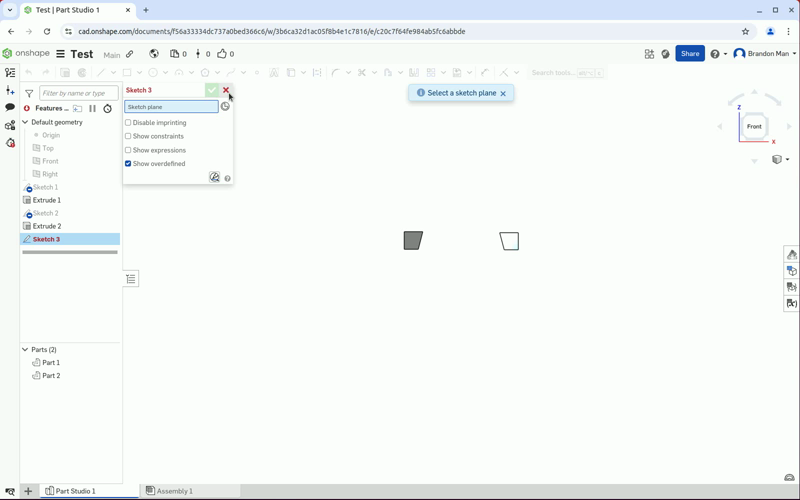
mouse_move(73, 163)
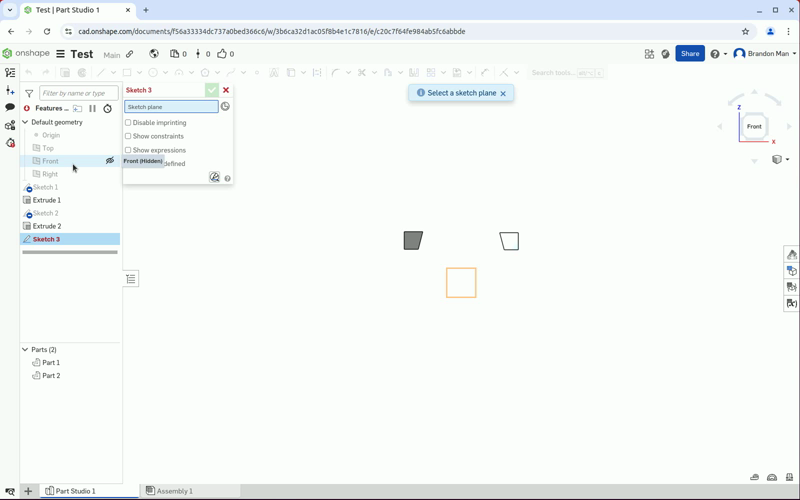
click(73, 163)
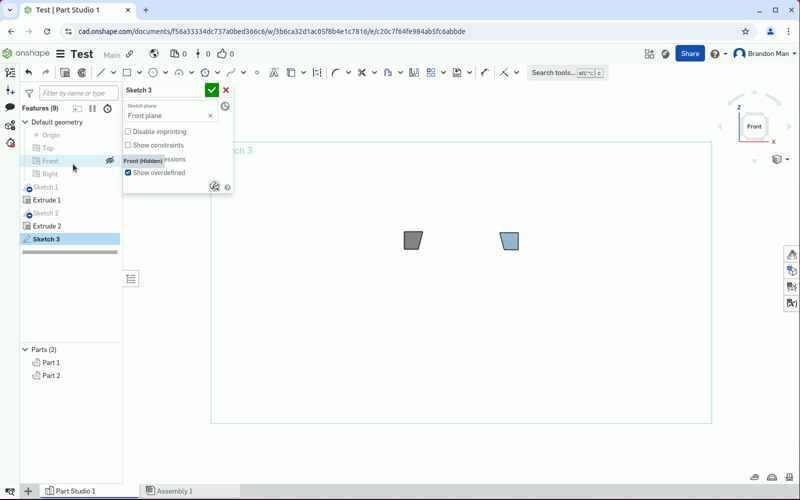
mouse_move(73, 352)
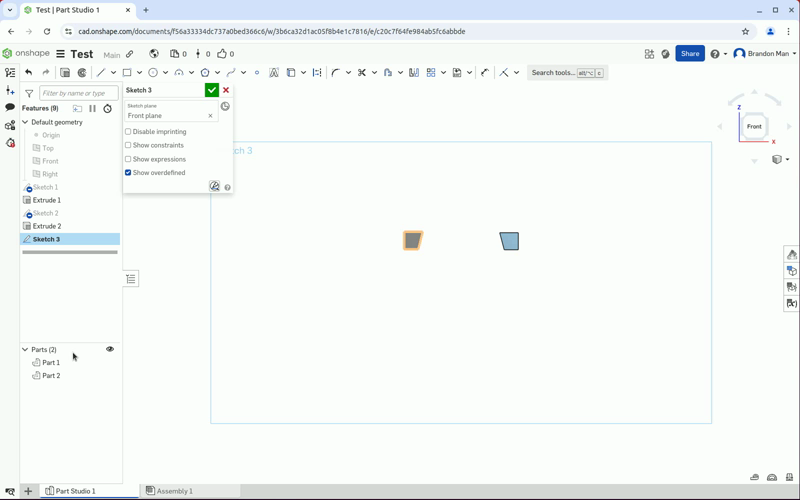
key(y)
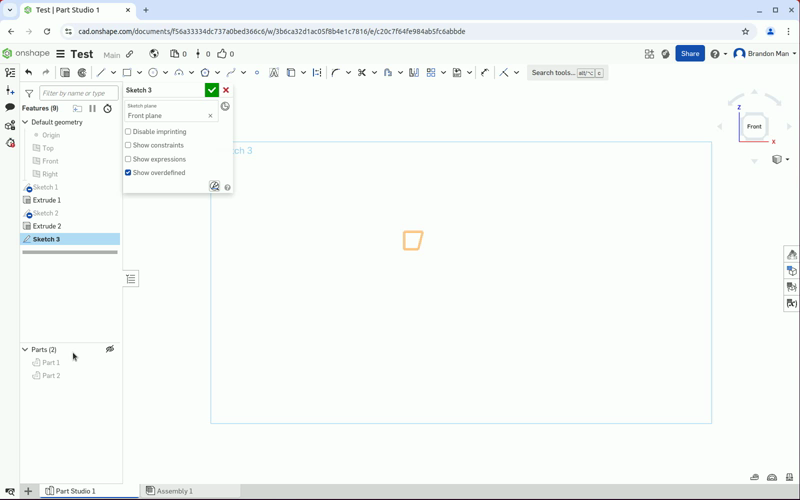
key(l)
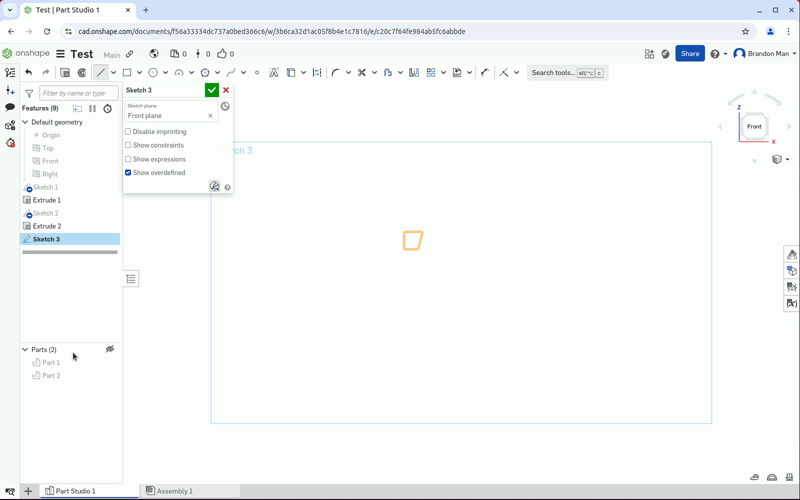
key_down(shift)
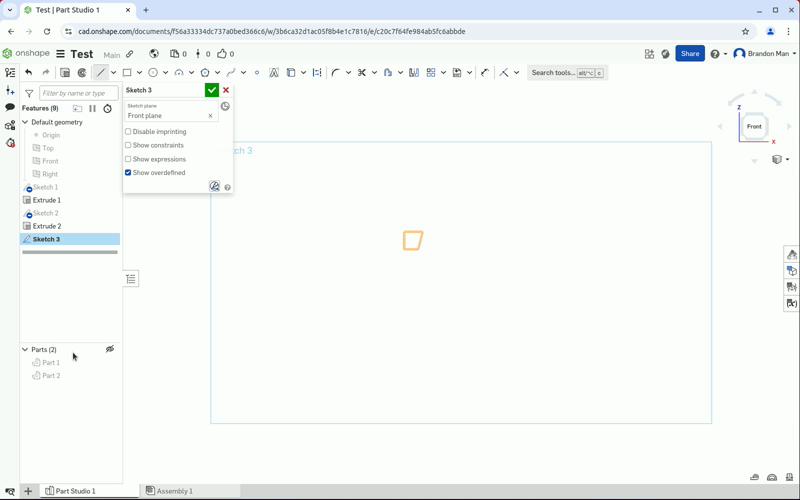
mouse_move(413, 333)
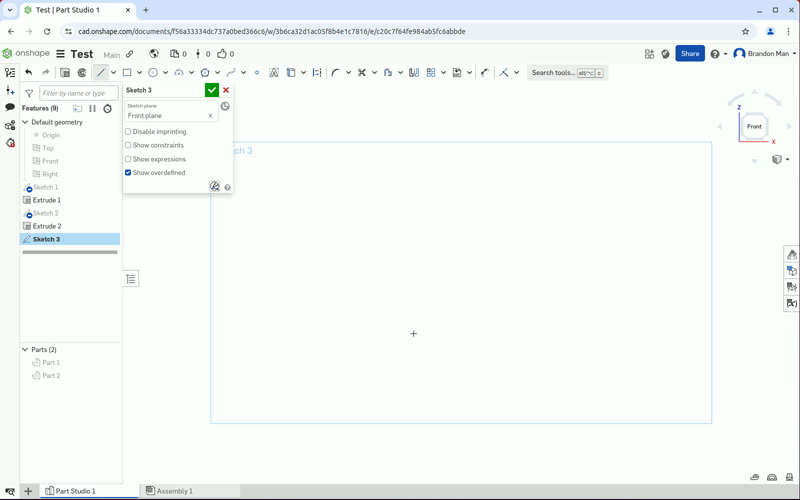
click(413, 333)
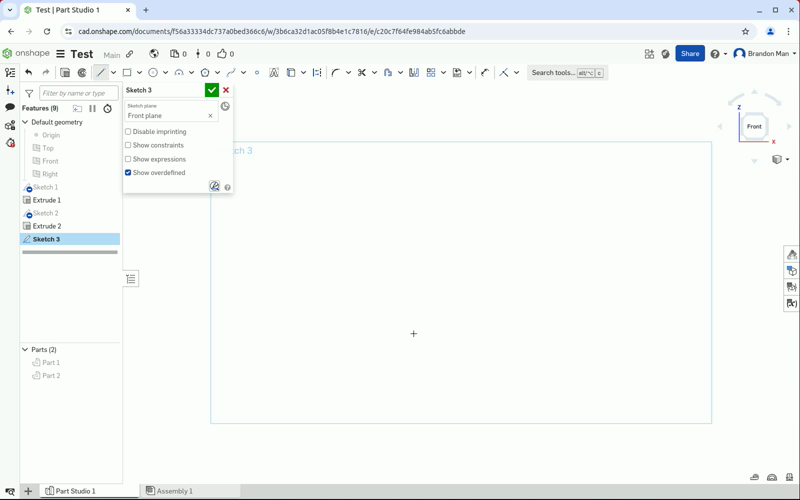
key_up(shift)
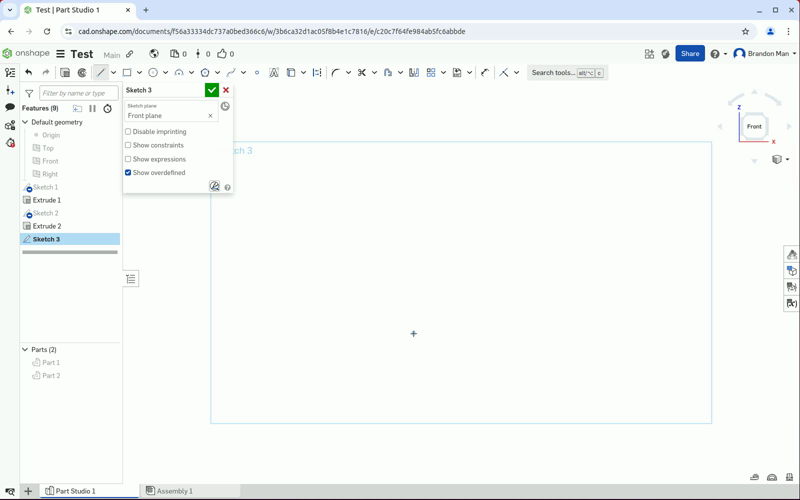
key_down(shift)
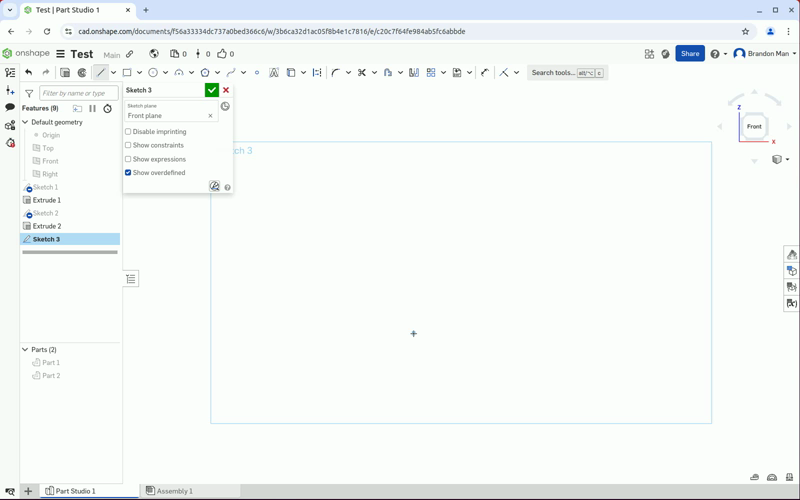
mouse_move(509, 333)
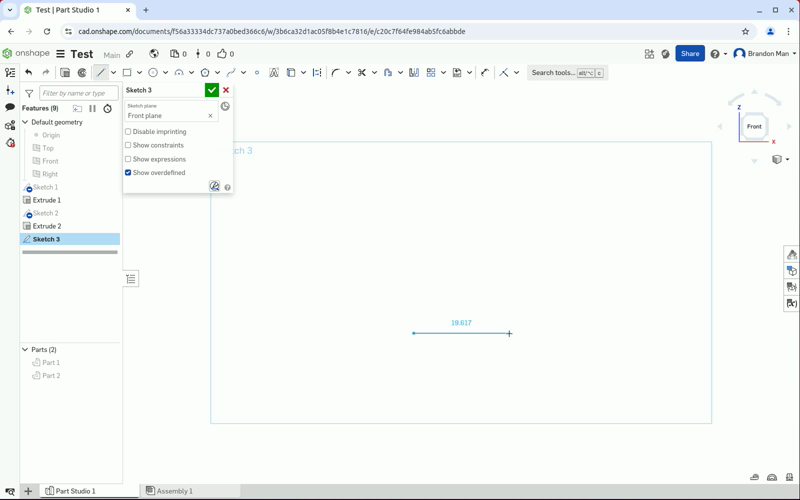
click(509, 333)
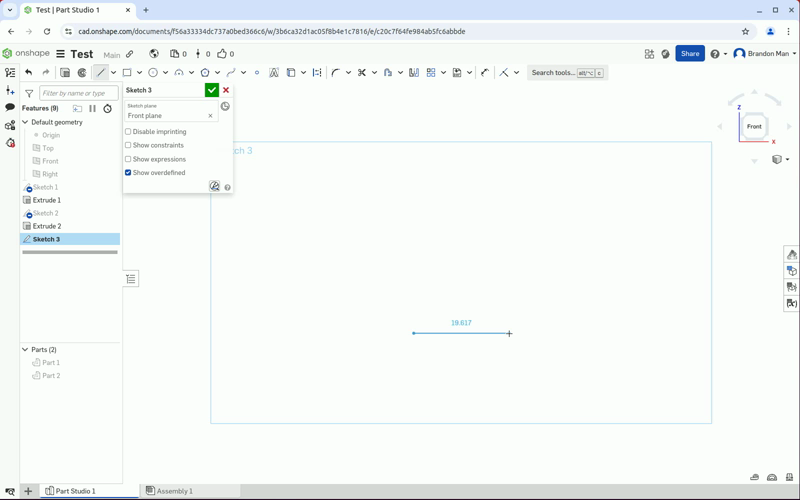
key_up(shift)
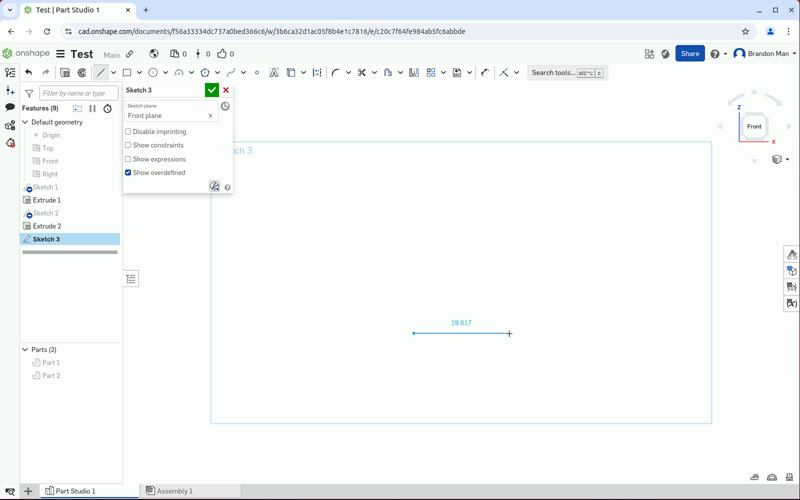
key_down(shift)
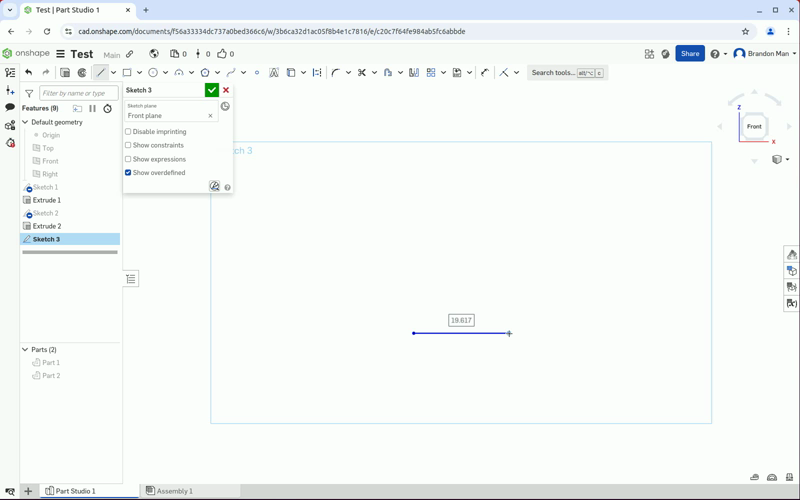
mouse_move(539, 333)
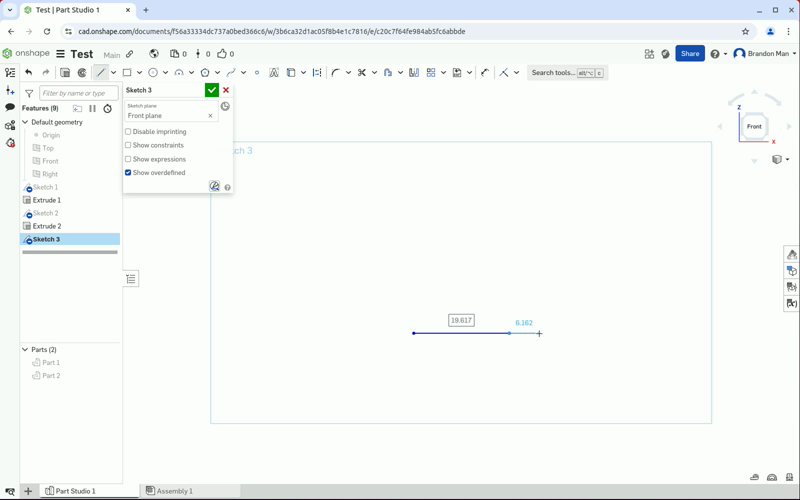
mouse_move(504, 316)
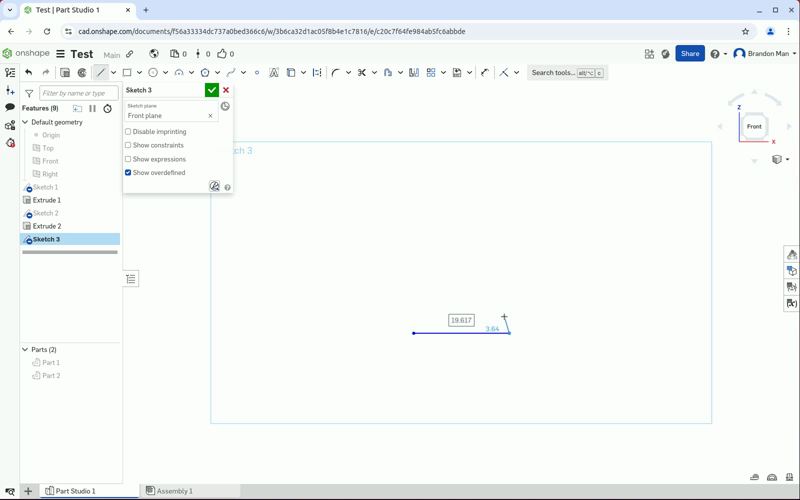
click(504, 316)
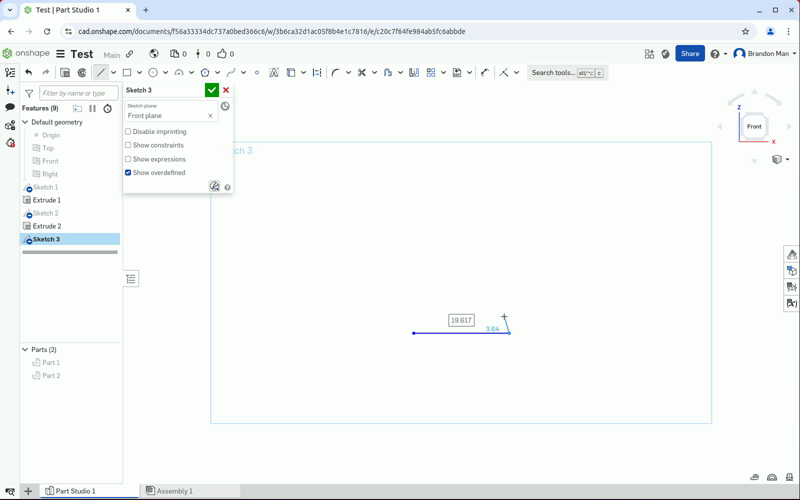
key_up(shift)
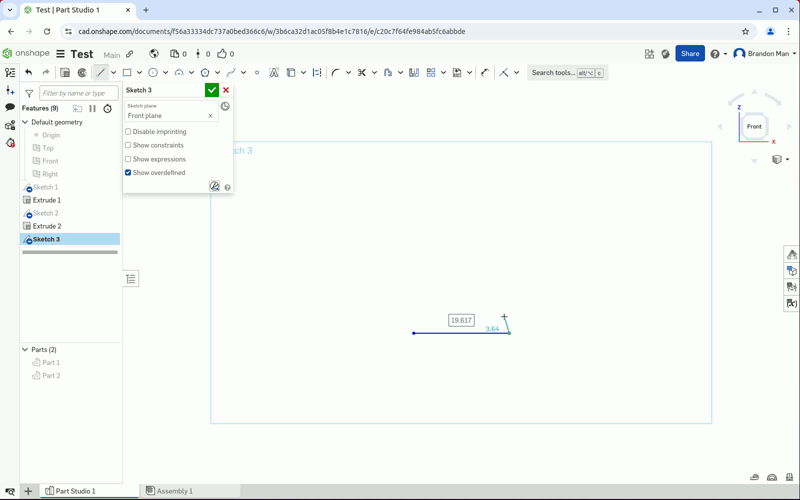
key_down(shift)
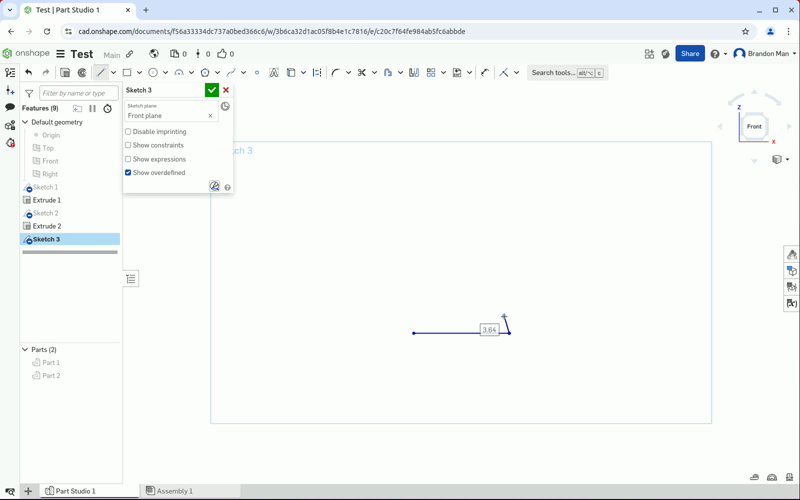
mouse_move(419, 316)
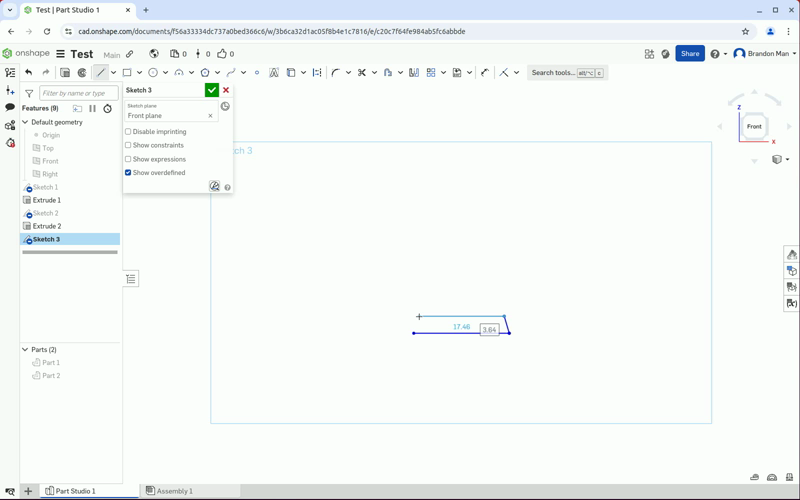
click(419, 316)
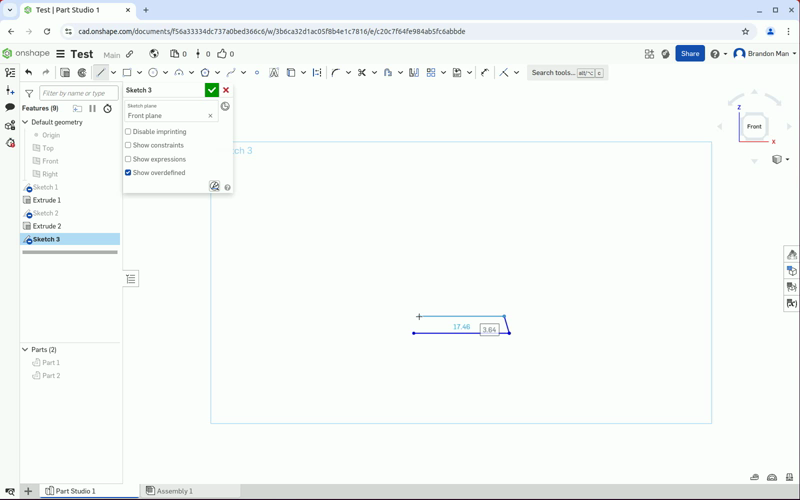
key_up(shift)
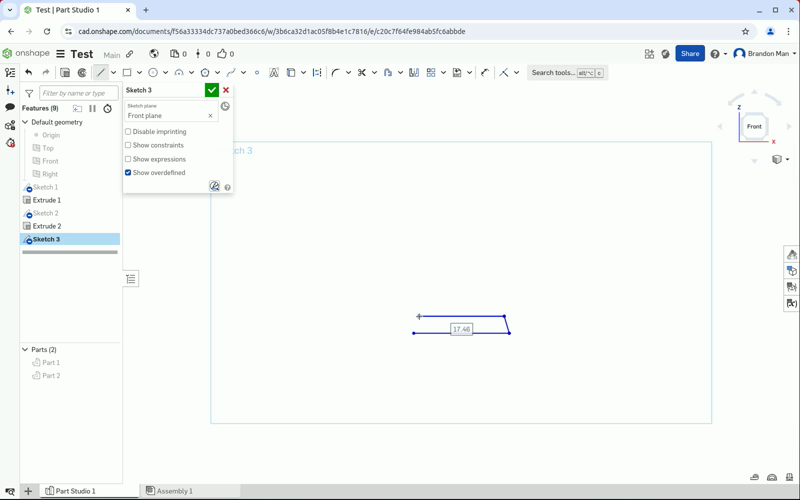
mouse_move(449, 316)
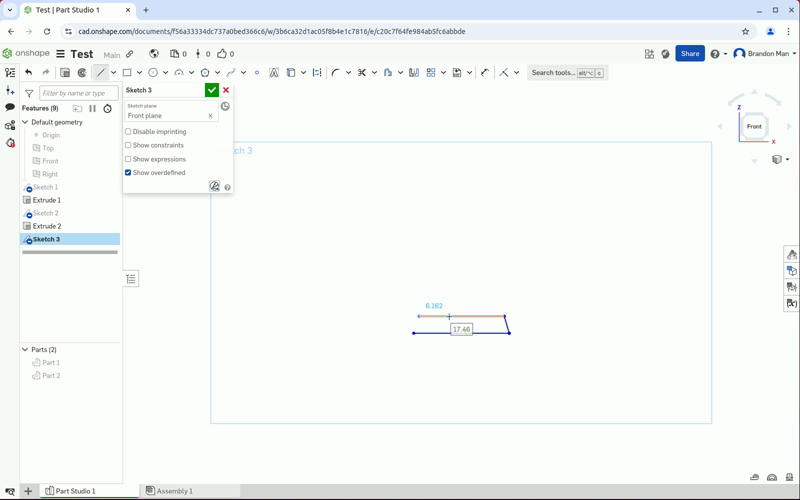
key_down(shift)
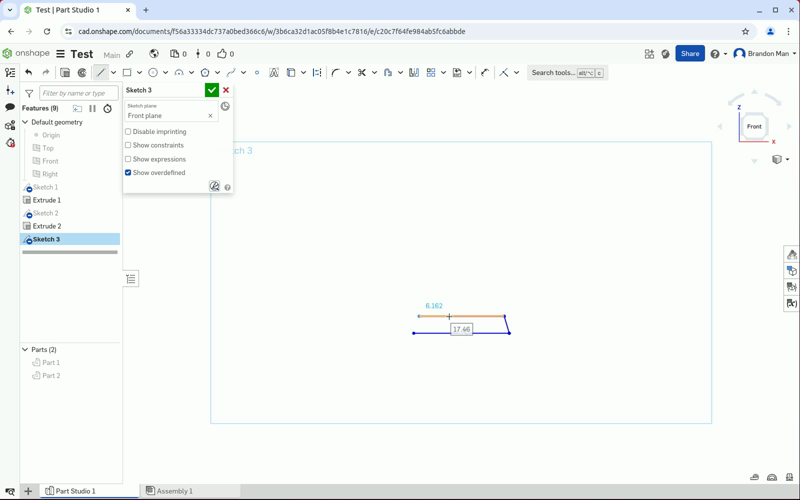
mouse_move(413, 333)
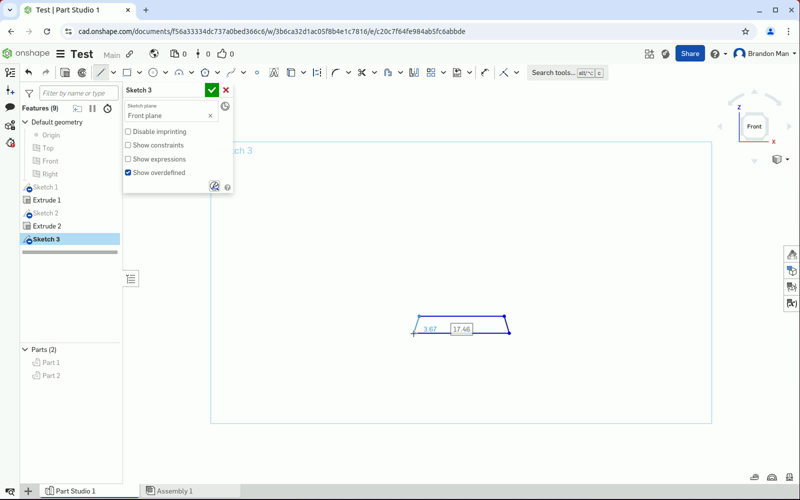
key_up(shift)
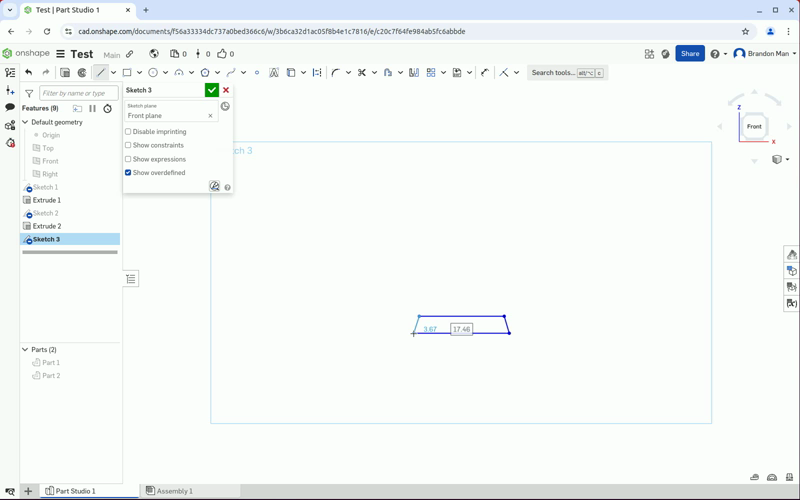
click(413, 333)
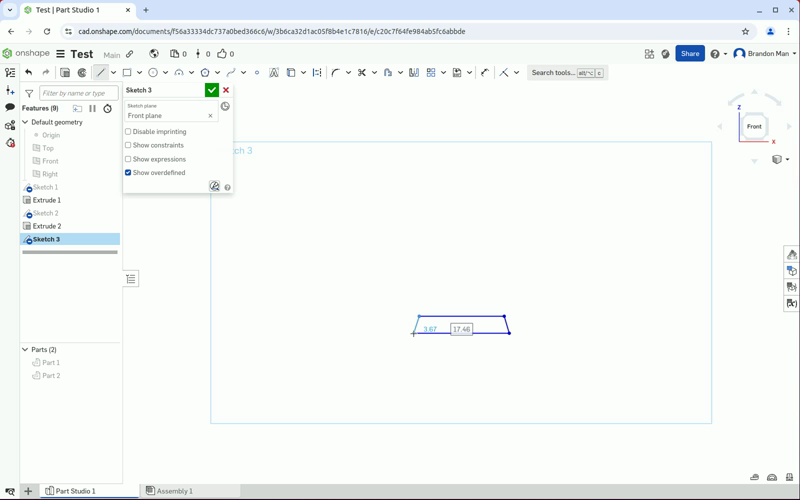
key(esc)
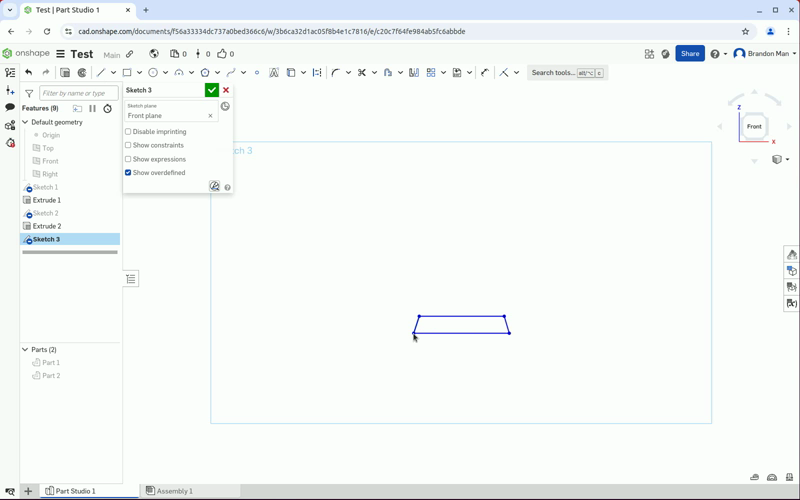
mouse_move(478, 330)
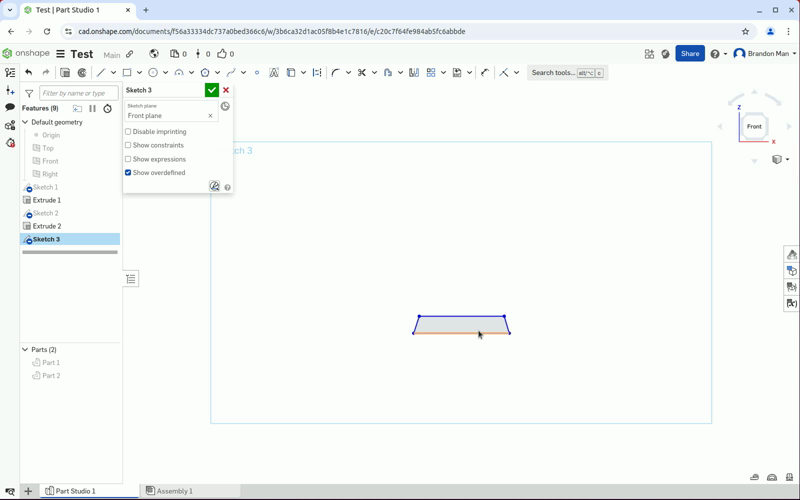
scroll(6)
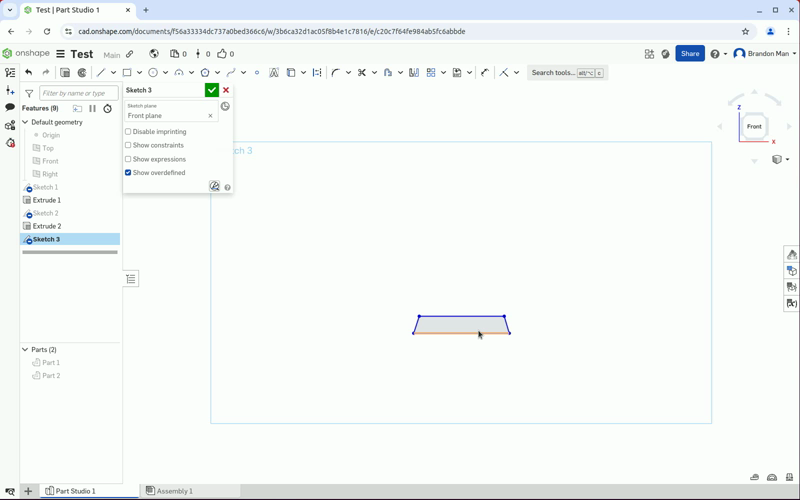
scroll(6)
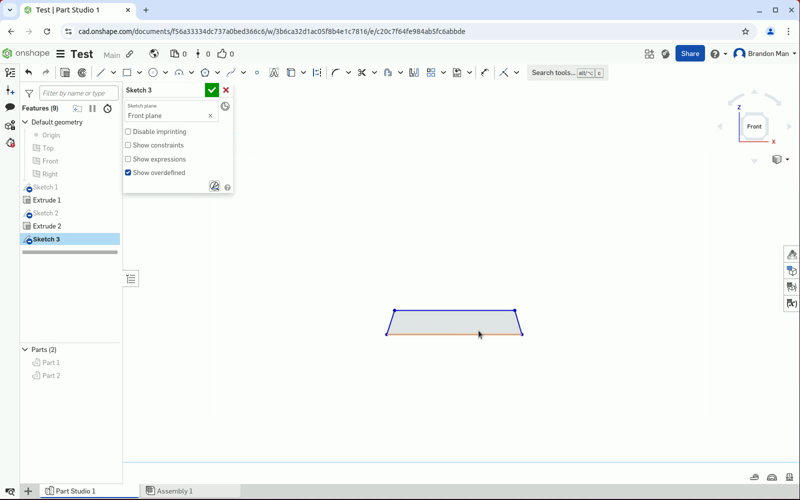
scroll(6)
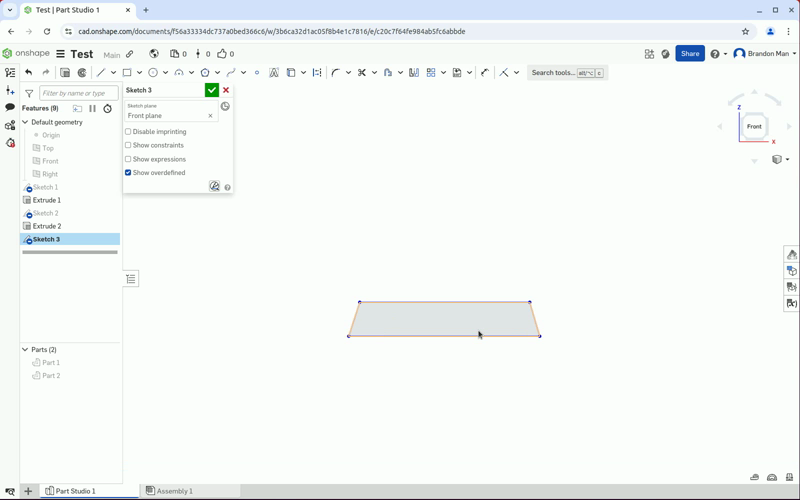
scroll(6)
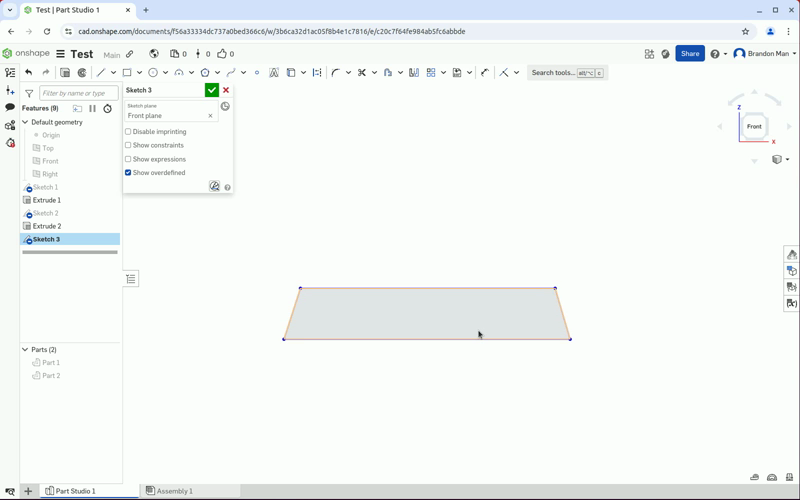
scroll(6)
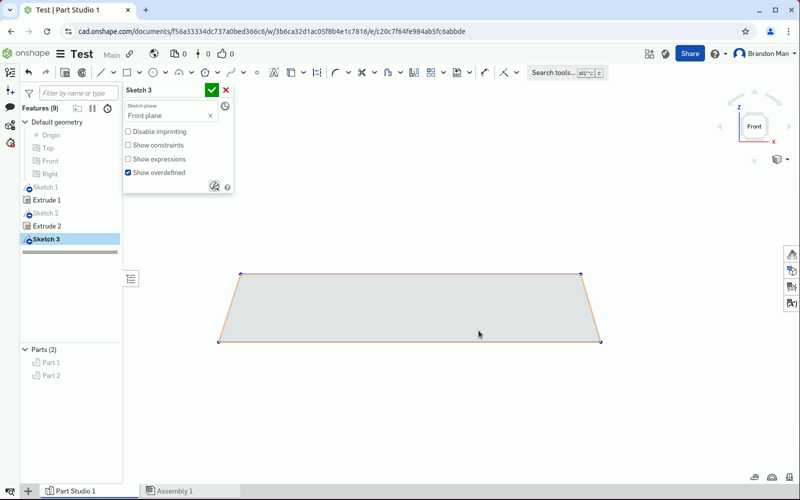
scroll(6)
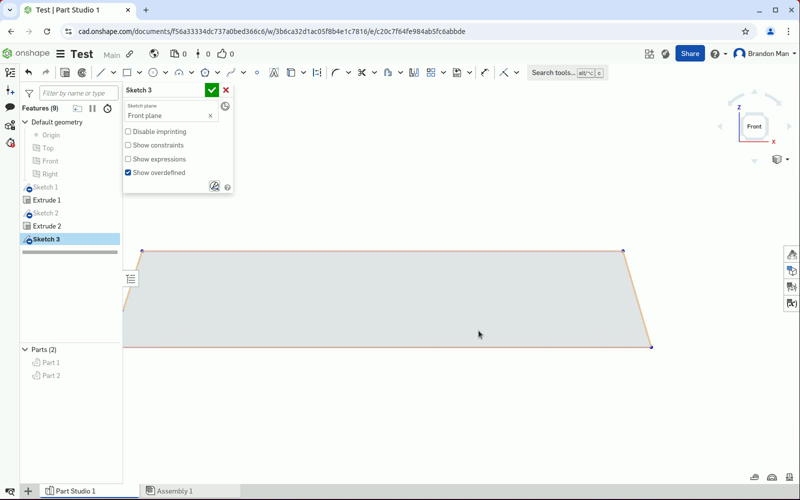
scroll(6)
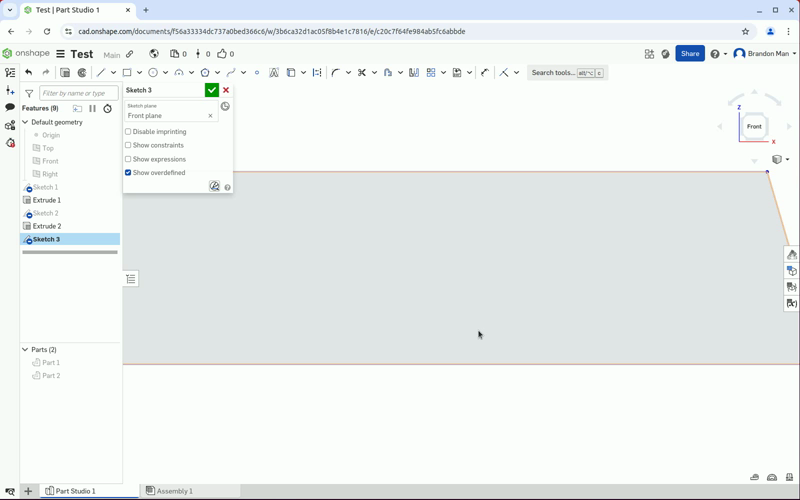
click(478, 330)
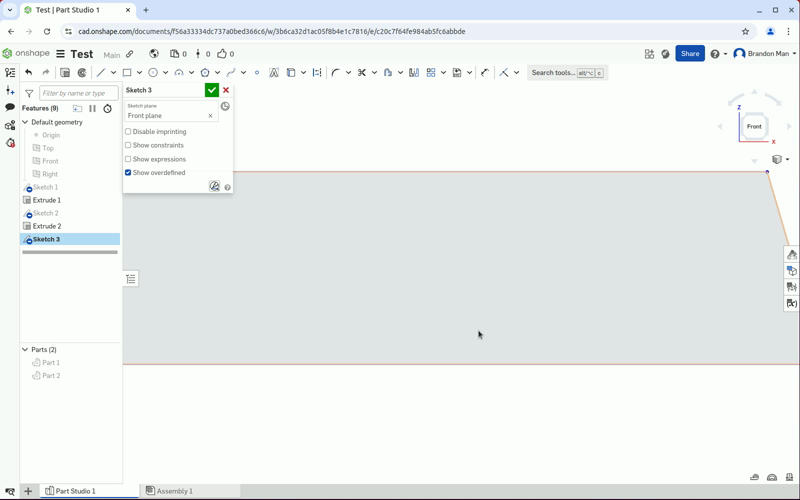
scroll(-6)
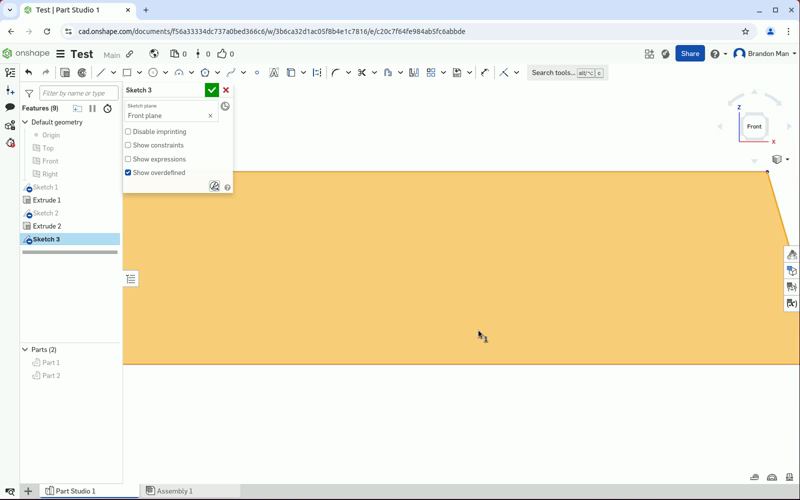
scroll(-6)
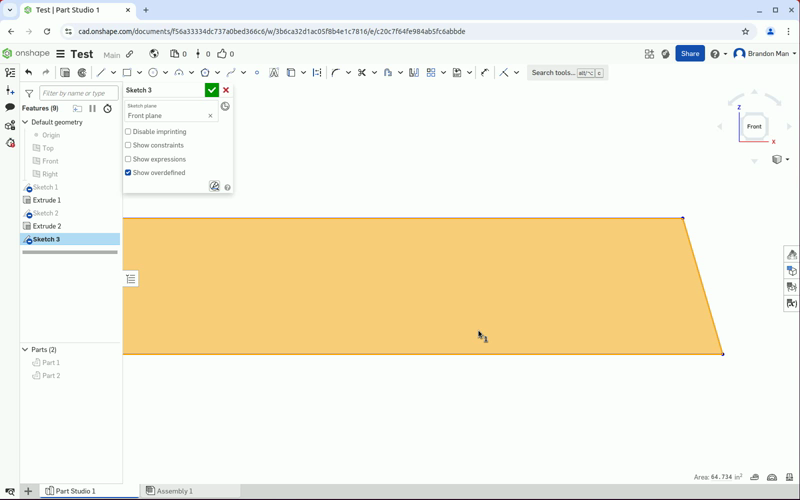
scroll(-6)
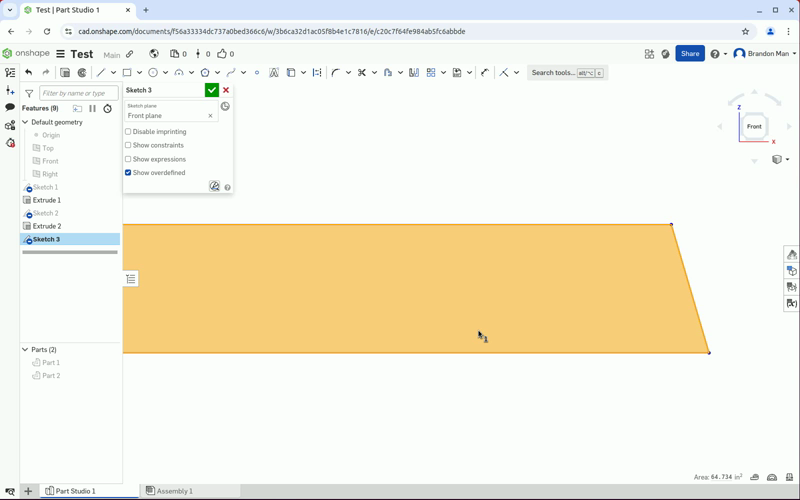
scroll(-6)
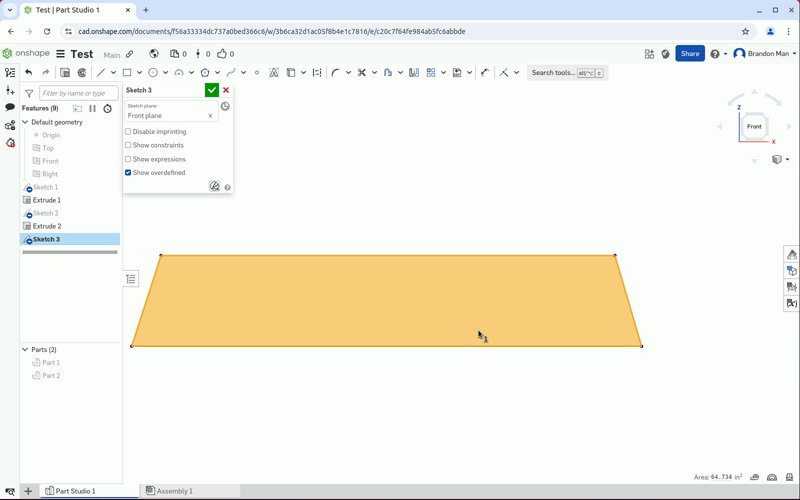
scroll(-6)
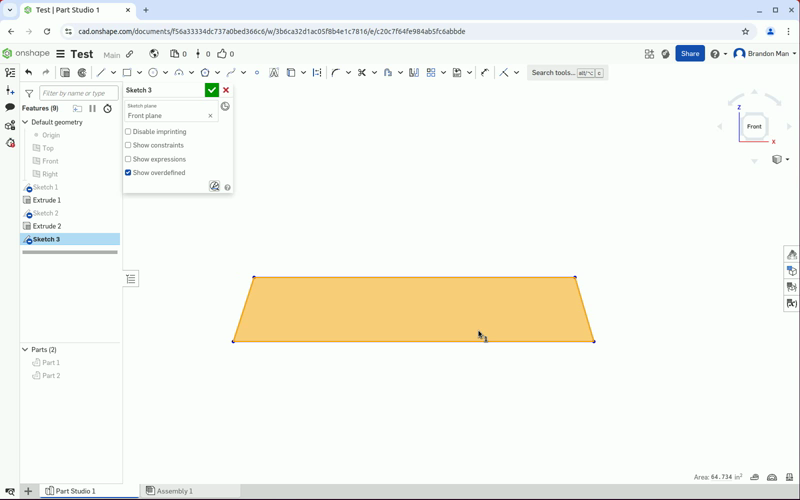
scroll(-6)
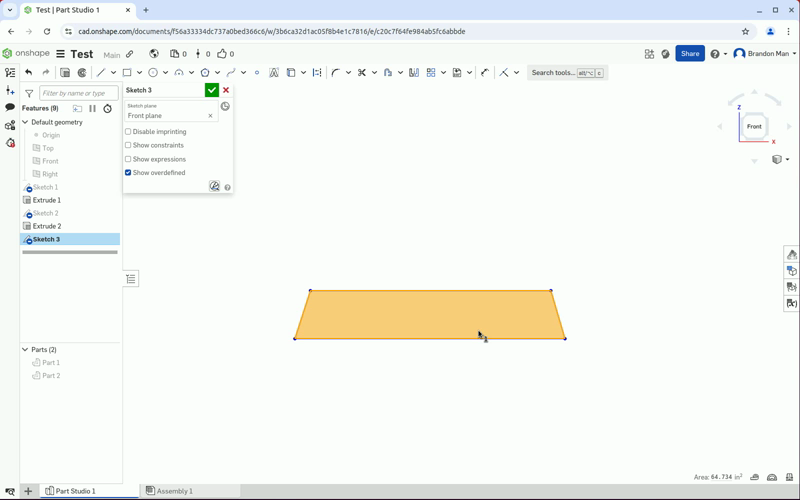
scroll(-6)
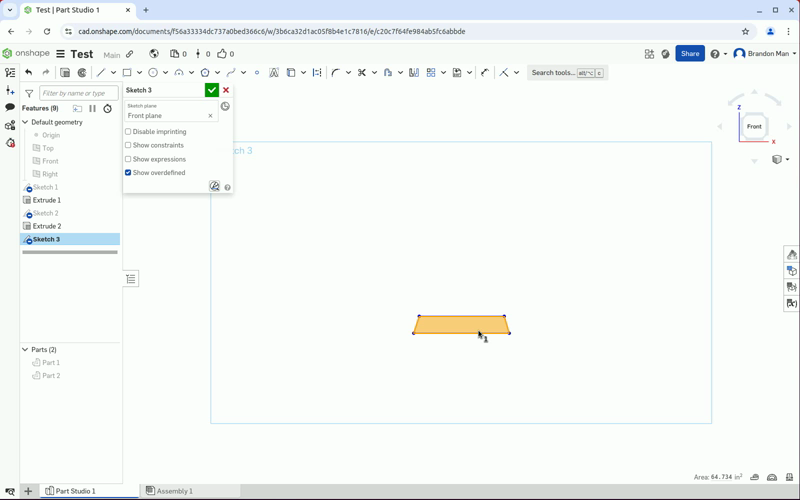
mouse_move(73, 352)
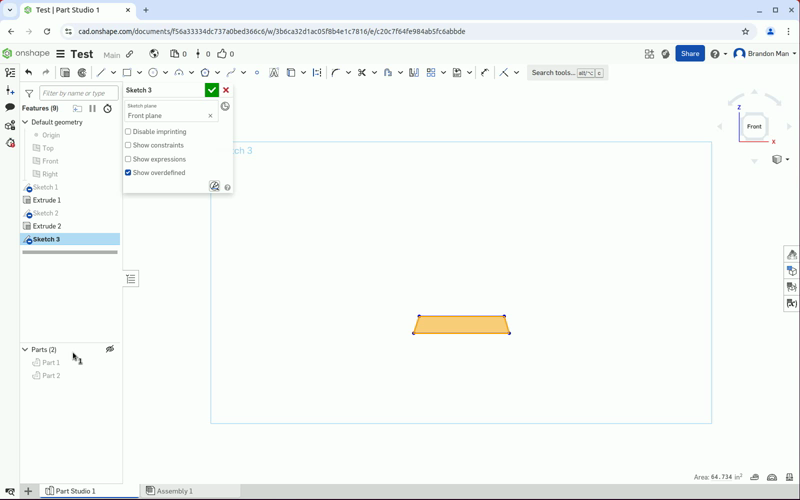
key(shift+y)
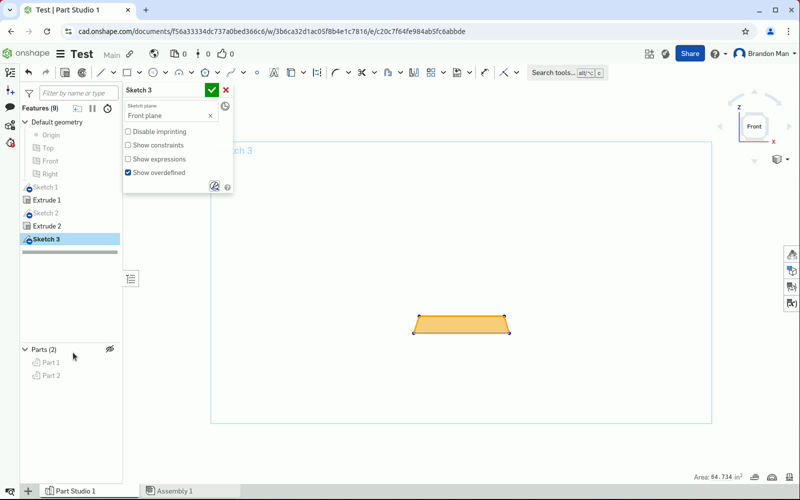
key(shift+e)
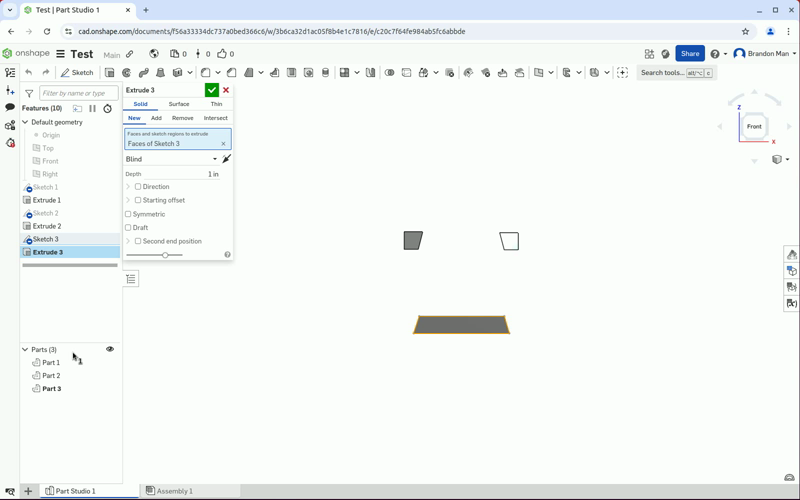
mouse_move(143, 106)
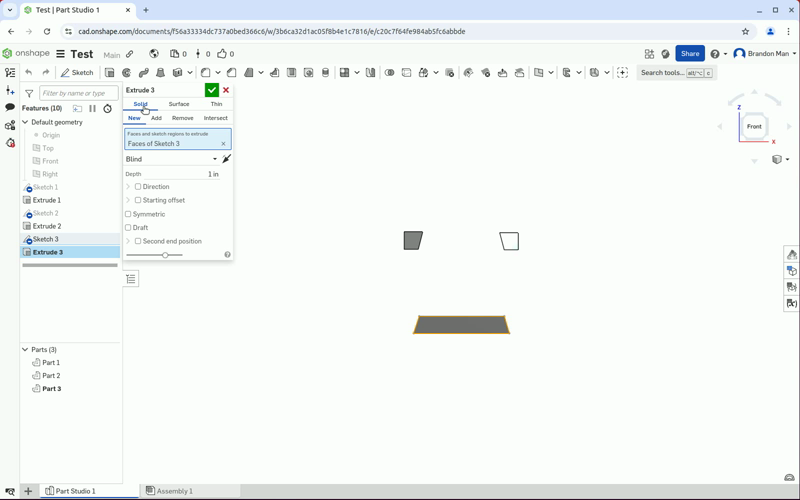
click(143, 106)
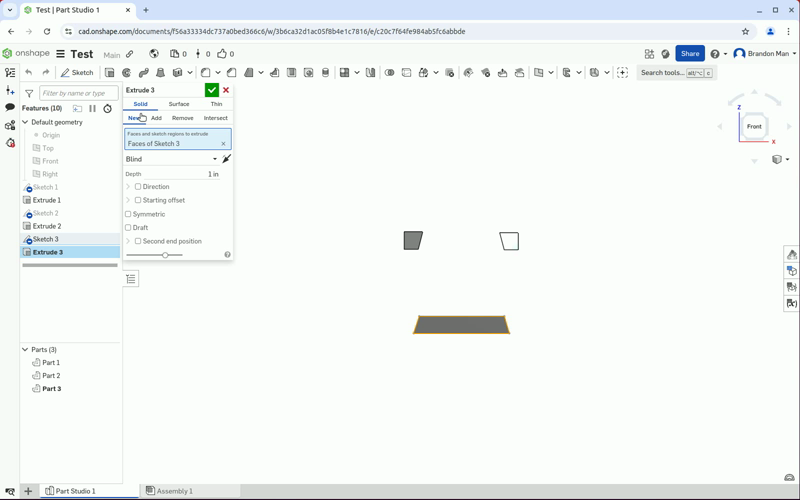
mouse_move(137, 120)
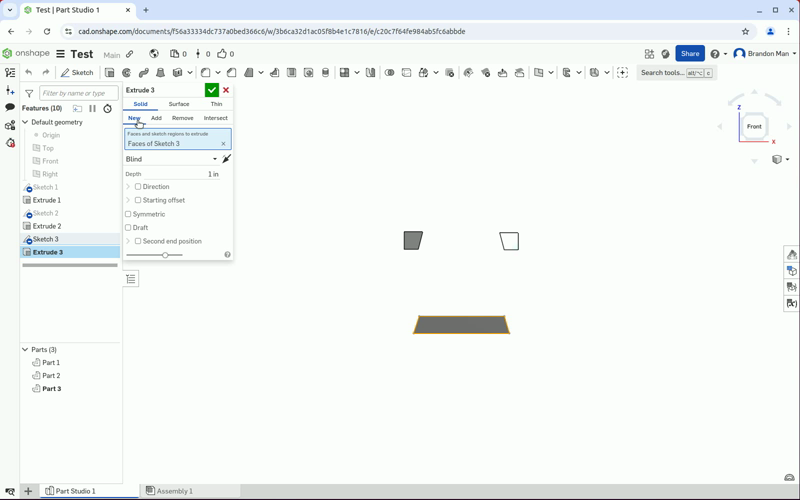
click(137, 120)
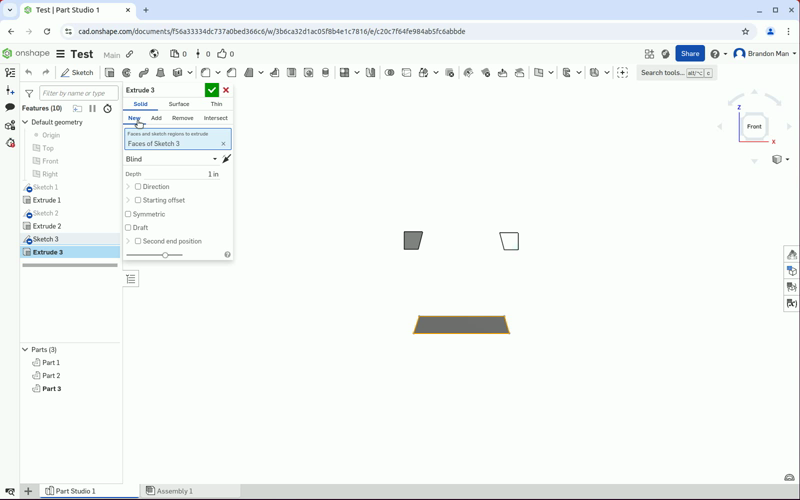
key(tab, 4)
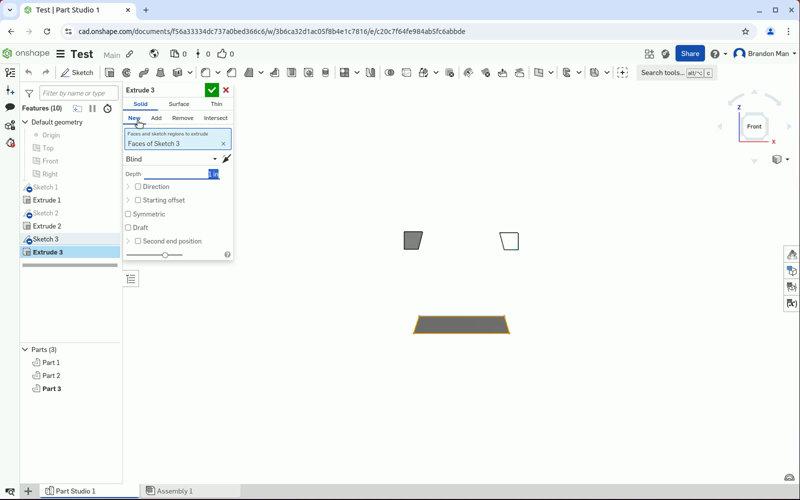
text(46.216)
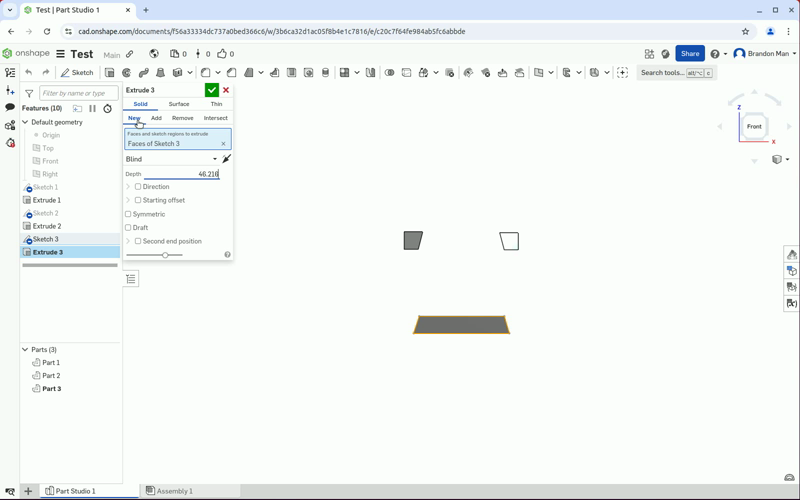
key(tab, 3)
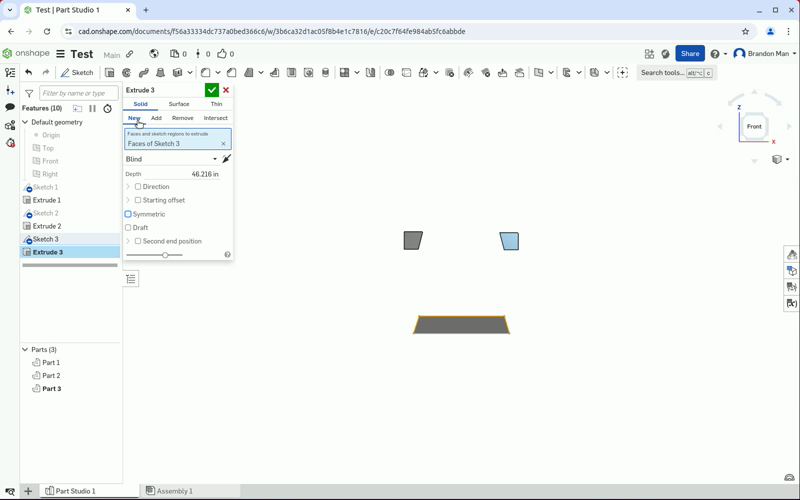
key(space)
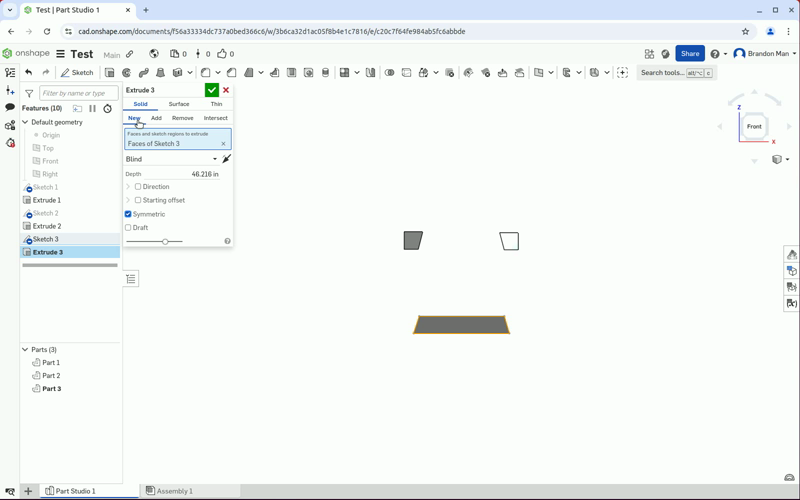
key(enter)
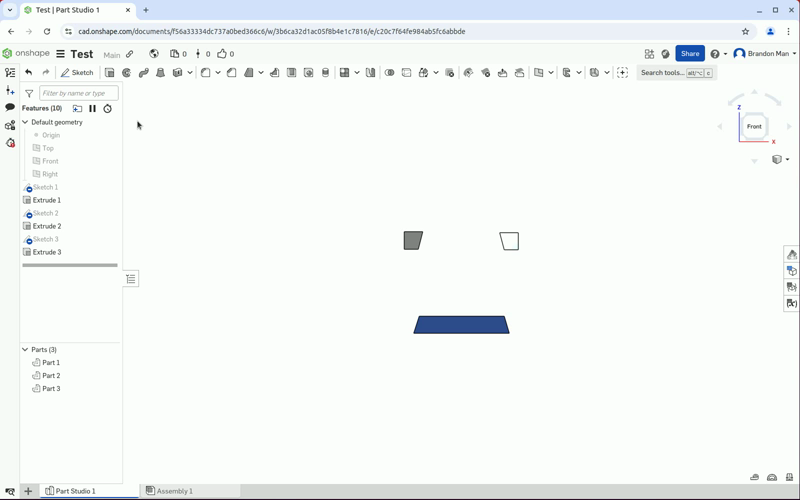
key(shift+h)
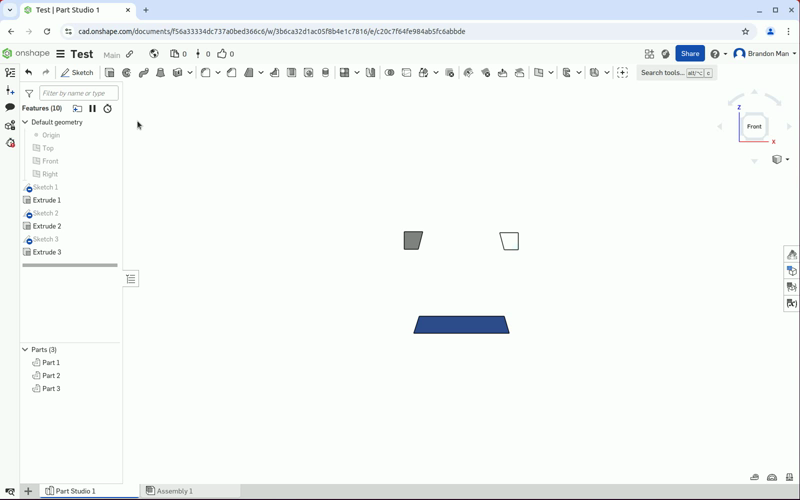
key(shift+h)
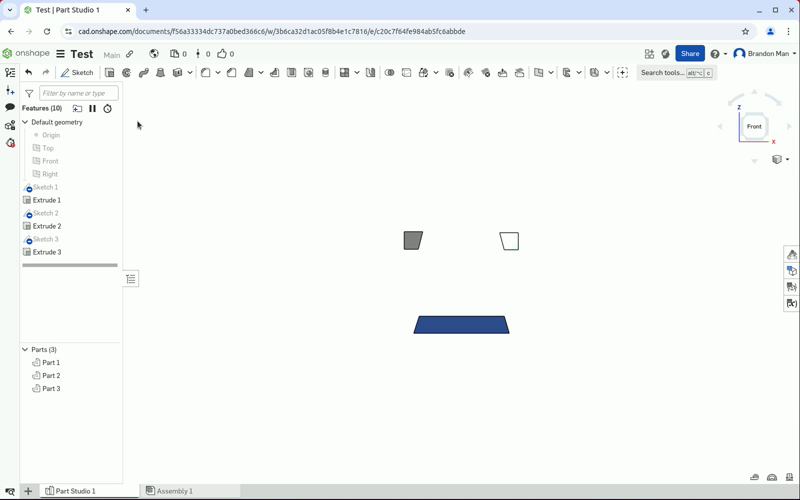
mouse_move(73, 189)
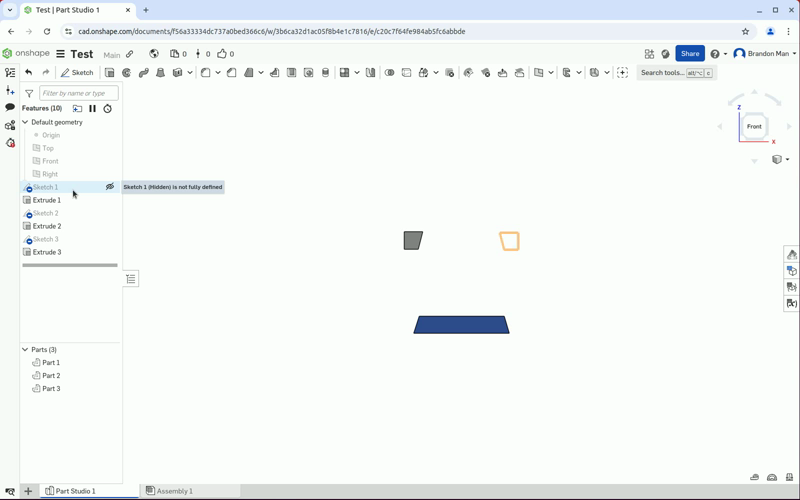
click(73, 189)
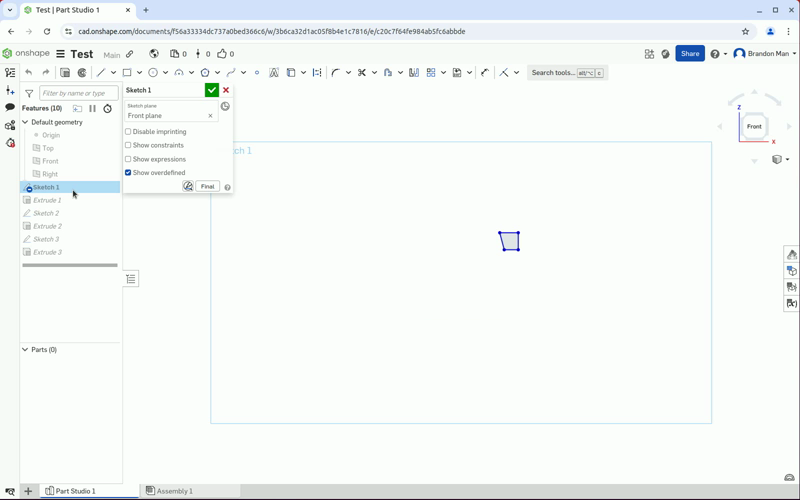
mouse_move(229, 92)
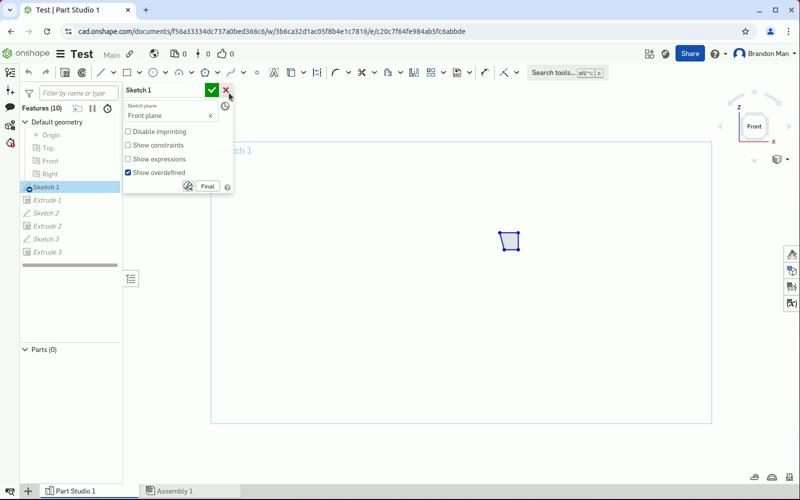
click(229, 92)
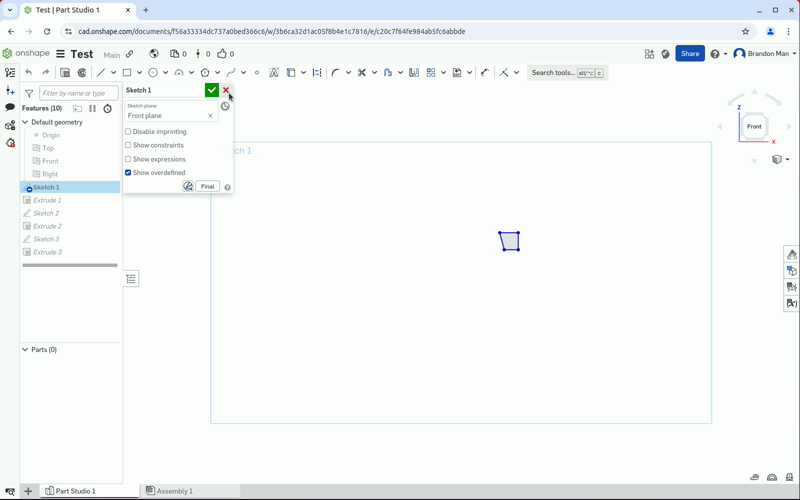
key(shift+s)
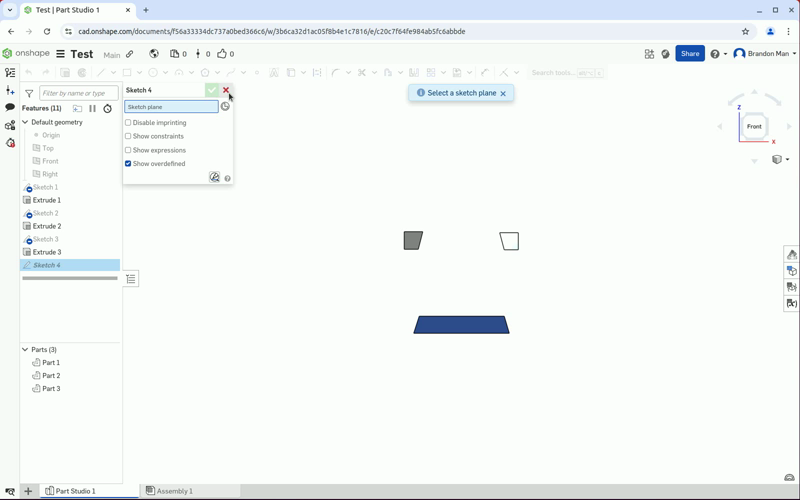
mouse_move(73, 163)
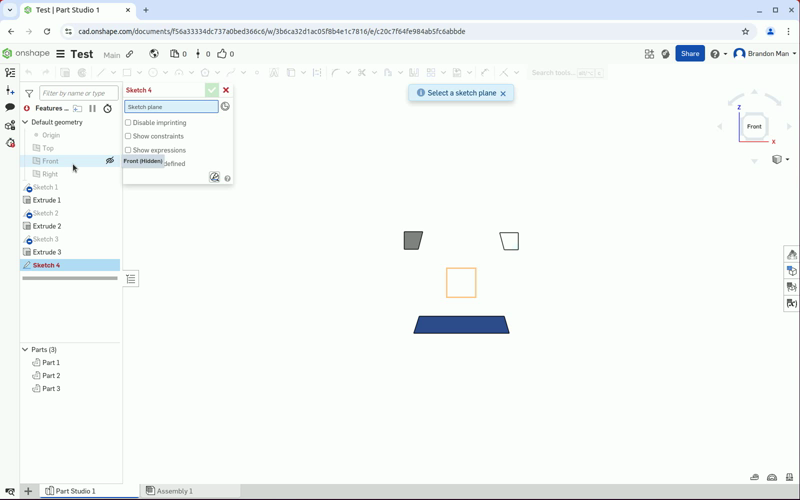
click(73, 163)
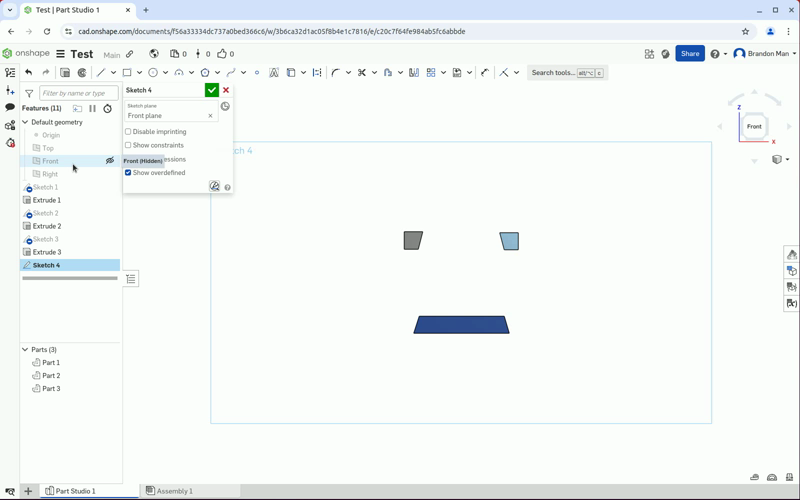
mouse_move(73, 352)
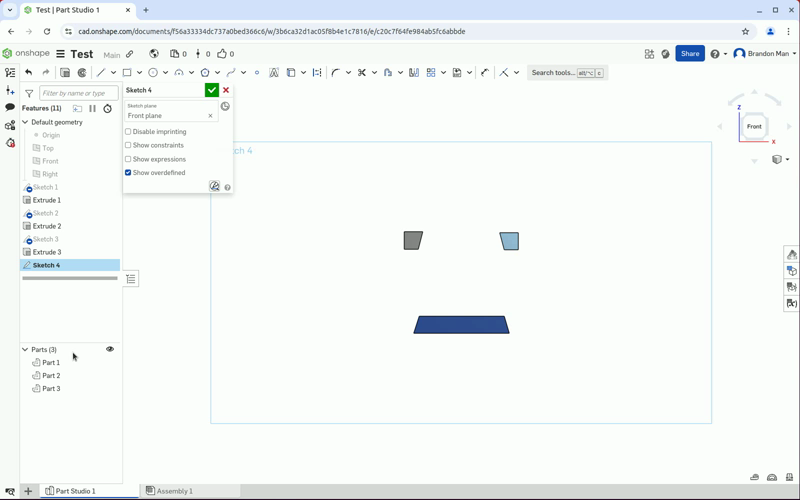
key(y)
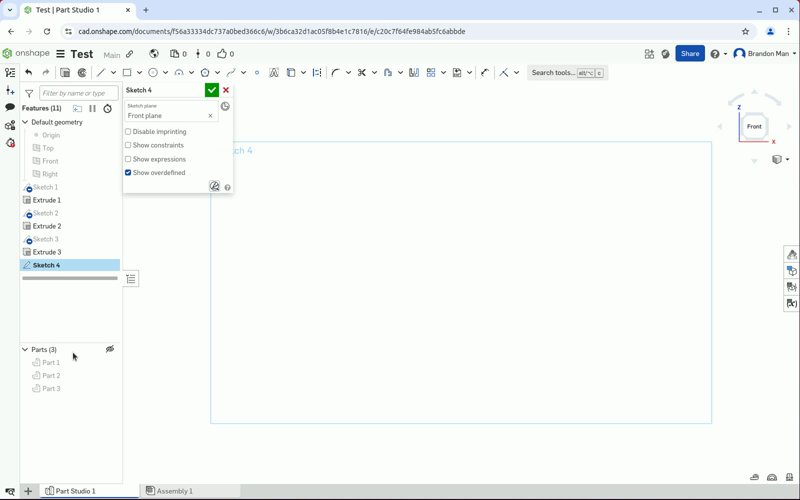
key(l)
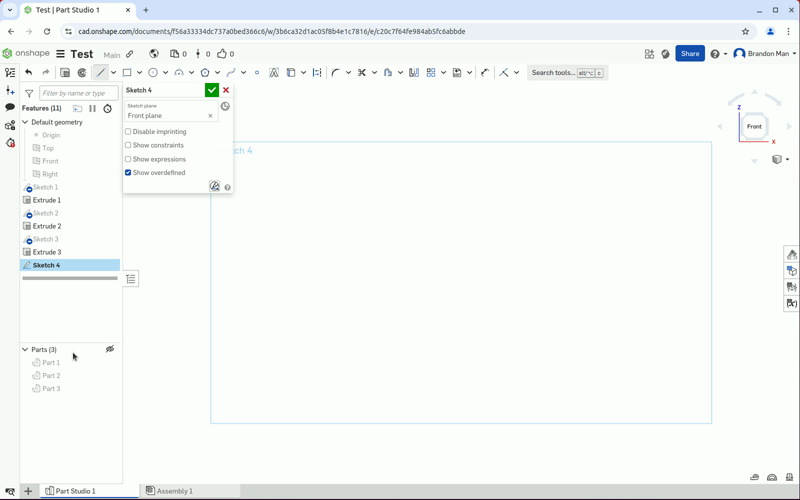
key_down(shift)
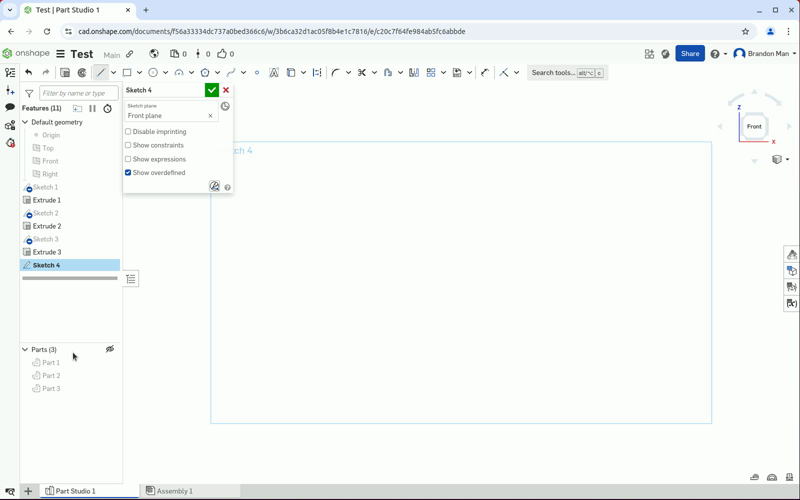
mouse_move(404, 316)
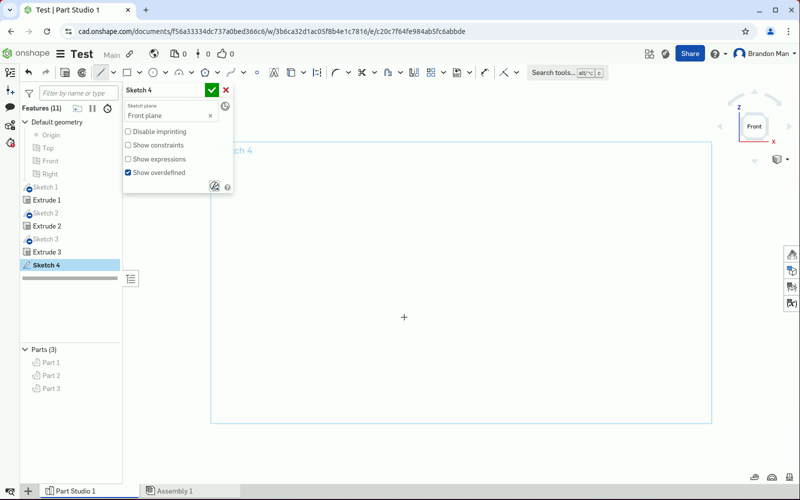
click(404, 316)
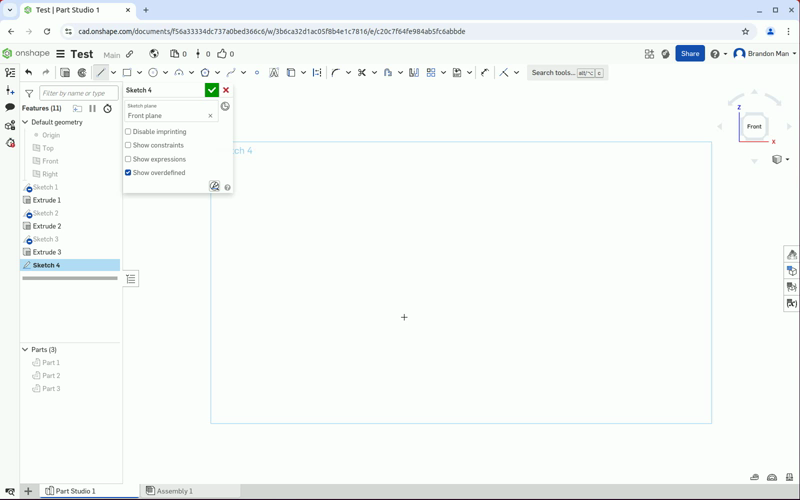
key_up(shift)
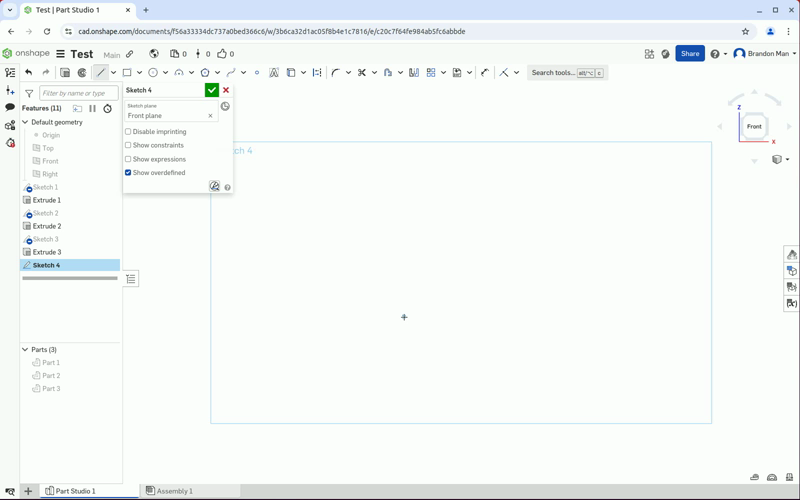
key_down(shift)
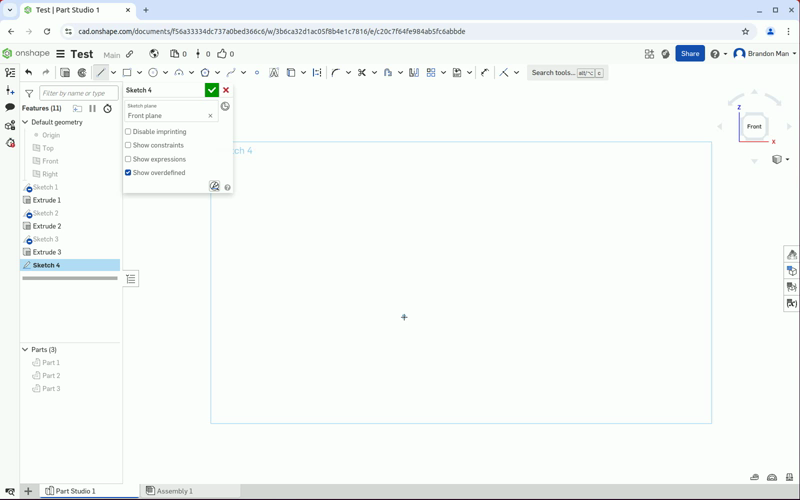
mouse_move(434, 316)
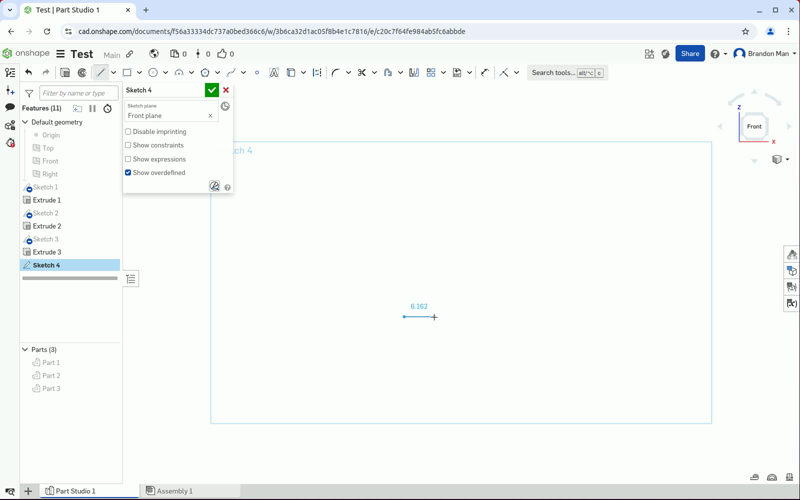
mouse_move(417, 316)
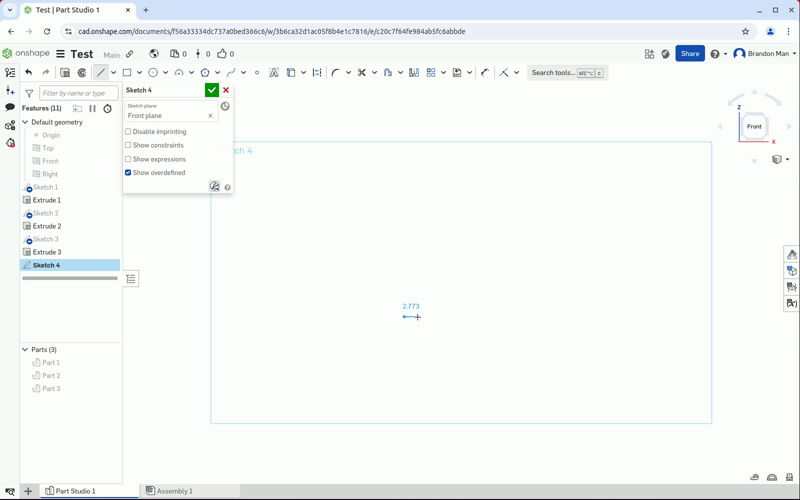
click(417, 316)
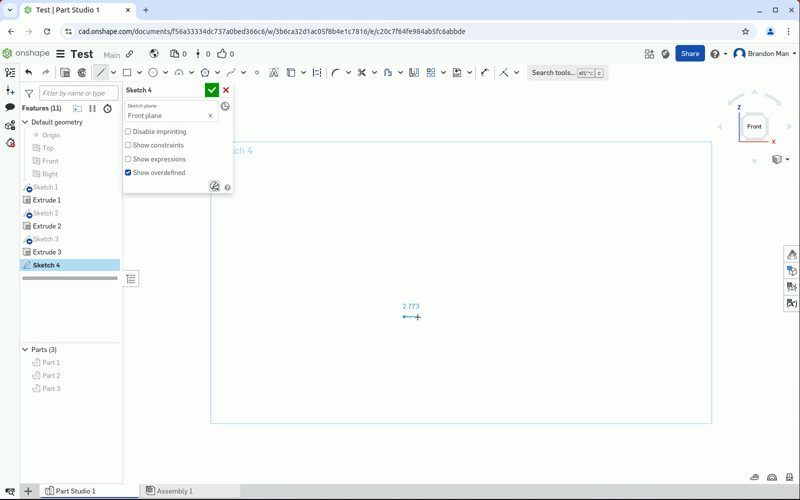
key_up(shift)
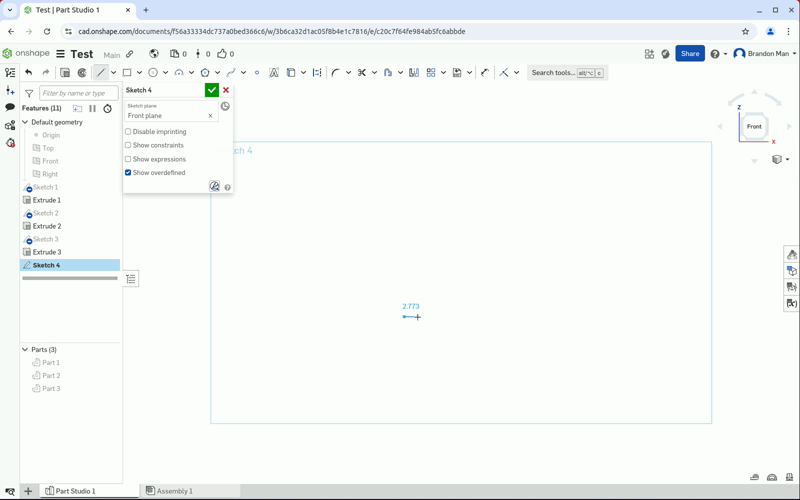
key_down(shift)
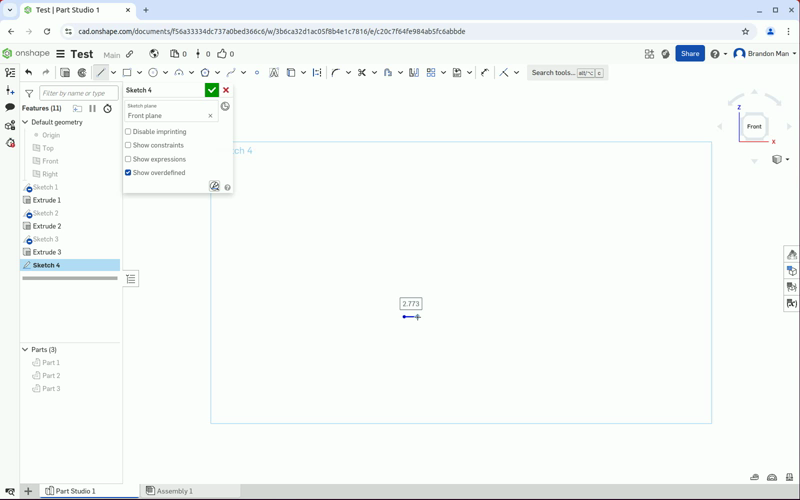
mouse_move(504, 316)
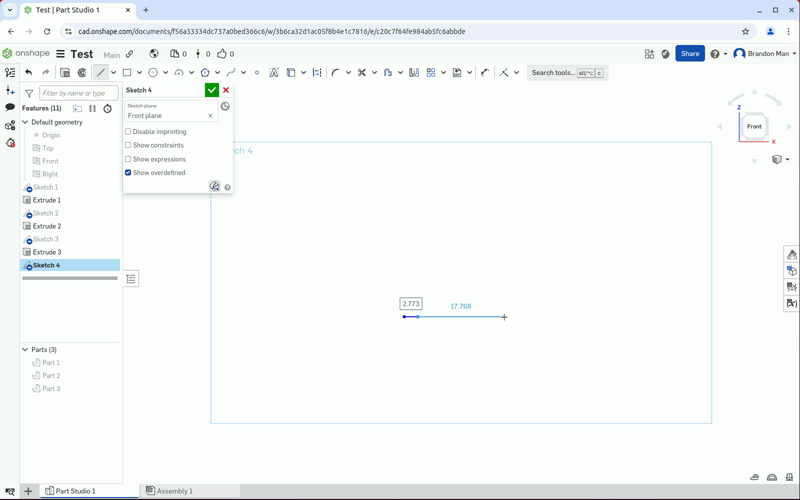
click(504, 316)
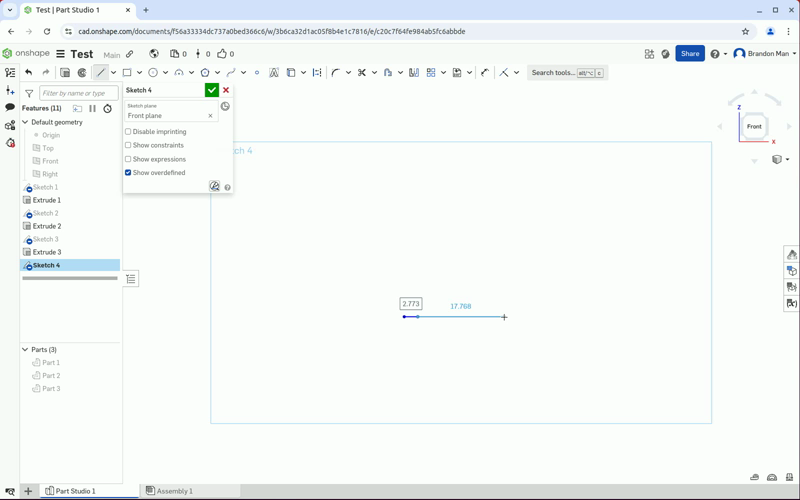
key_up(shift)
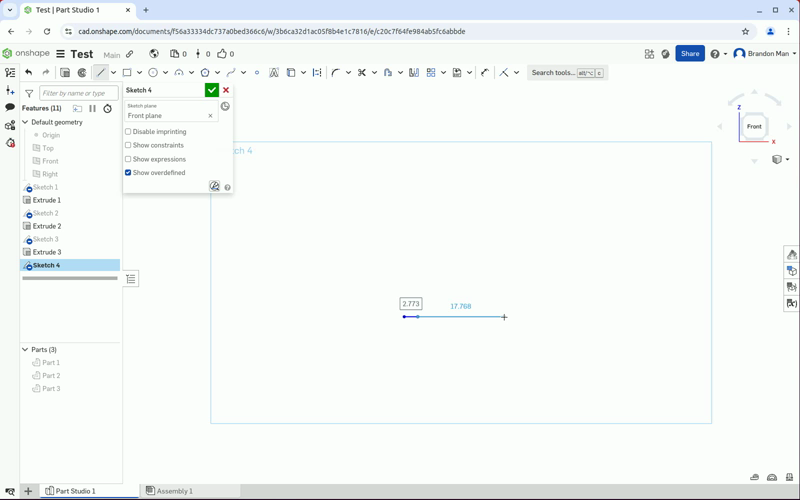
key_down(shift)
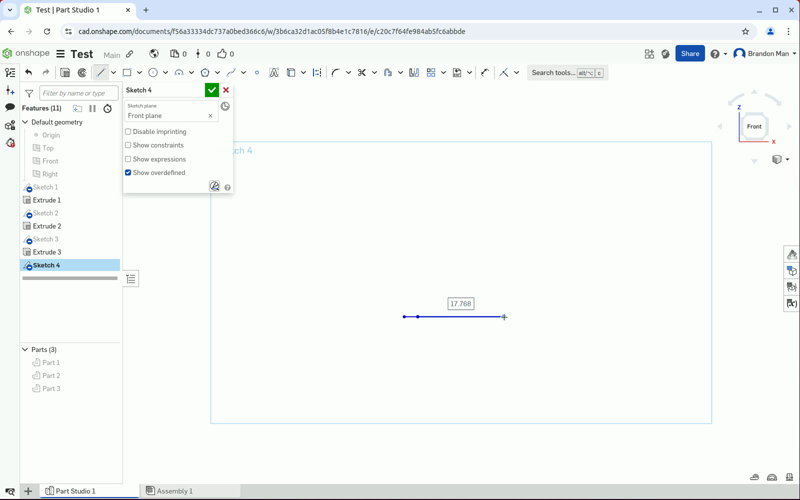
mouse_move(534, 316)
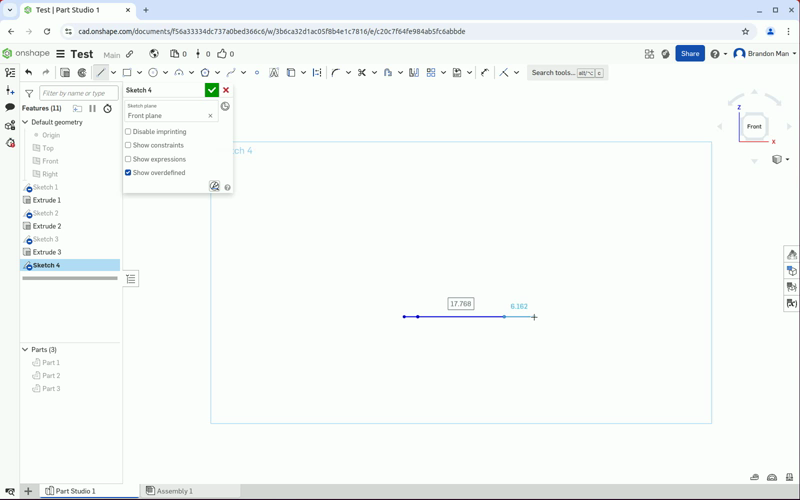
mouse_move(516, 317)
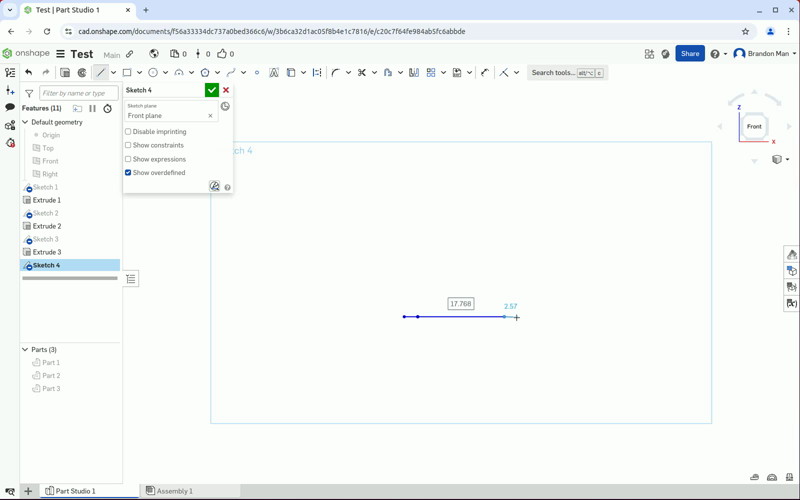
click(516, 317)
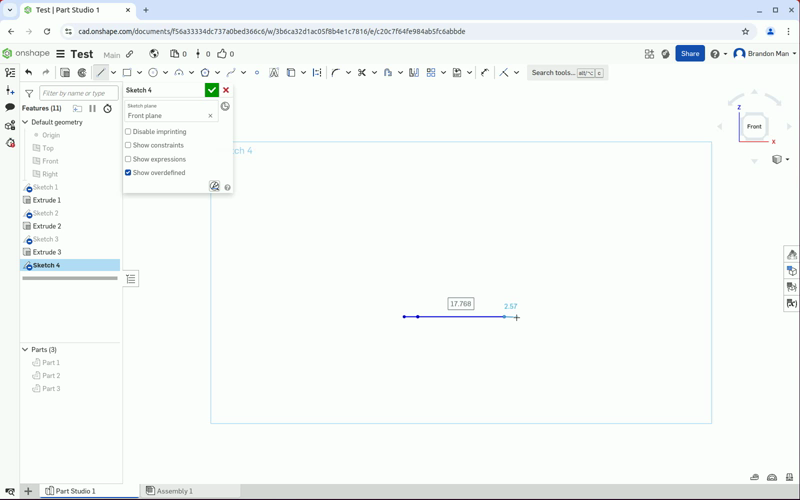
key_up(shift)
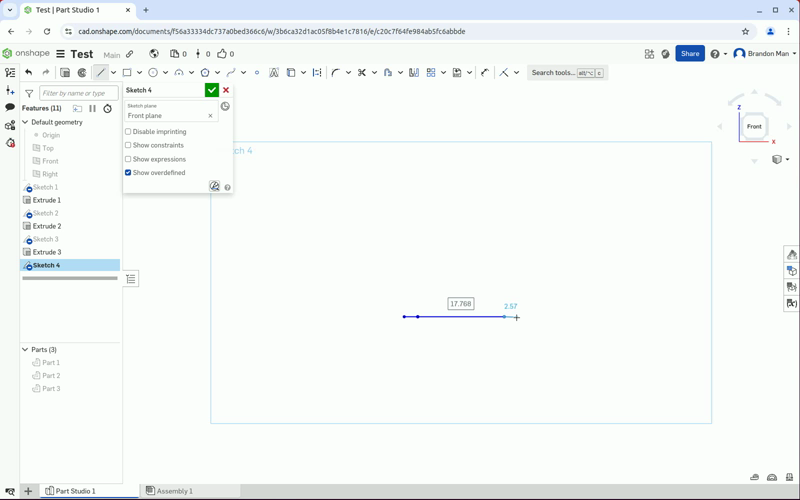
key_down(shift)
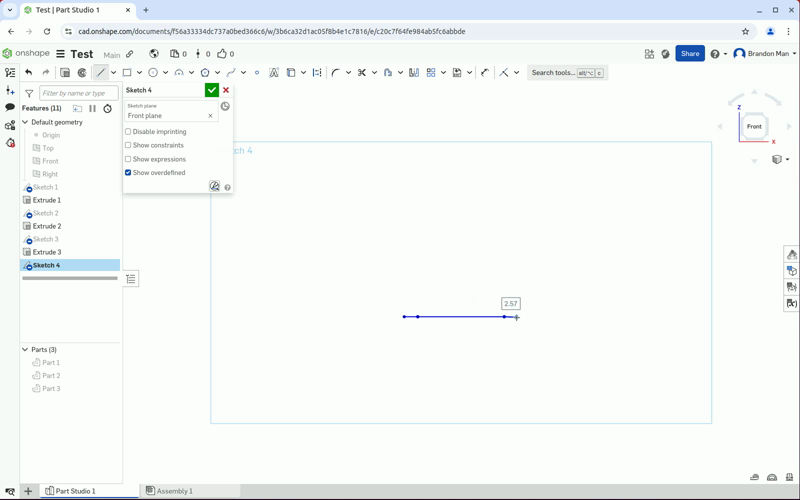
mouse_move(516, 249)
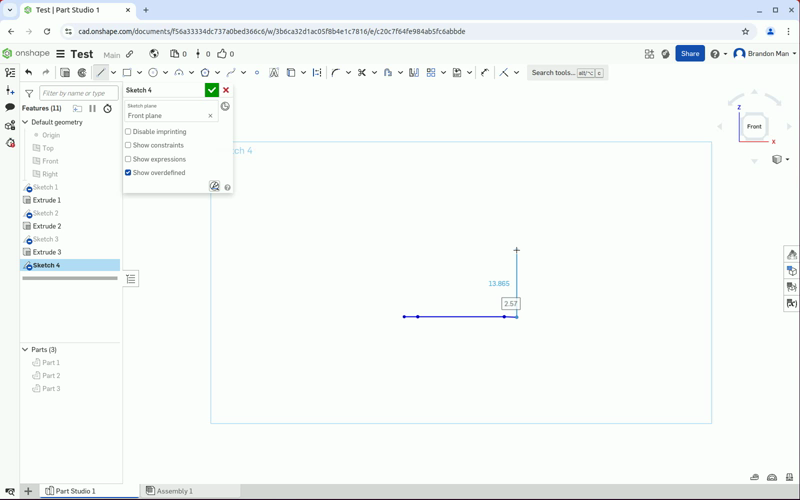
click(516, 249)
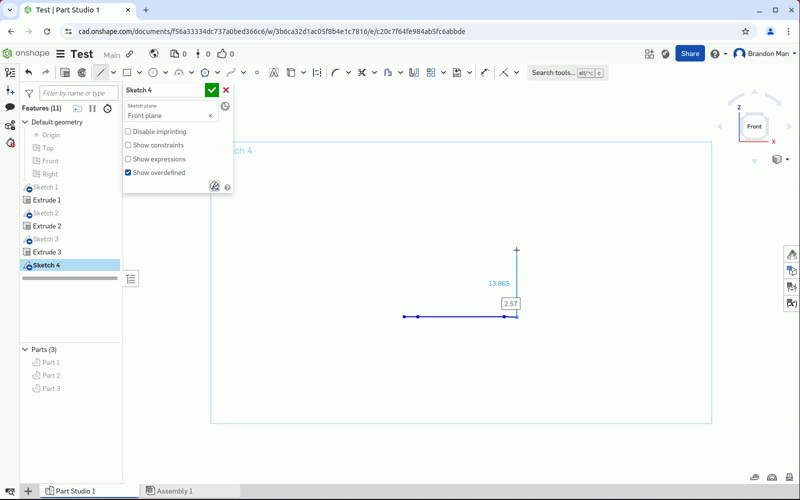
key_up(shift)
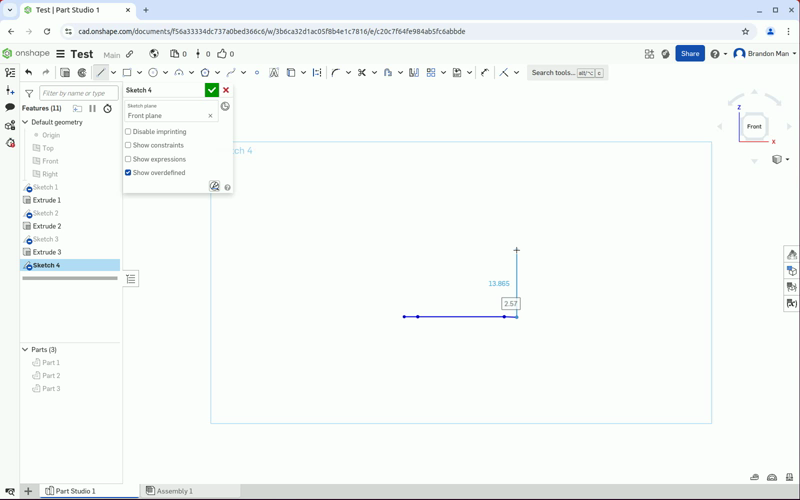
key_down(shift)
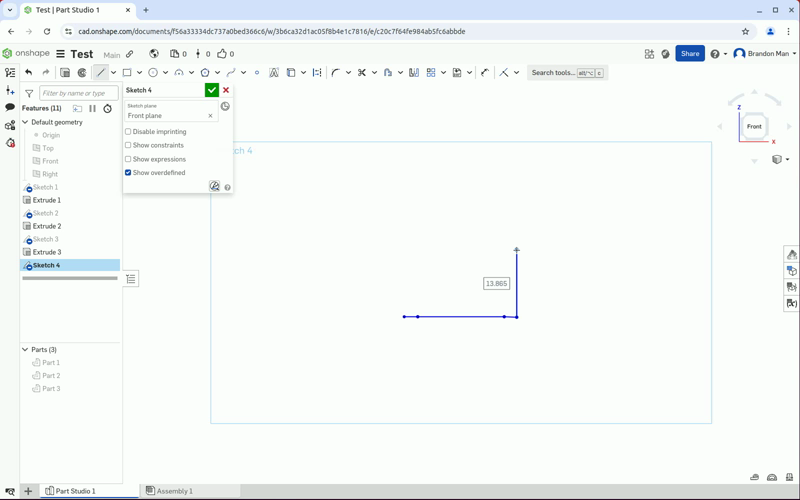
mouse_move(546, 249)
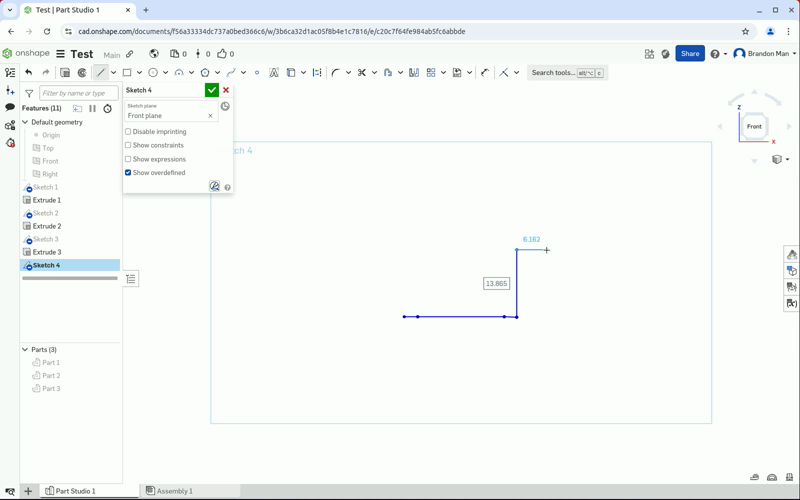
mouse_move(504, 249)
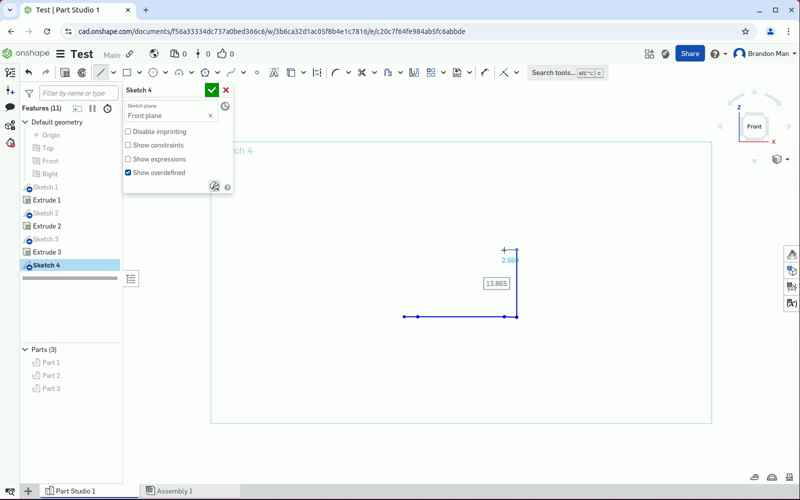
click(504, 249)
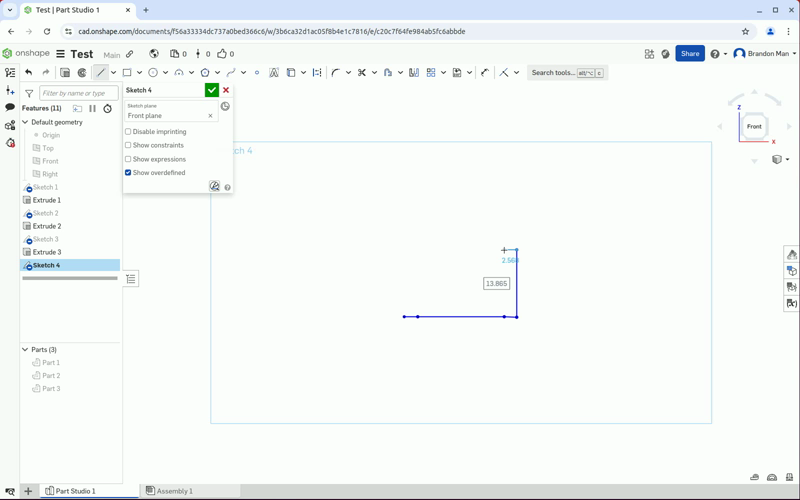
key_up(shift)
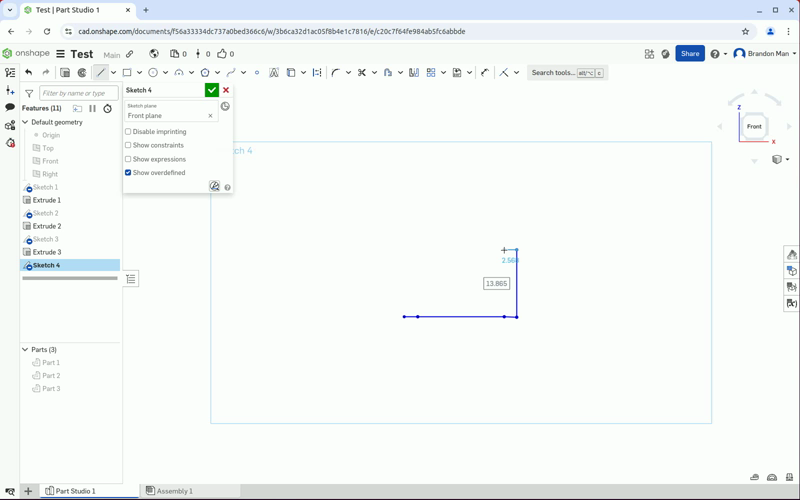
key_down(shift)
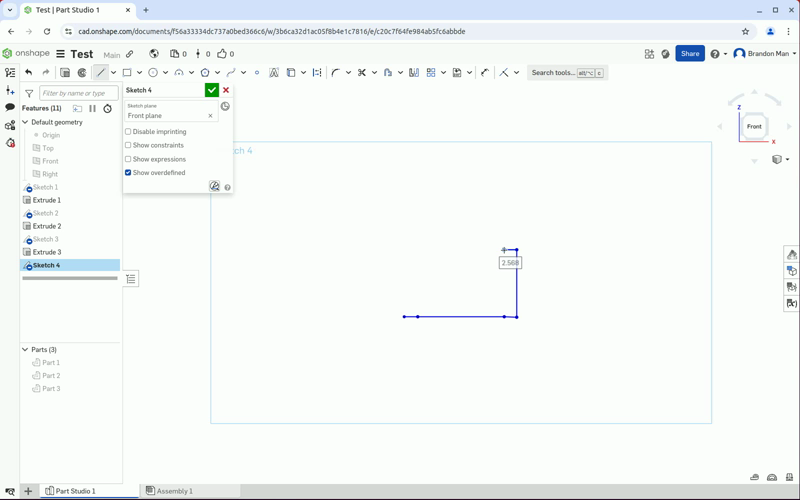
mouse_move(417, 249)
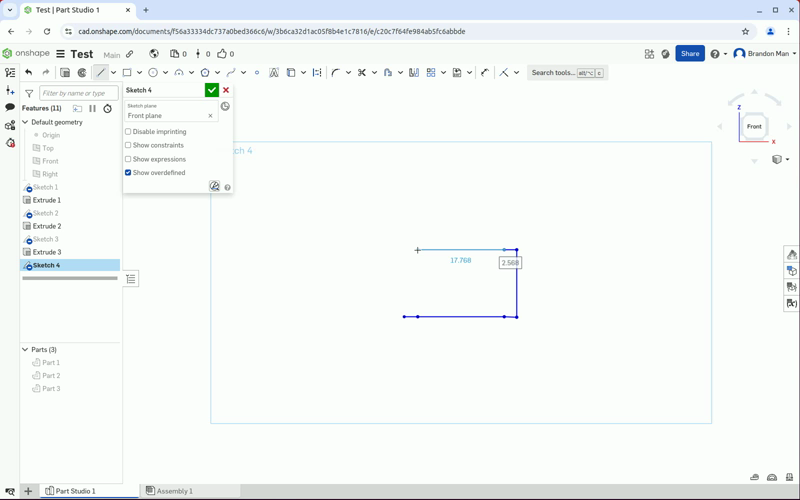
click(417, 249)
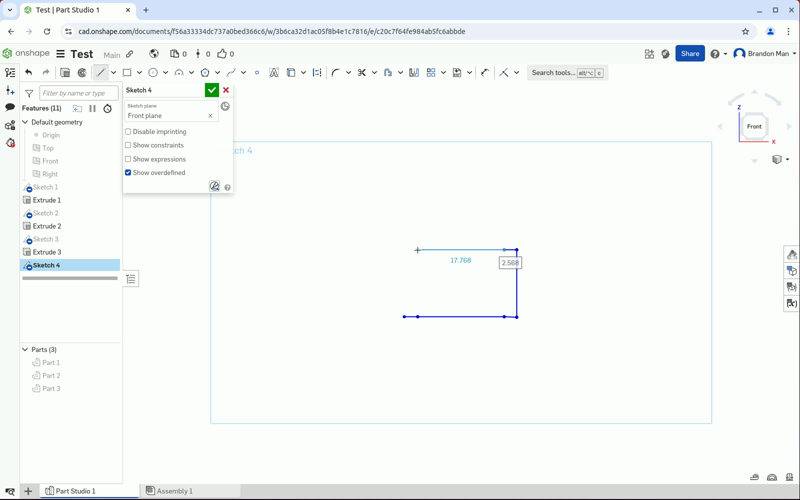
key_up(shift)
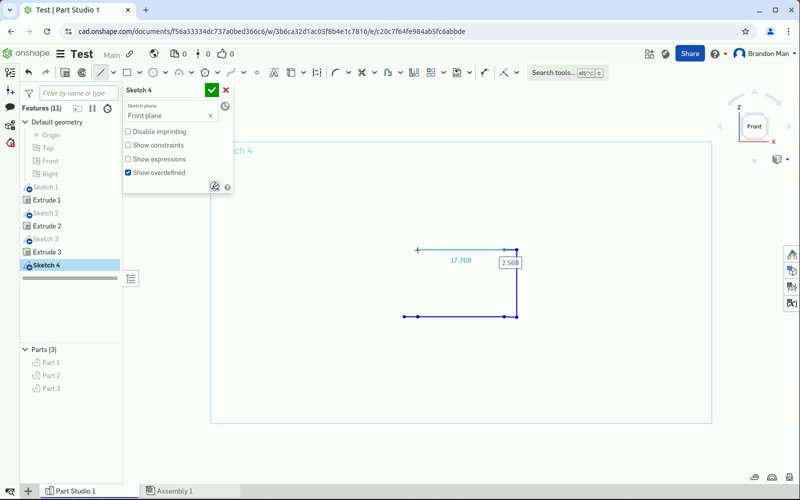
key_down(shift)
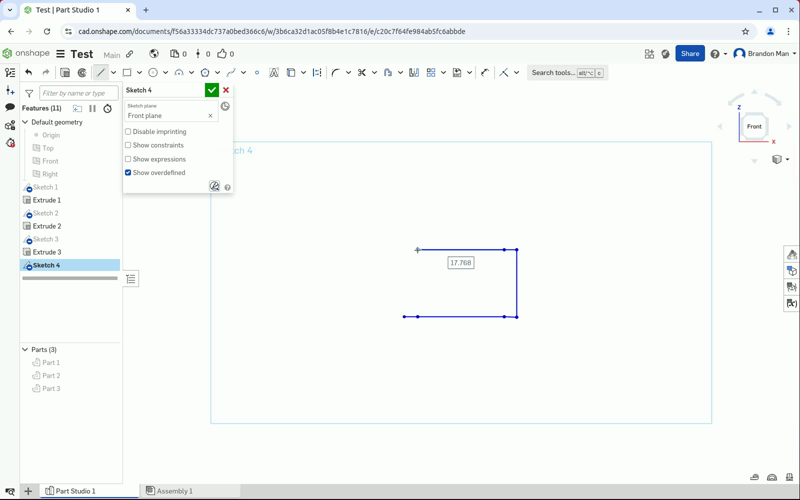
mouse_move(447, 249)
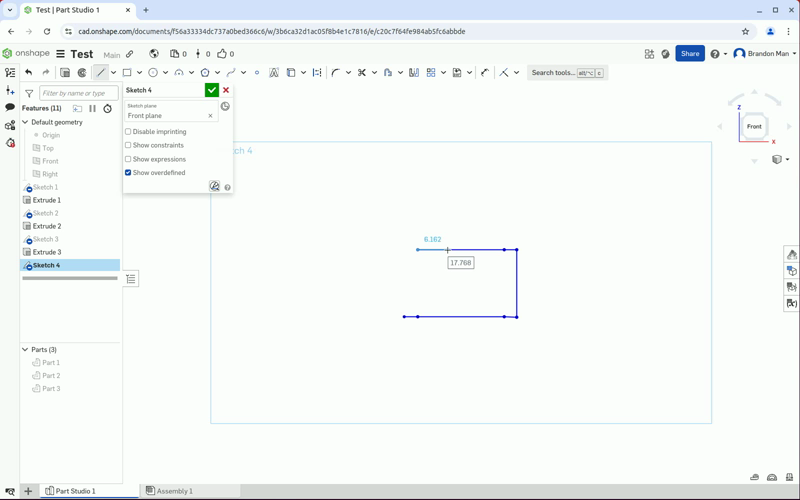
mouse_move(404, 249)
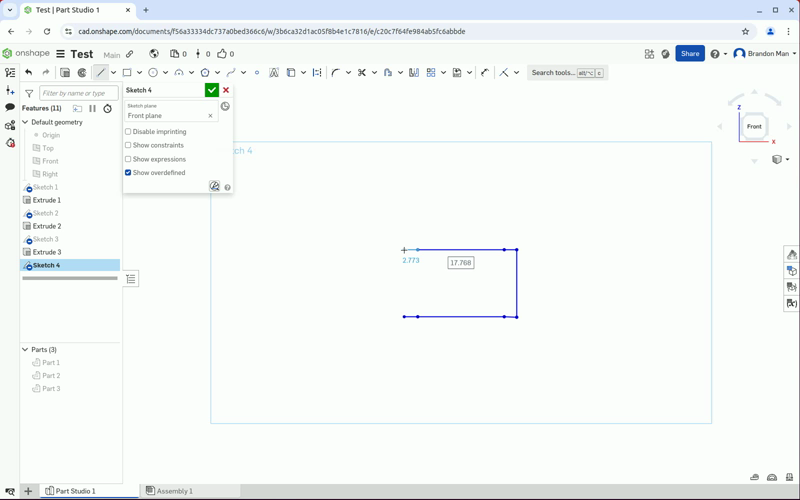
click(404, 249)
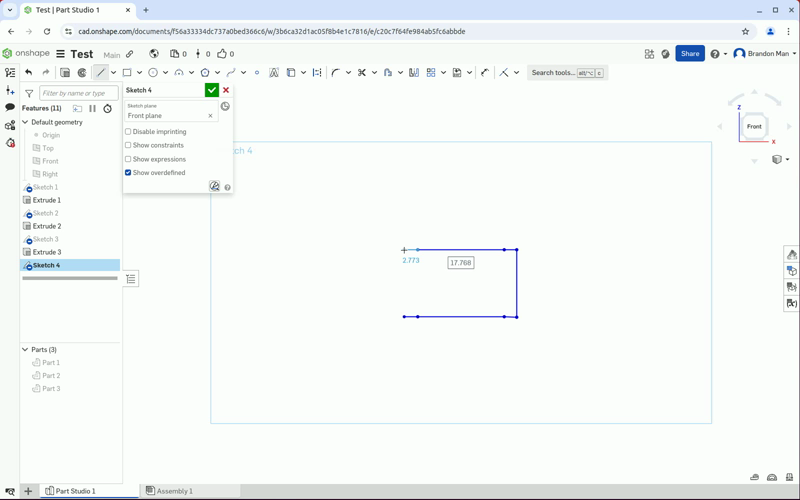
key_up(shift)
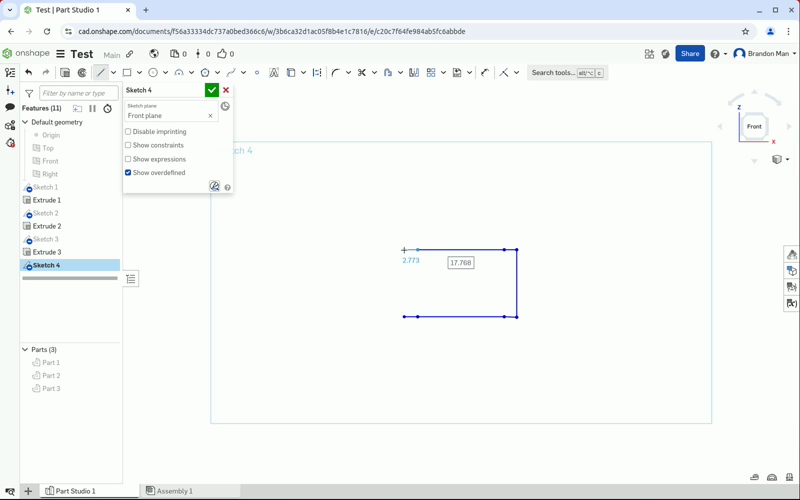
key_down(shift)
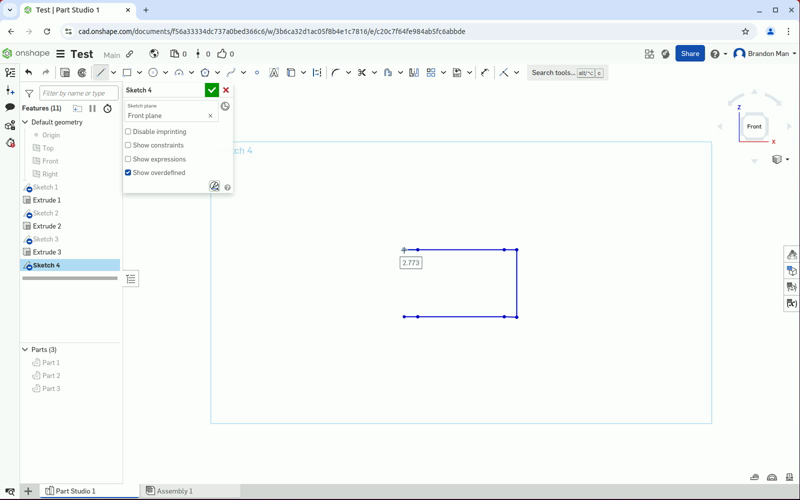
mouse_move(404, 316)
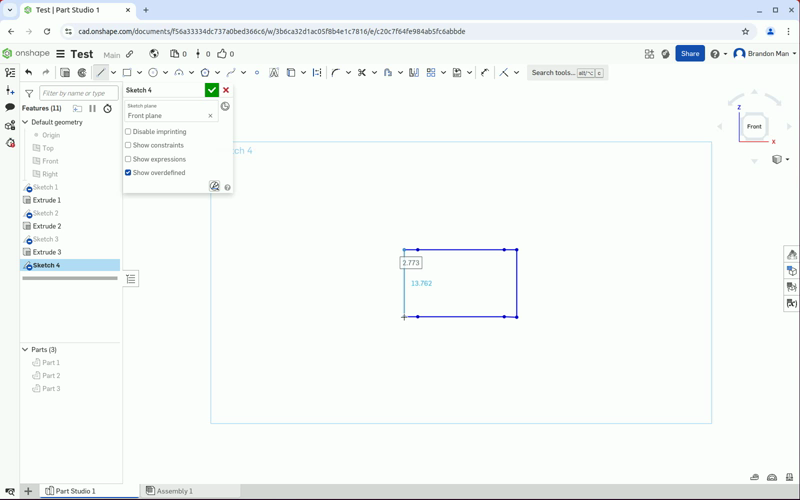
key_up(shift)
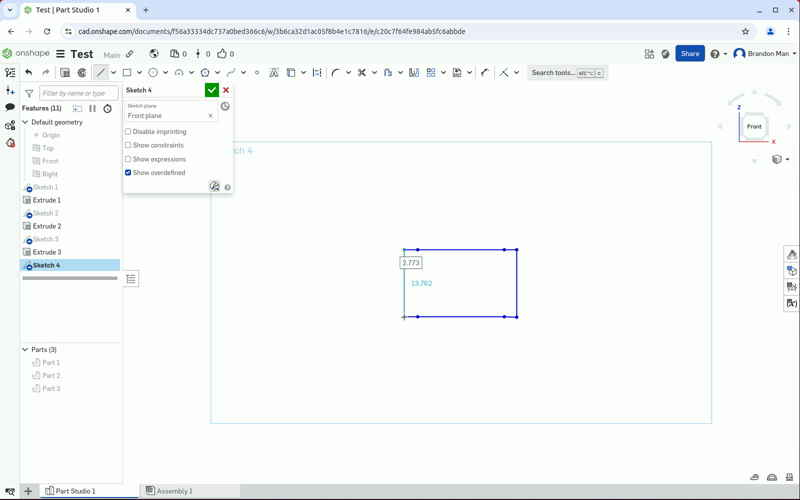
click(404, 316)
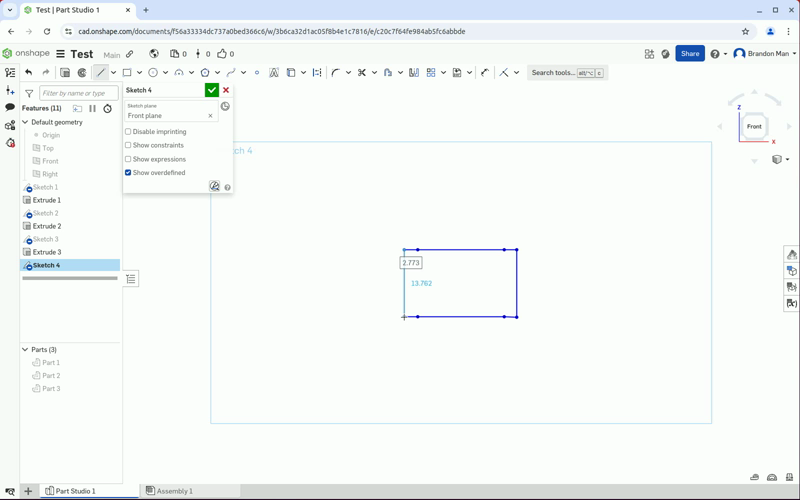
key(esc)
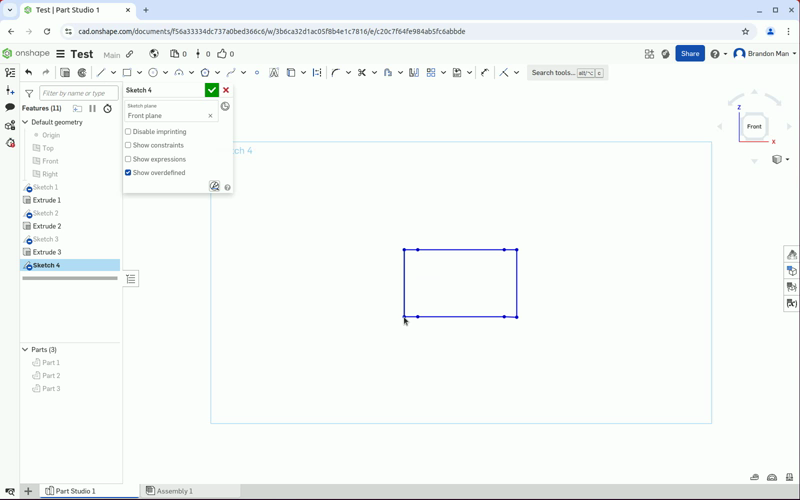
mouse_move(480, 295)
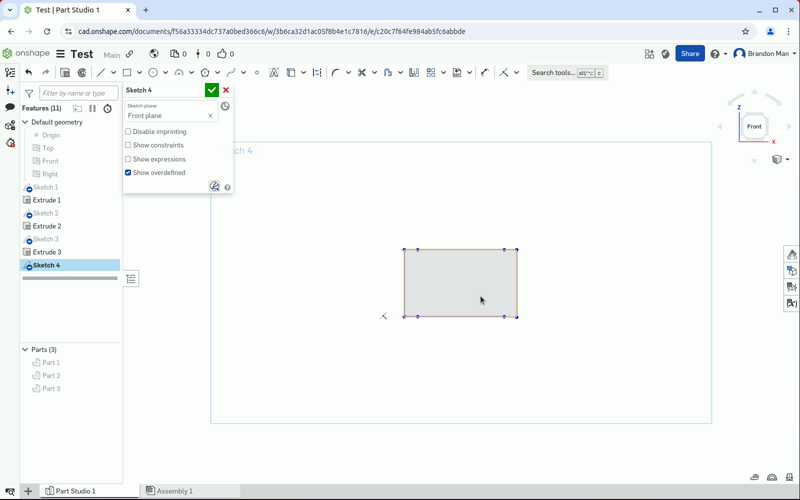
click(480, 295)
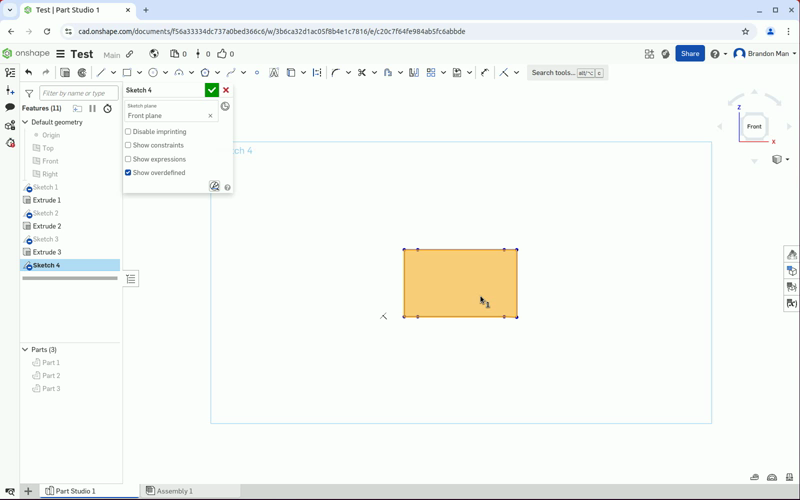
mouse_move(73, 352)
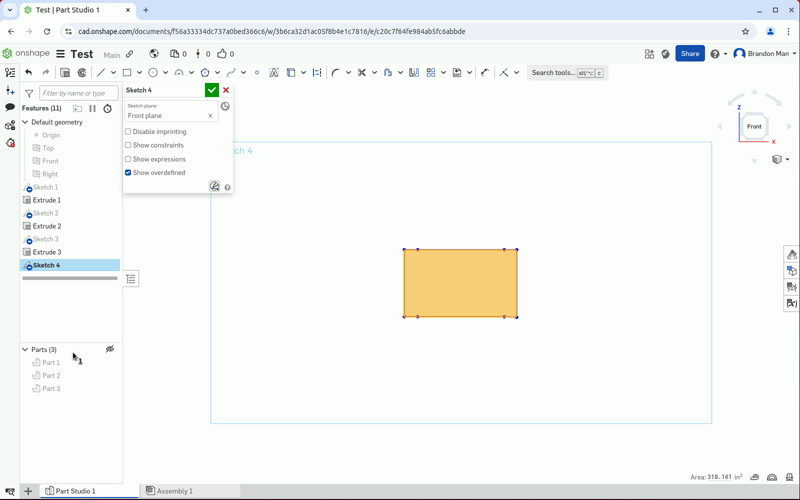
key(shift+y)
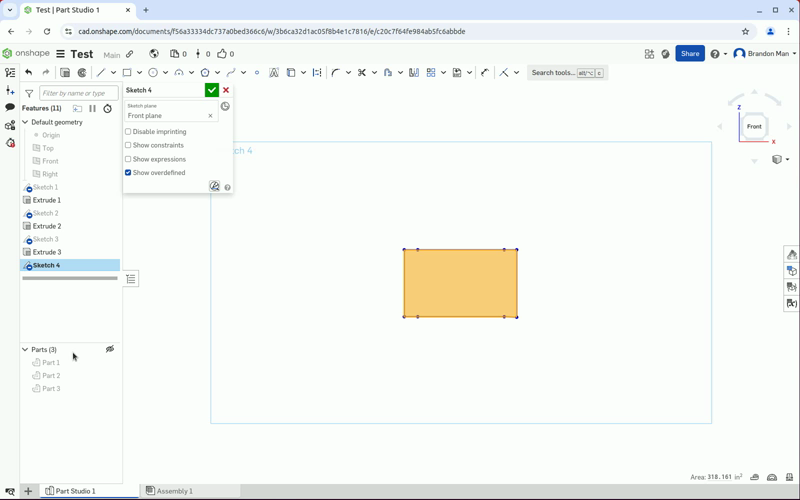
key(shift+e)
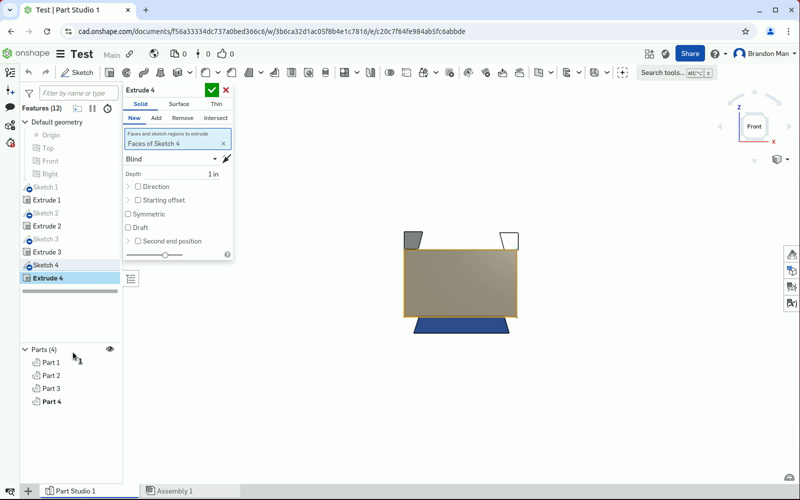
mouse_move(143, 106)
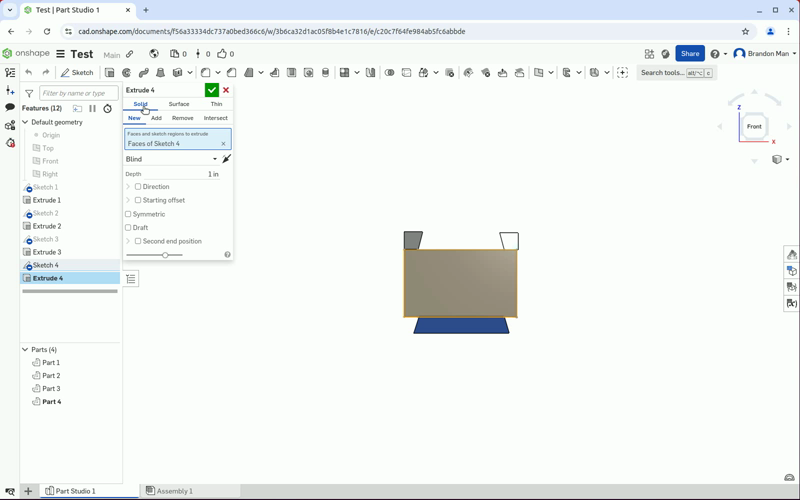
click(143, 106)
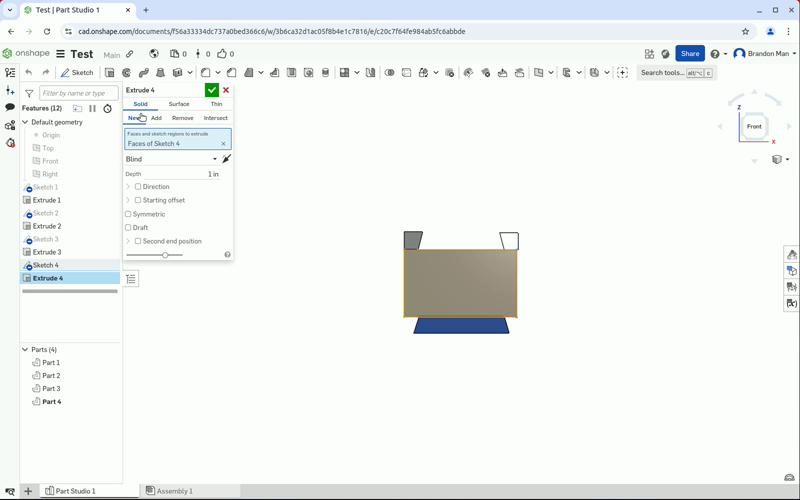
mouse_move(137, 120)
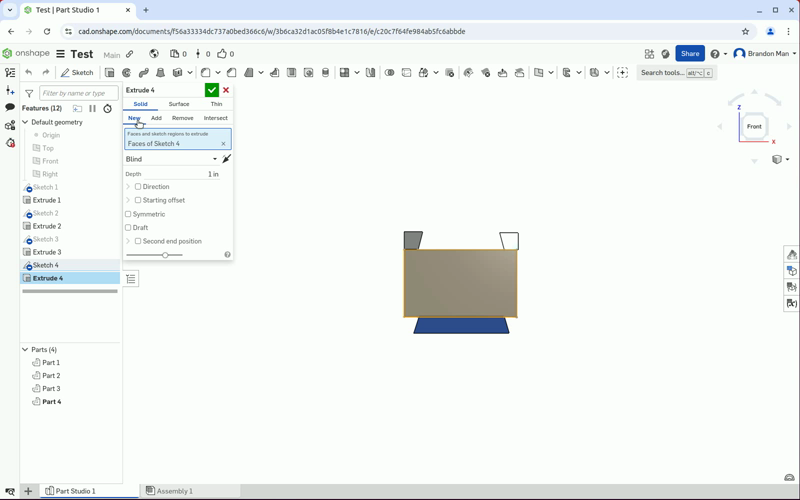
click(137, 120)
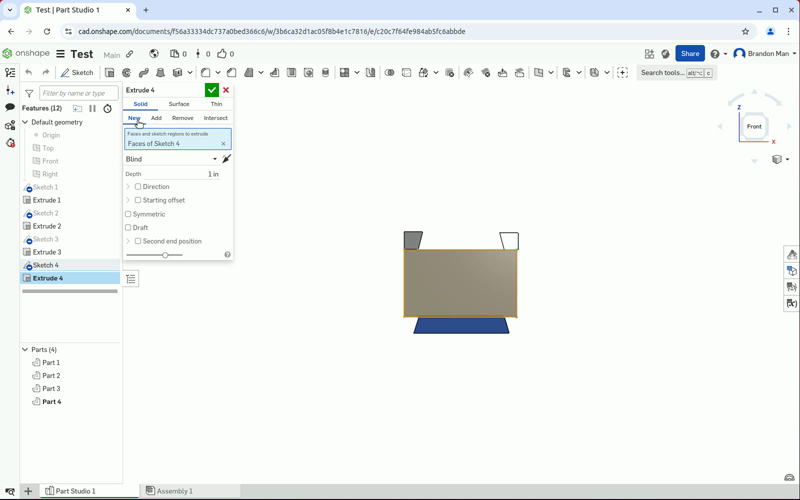
key(tab, 4)
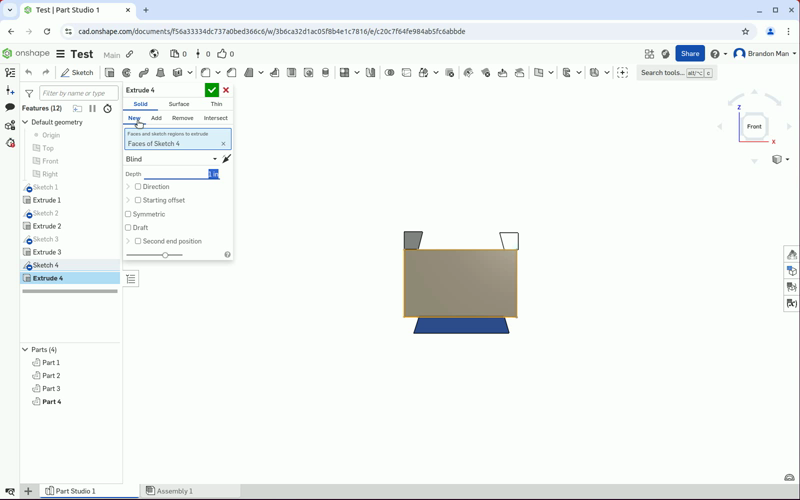
text(46.216)
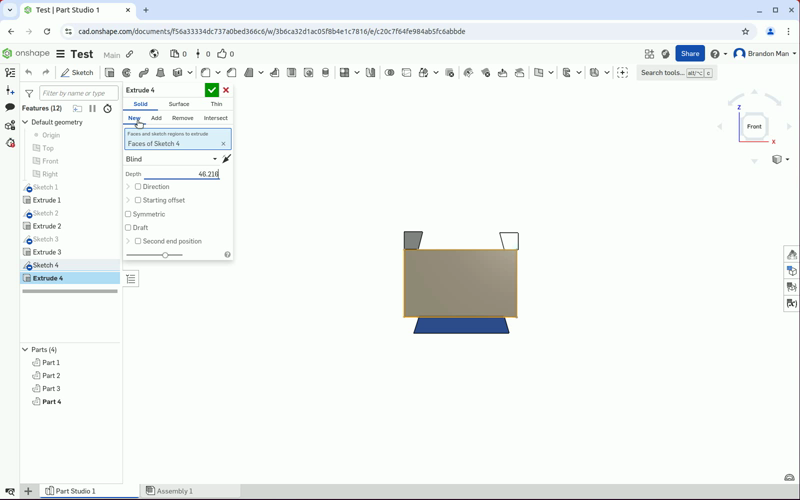
key(tab, 3)
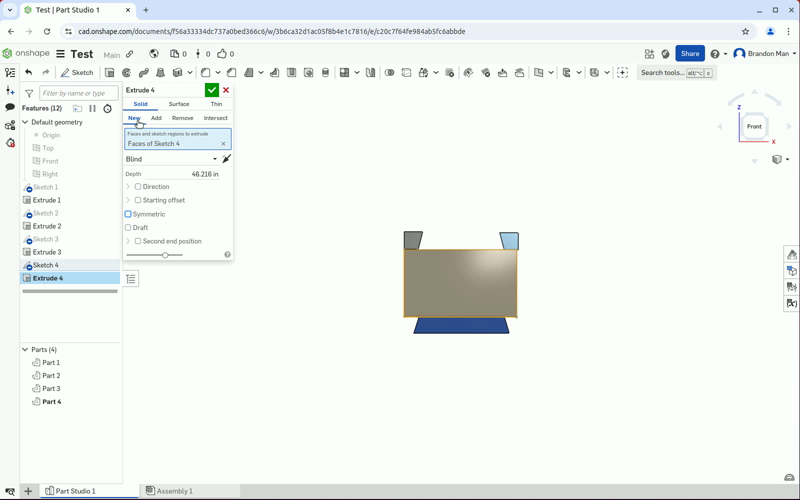
key(space)
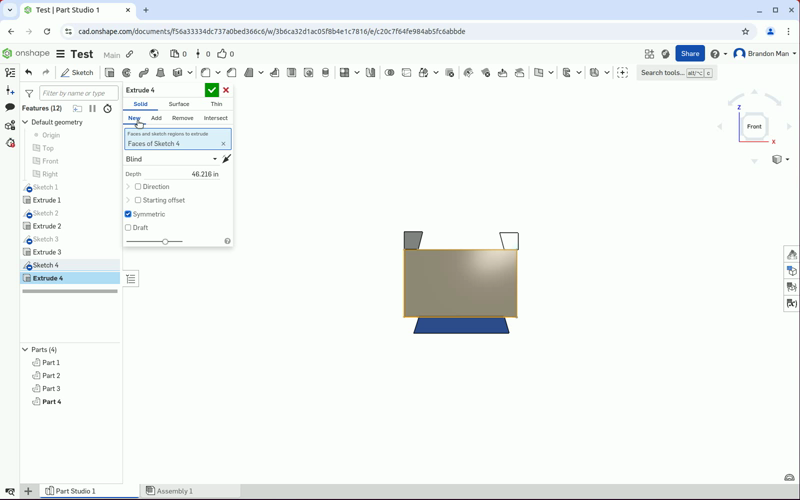
key(enter)
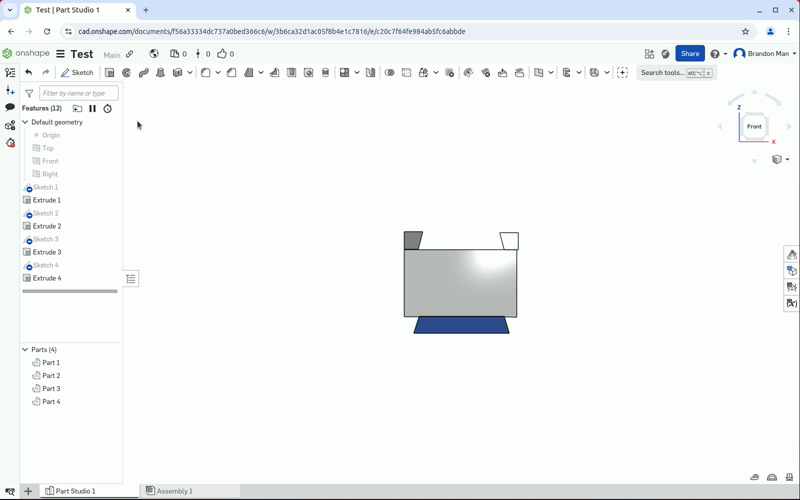
key(shift+h)
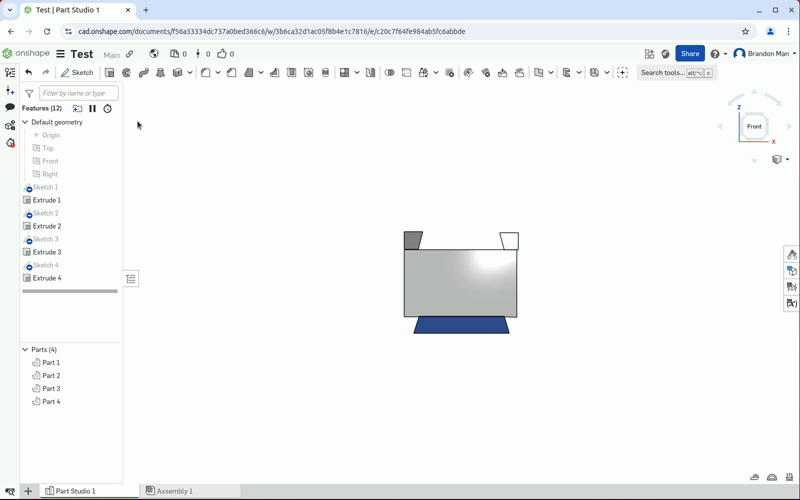
key(shift+h)
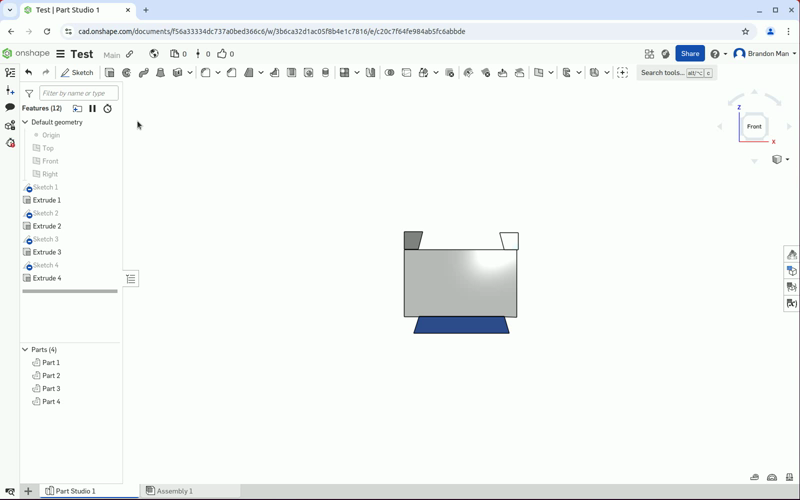
mouse_move(73, 189)
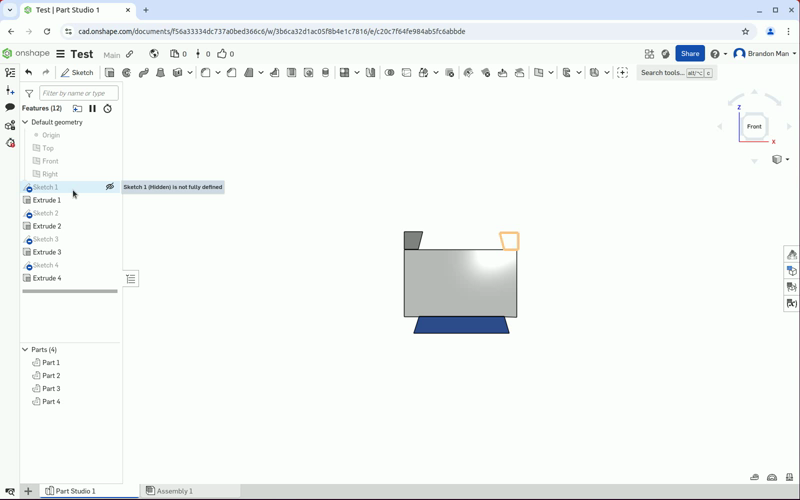
click(73, 189)
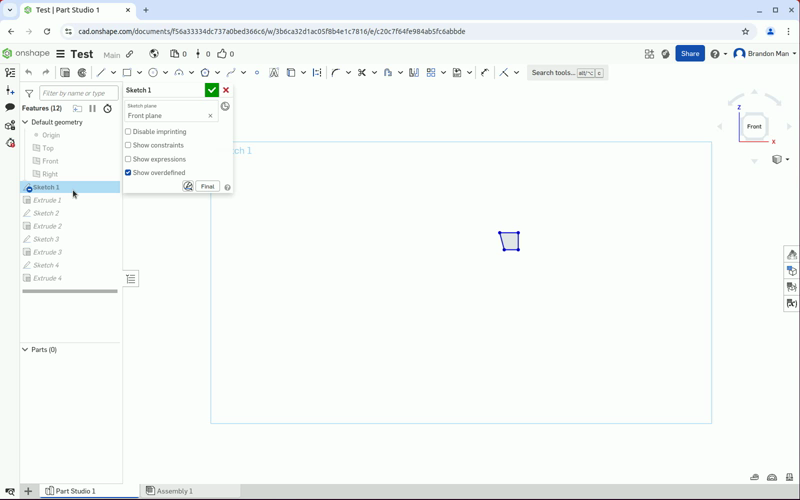
mouse_move(229, 92)
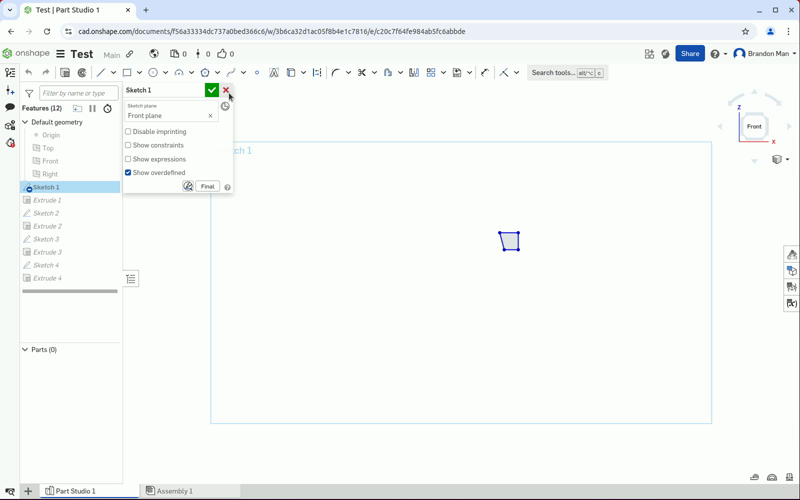
click(229, 92)
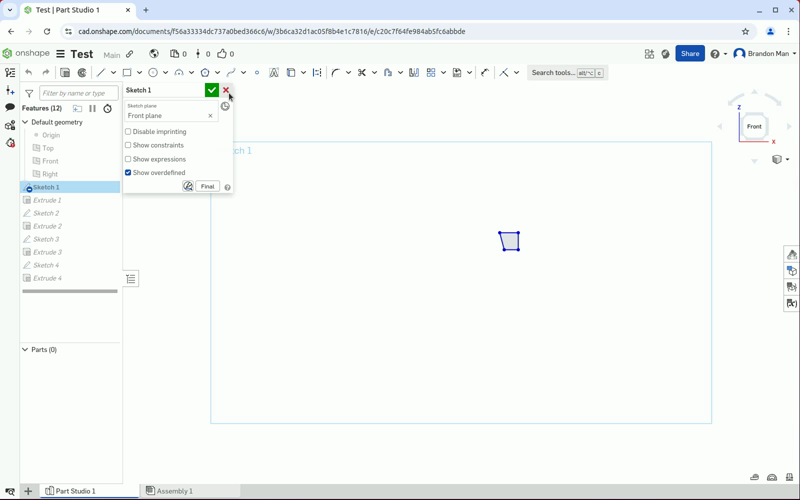
key(shift+s)
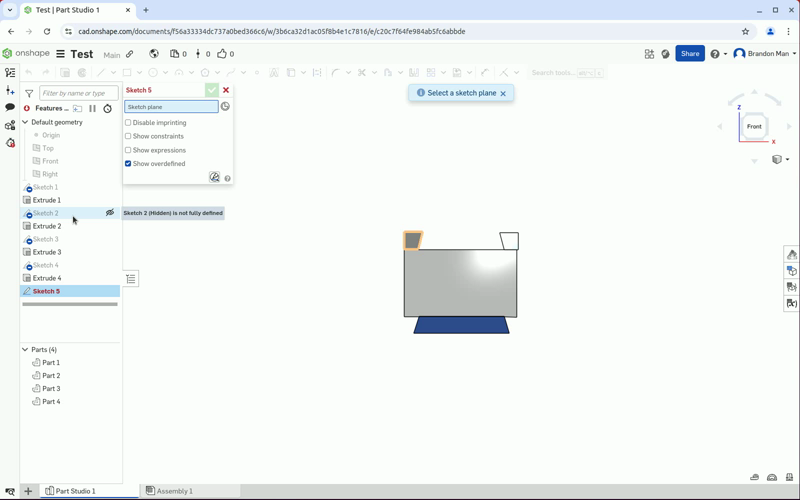
scroll(3)
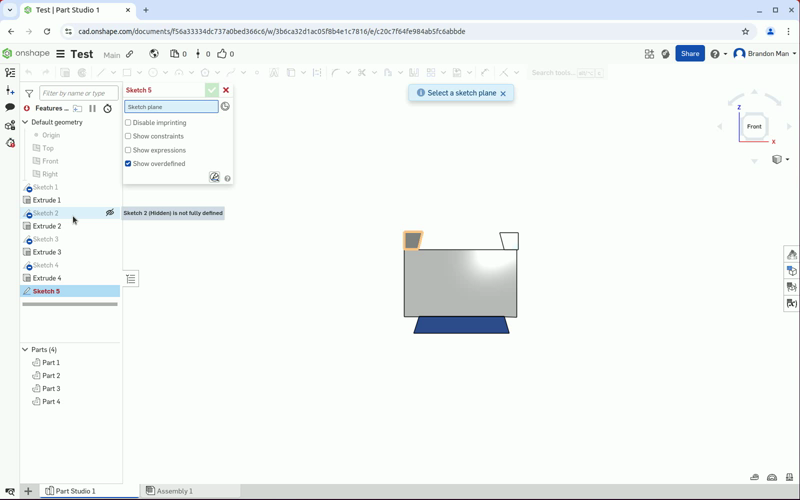
mouse_move(73, 163)
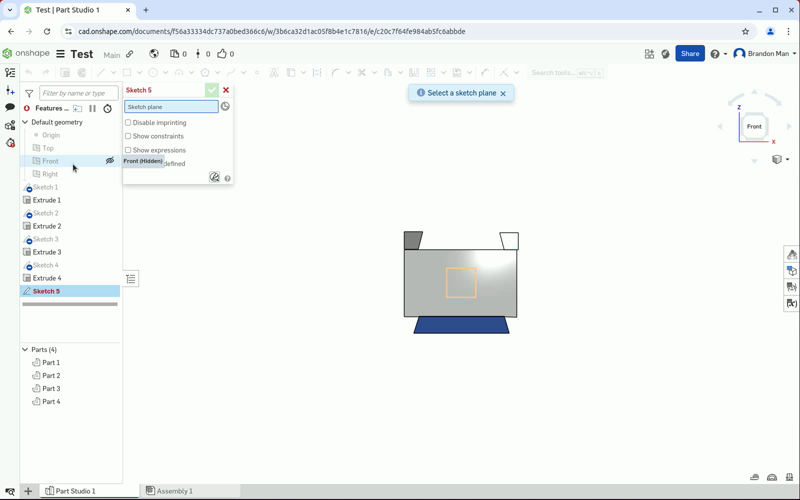
click(73, 163)
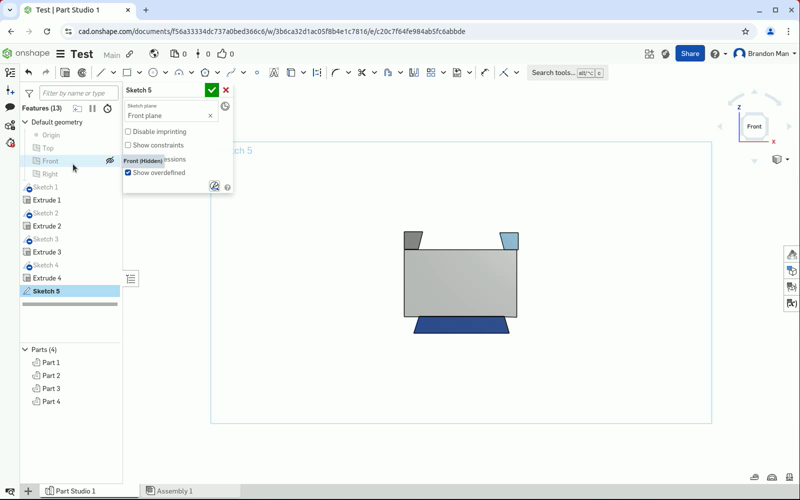
mouse_move(73, 352)
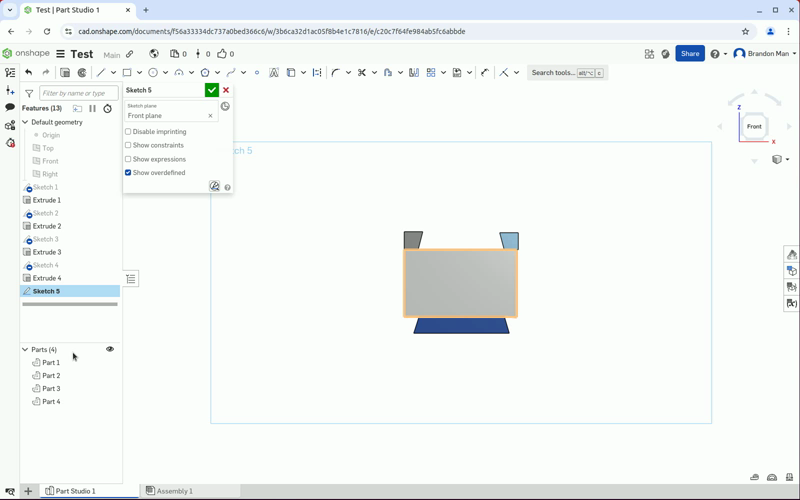
key(y)
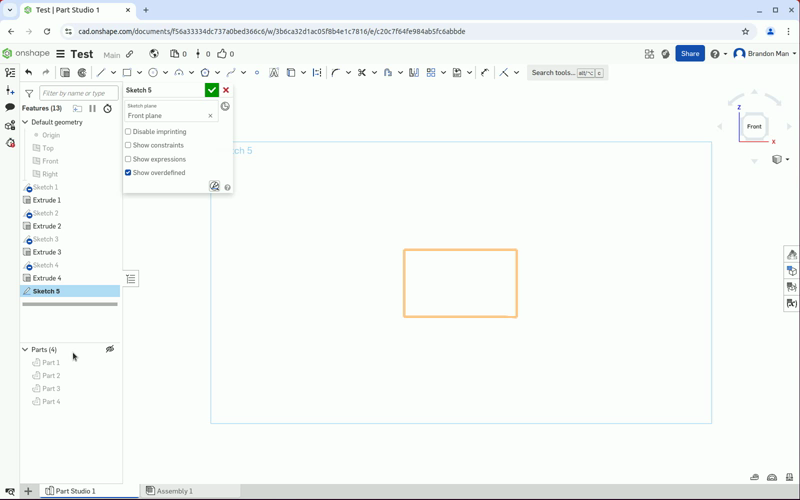
key(l)
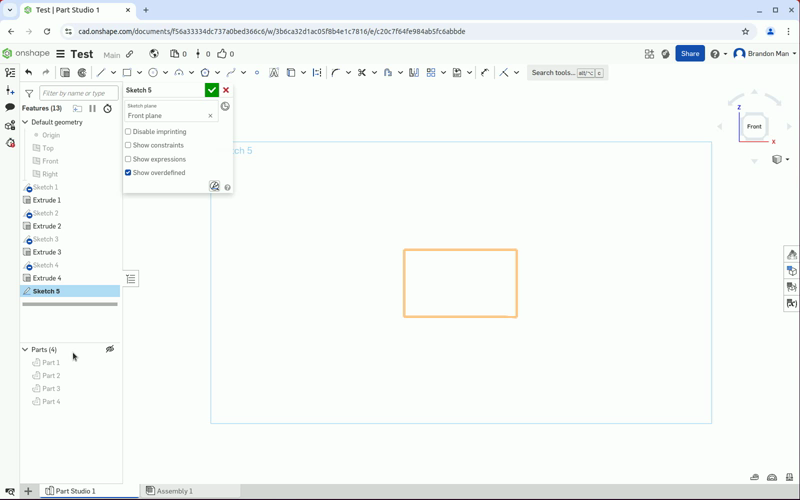
key_down(shift)
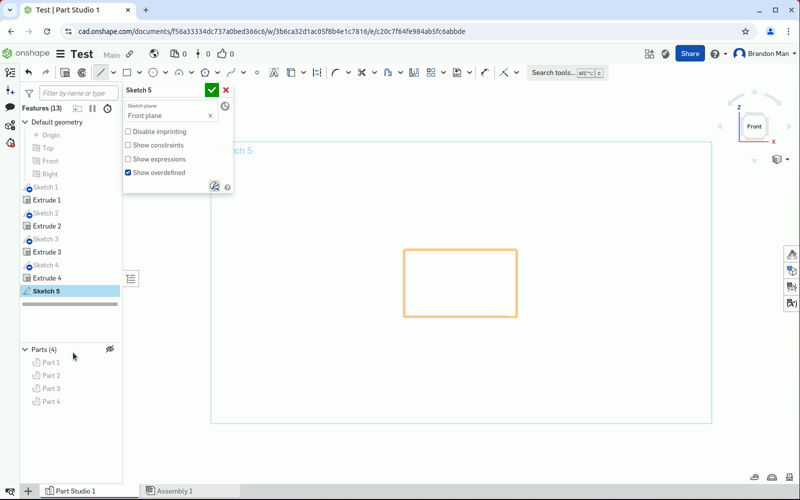
mouse_move(420, 311)
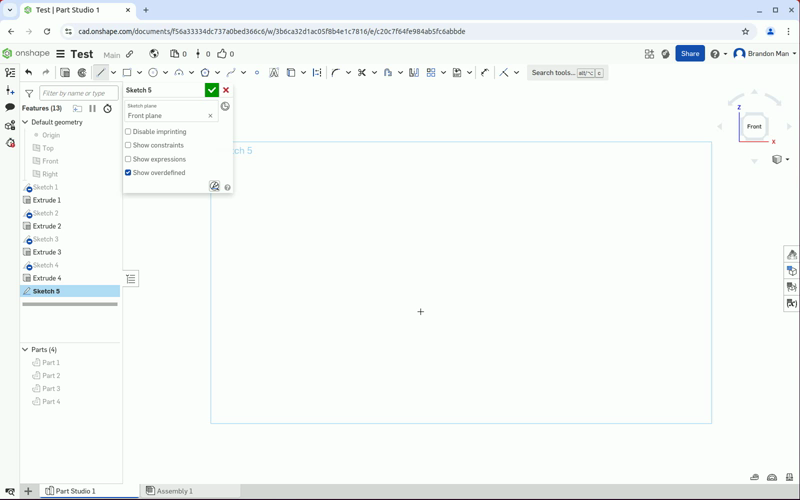
click(420, 311)
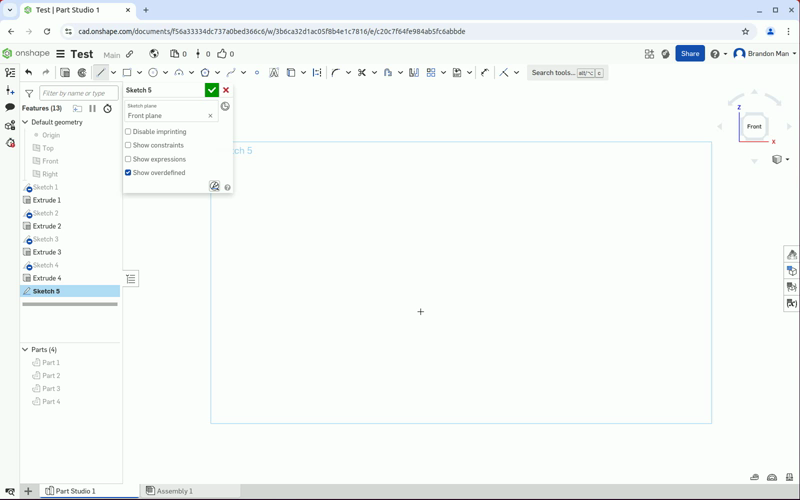
key_up(shift)
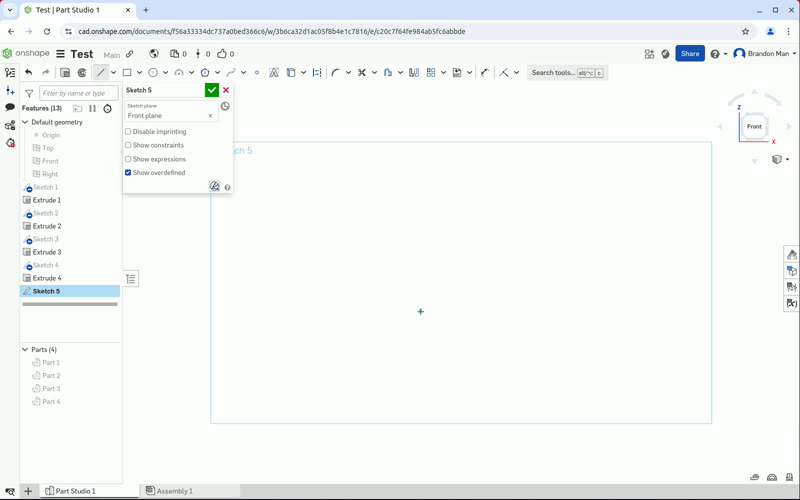
key_down(shift)
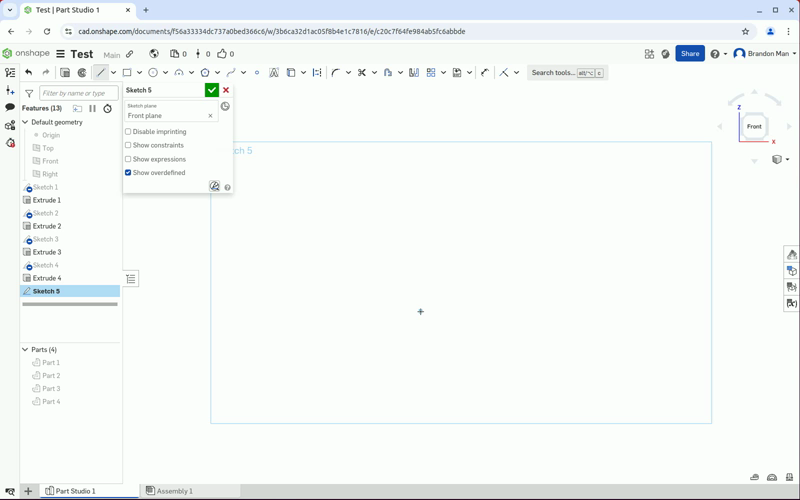
mouse_move(499, 311)
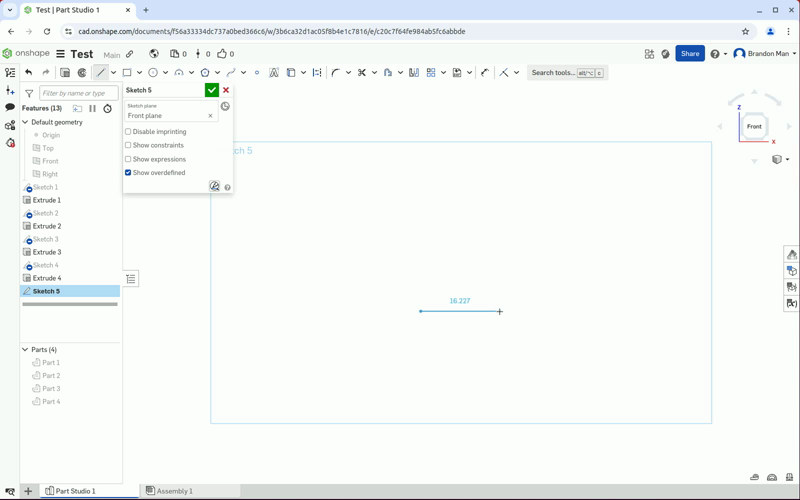
click(499, 311)
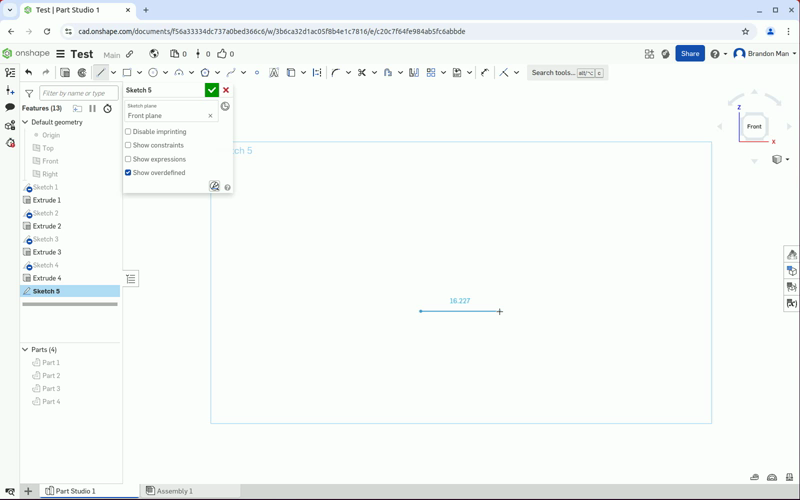
key_up(shift)
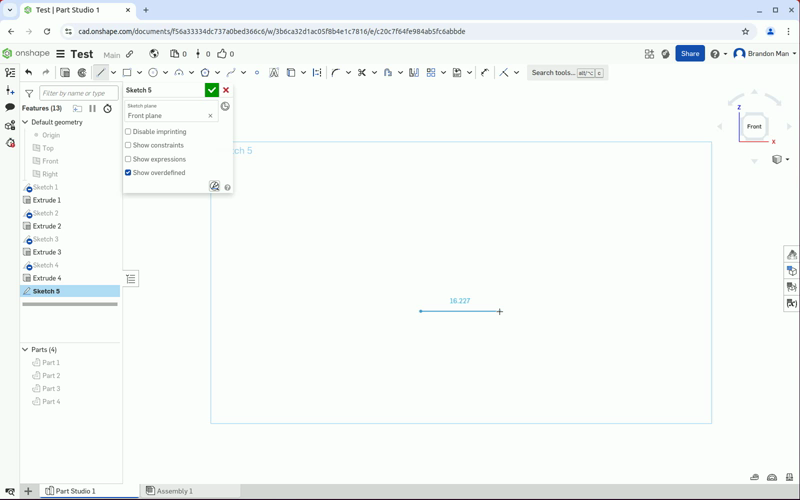
key_down(shift)
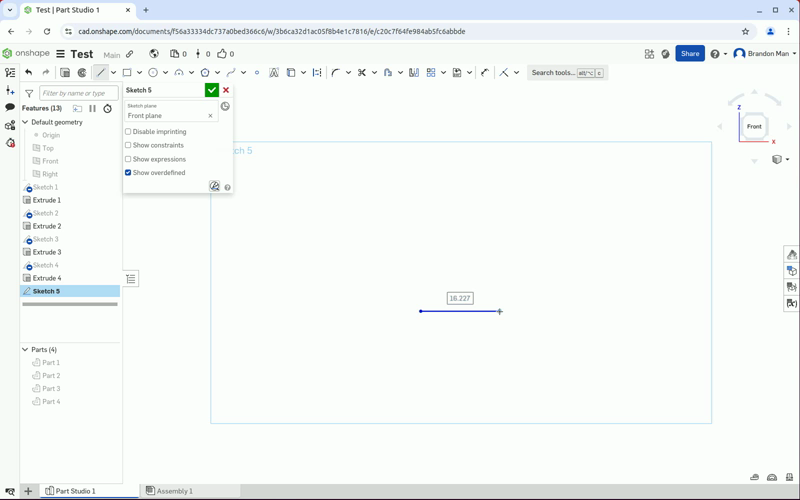
mouse_move(499, 248)
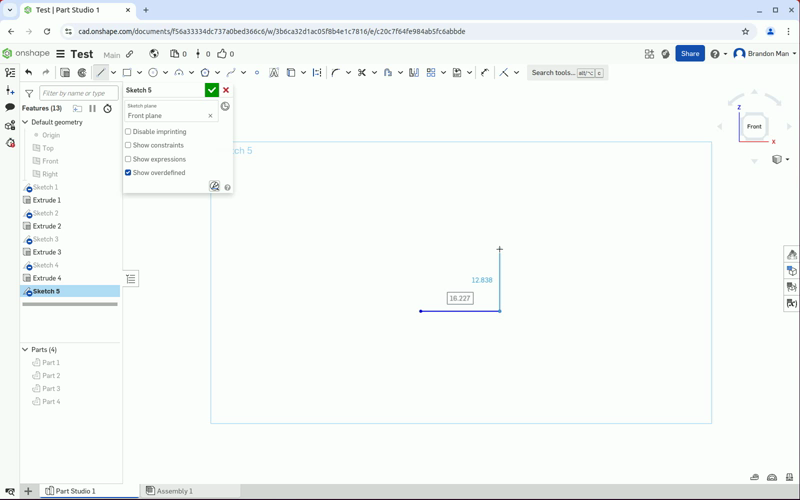
click(499, 248)
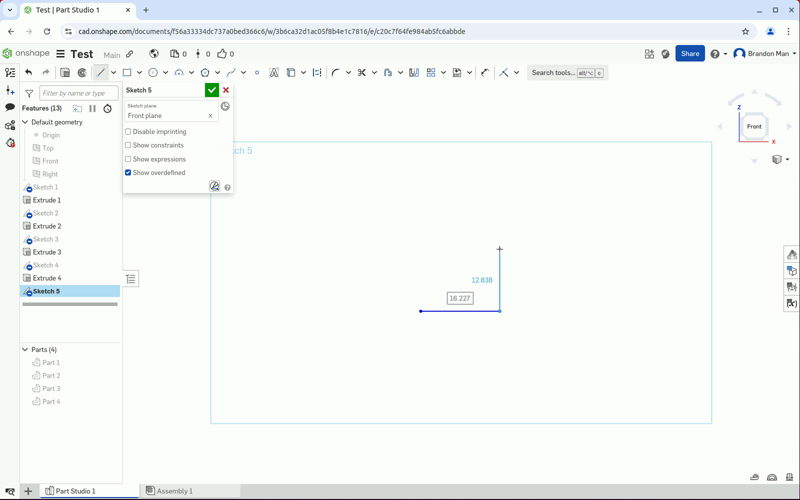
key_up(shift)
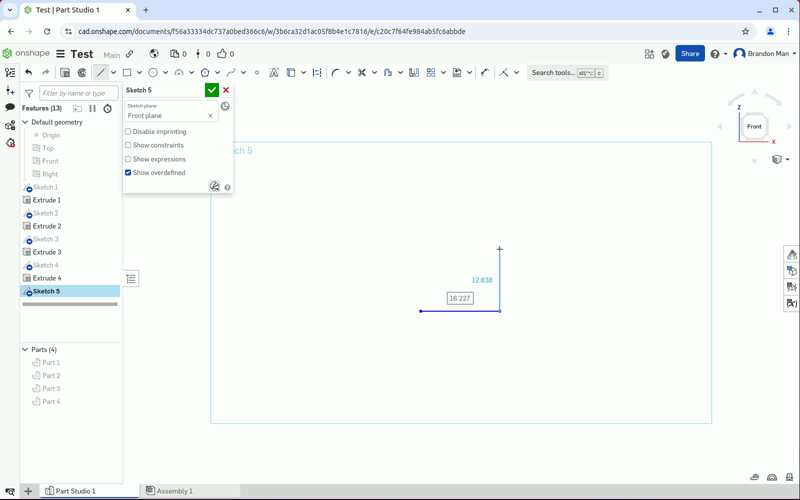
key_down(shift)
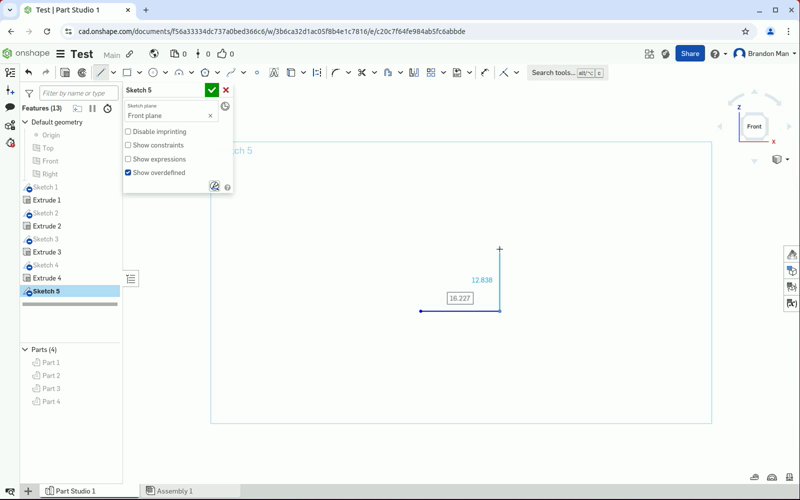
mouse_move(420, 248)
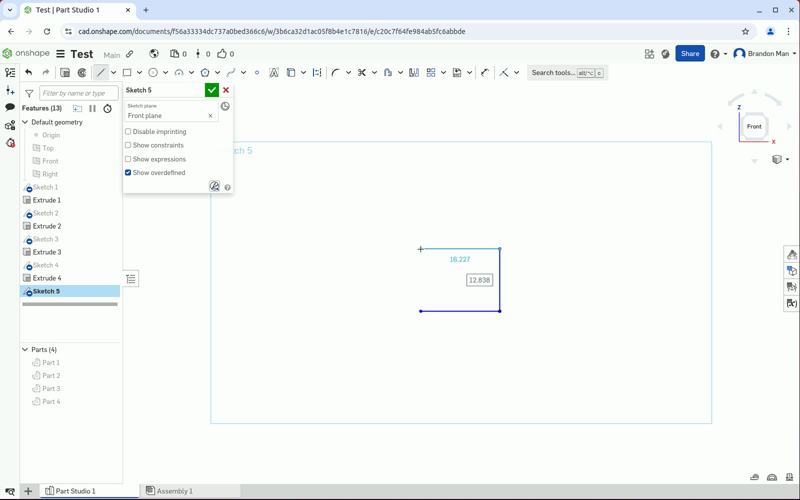
click(420, 248)
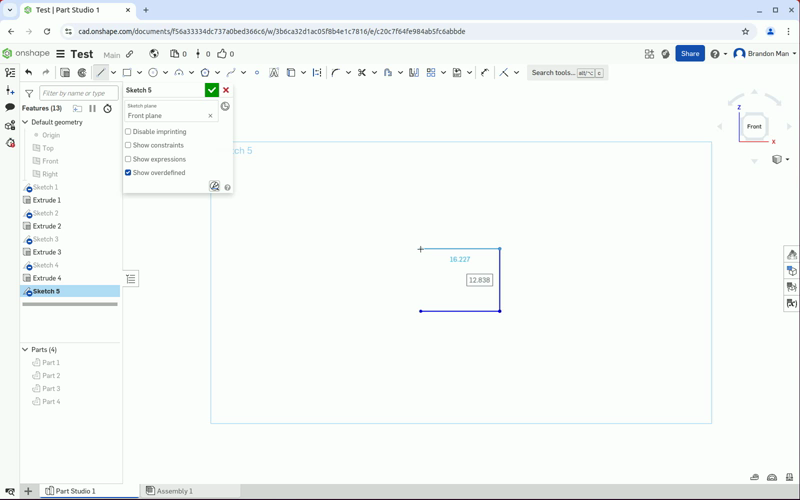
key_up(shift)
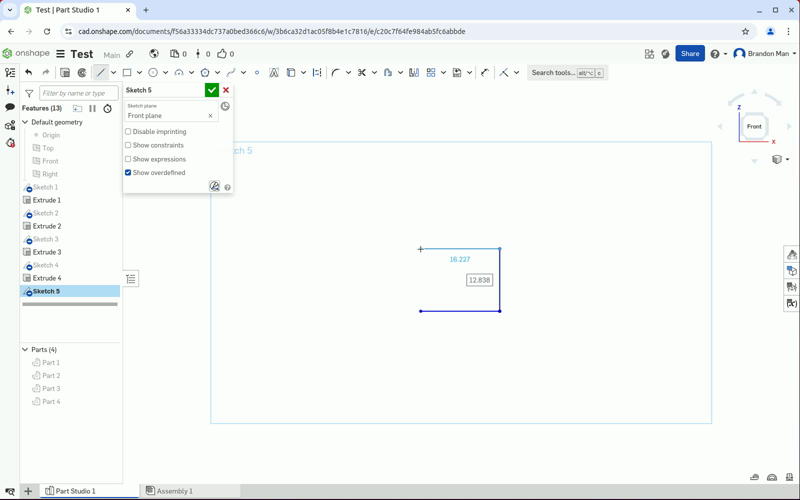
key_down(shift)
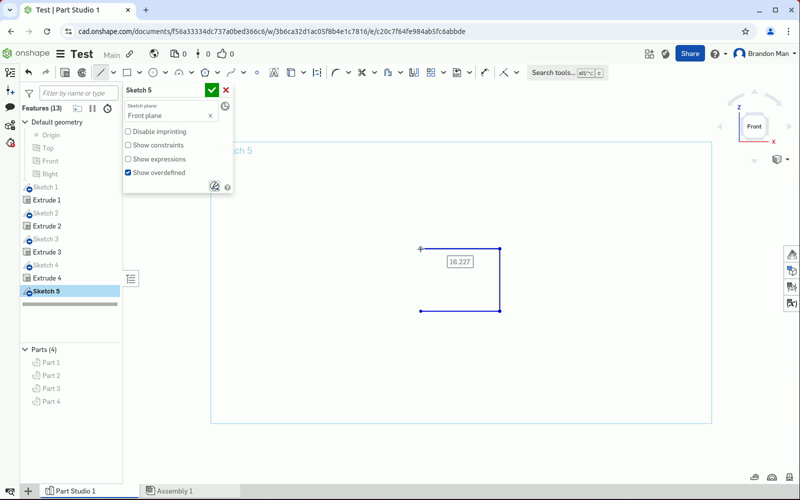
mouse_move(420, 311)
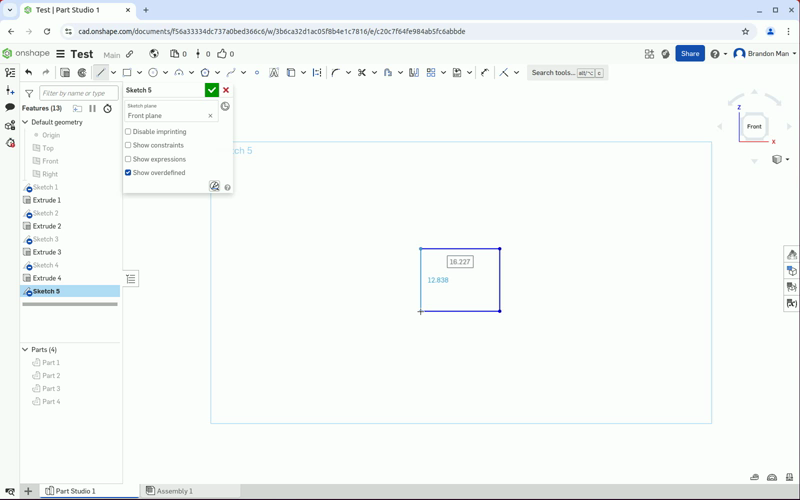
key_up(shift)
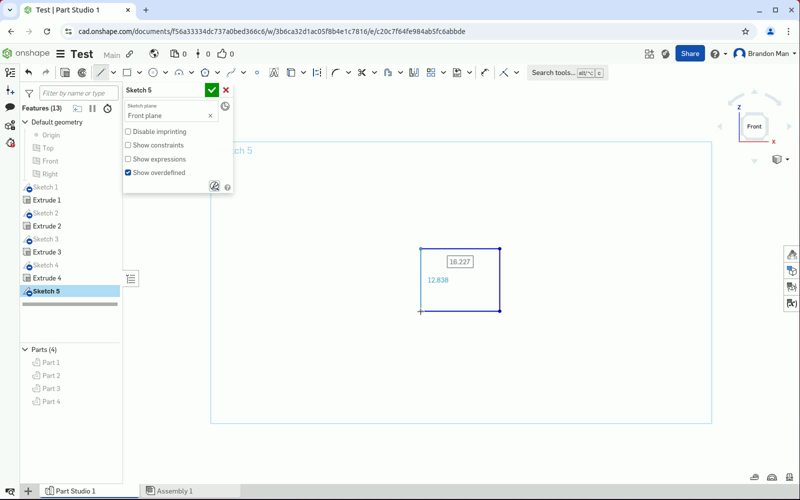
click(420, 311)
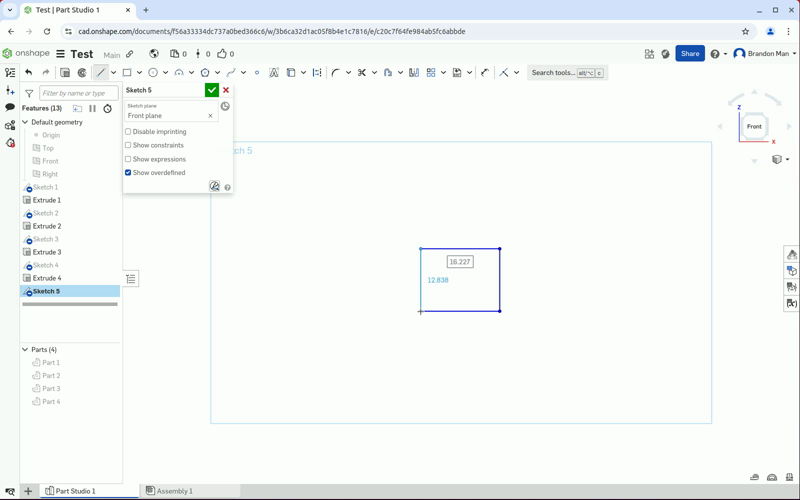
key(esc)
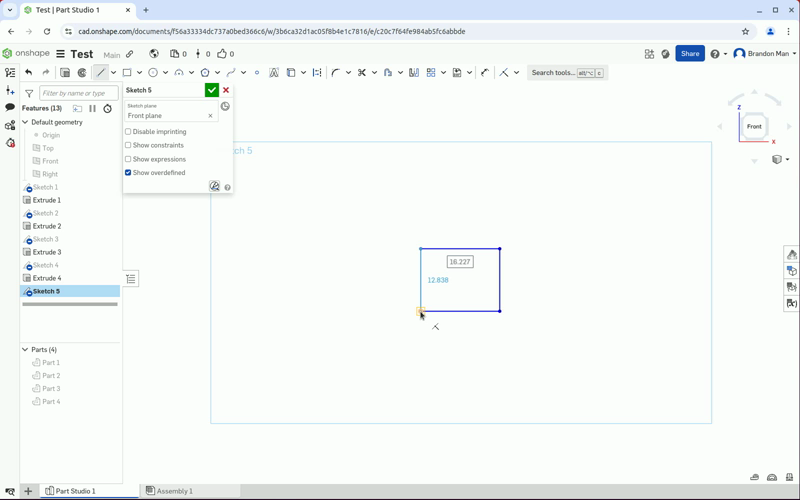
mouse_move(433, 287)
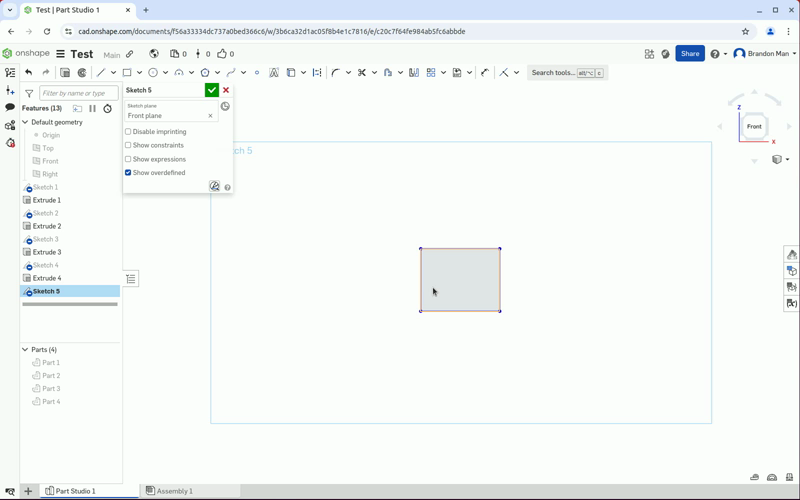
click(433, 287)
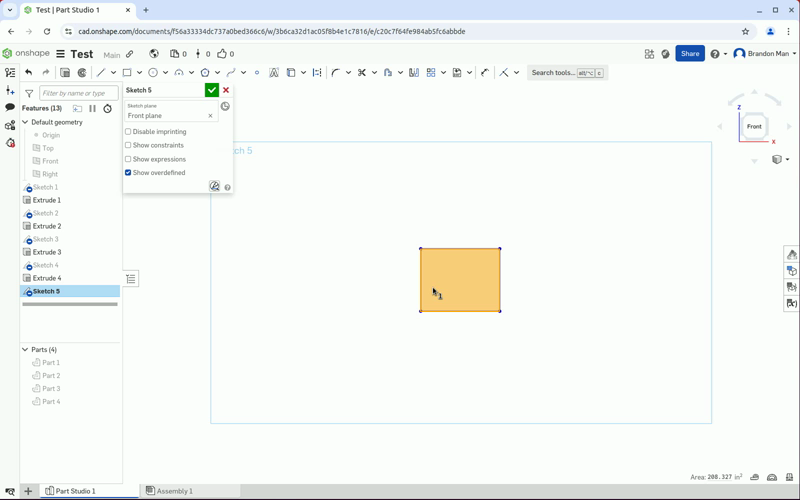
mouse_move(73, 352)
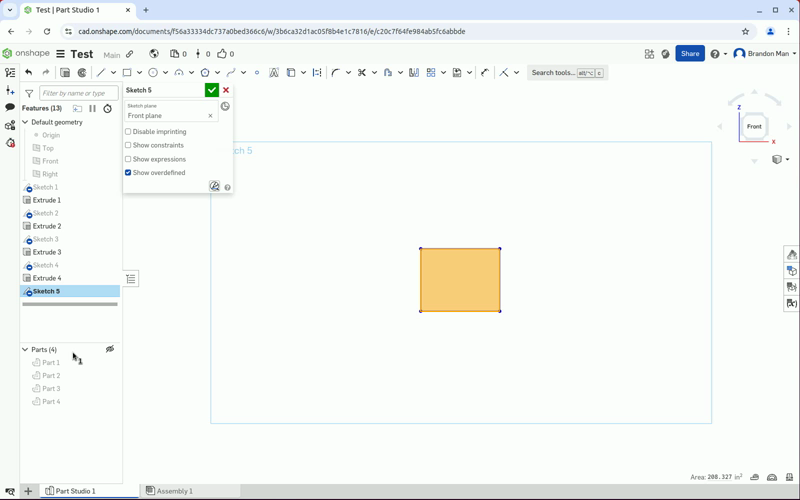
key(shift+y)
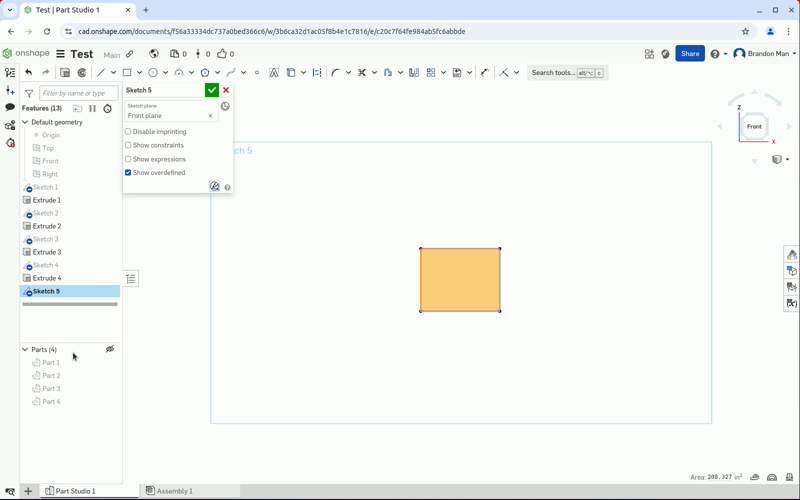
key(shift+e)
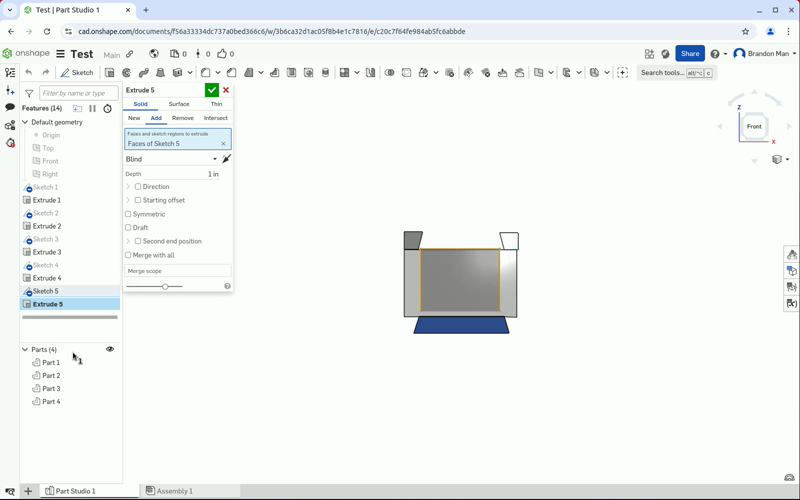
mouse_move(143, 106)
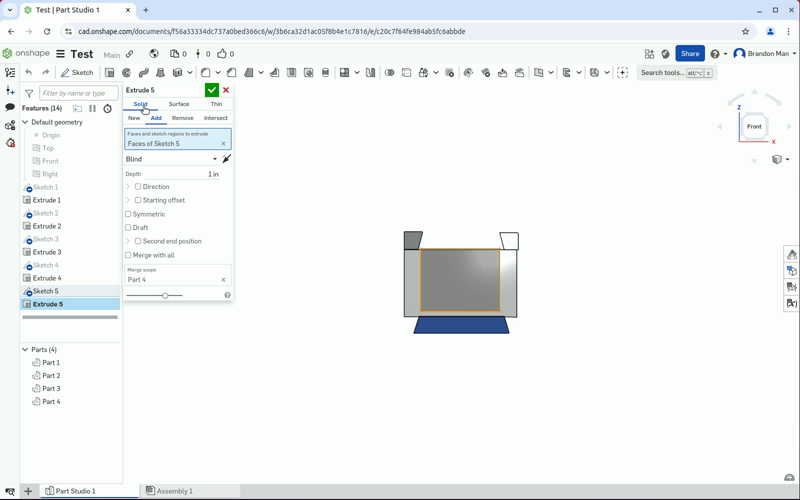
click(143, 106)
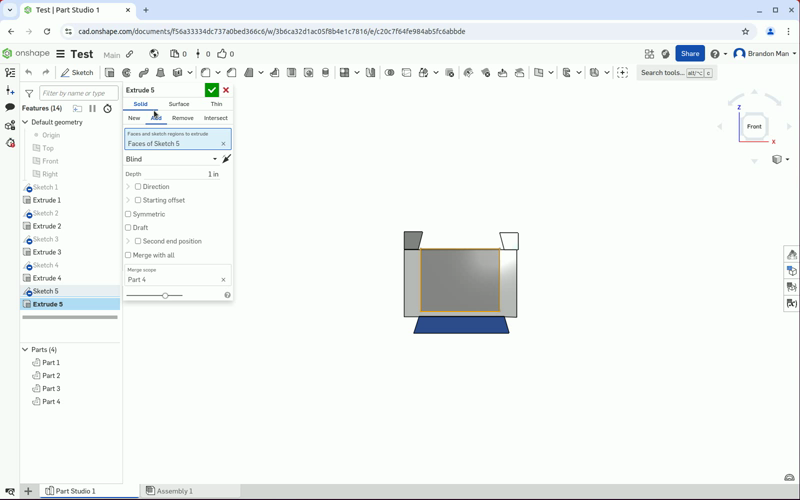
mouse_move(186, 120)
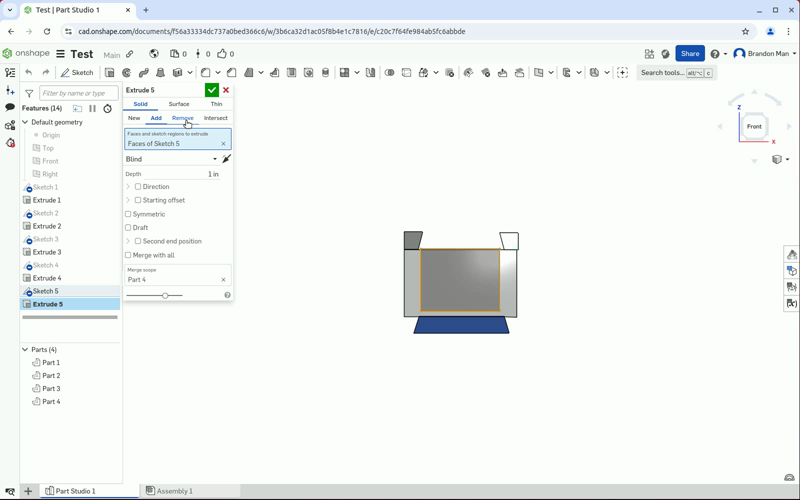
click(186, 120)
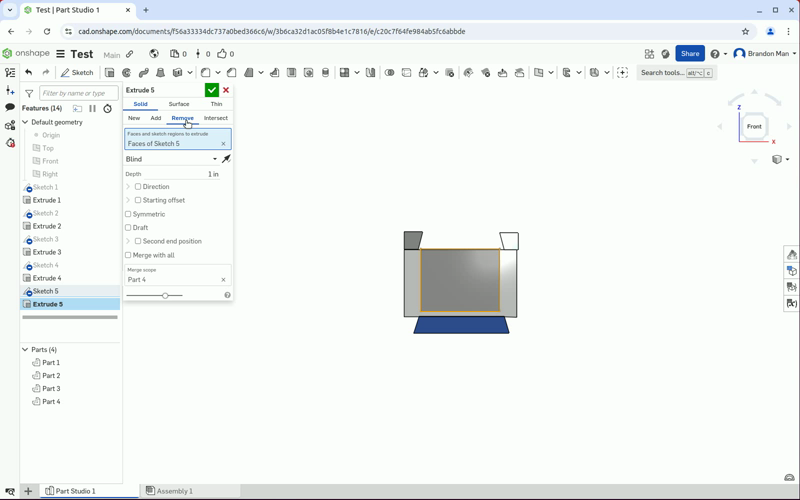
key(tab, 4)
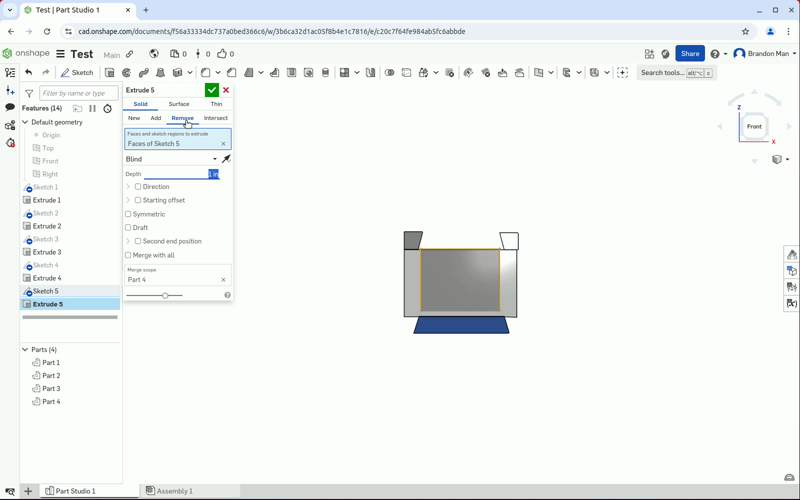
text(45.254)
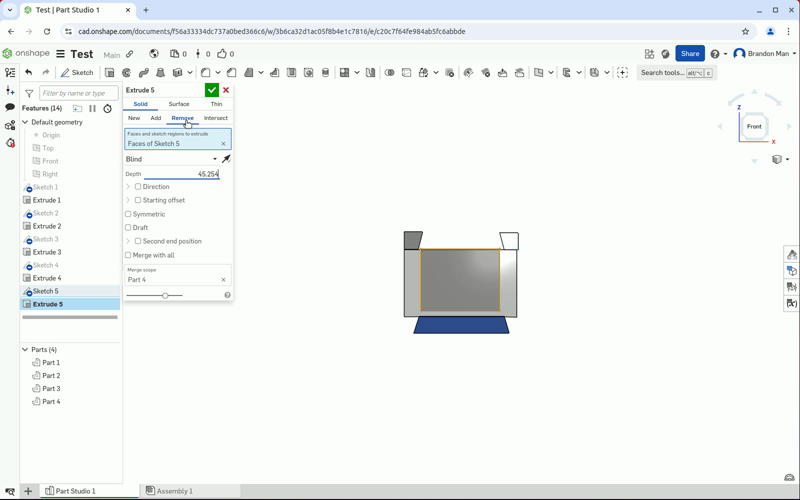
key(tab, 3)
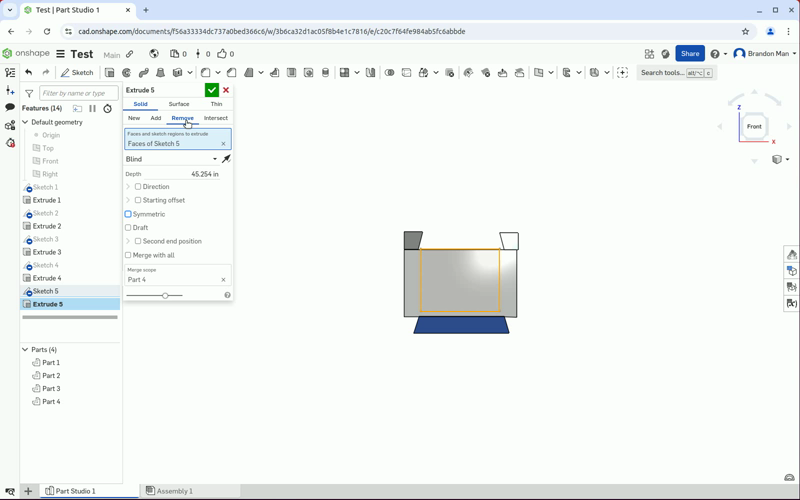
key(space)
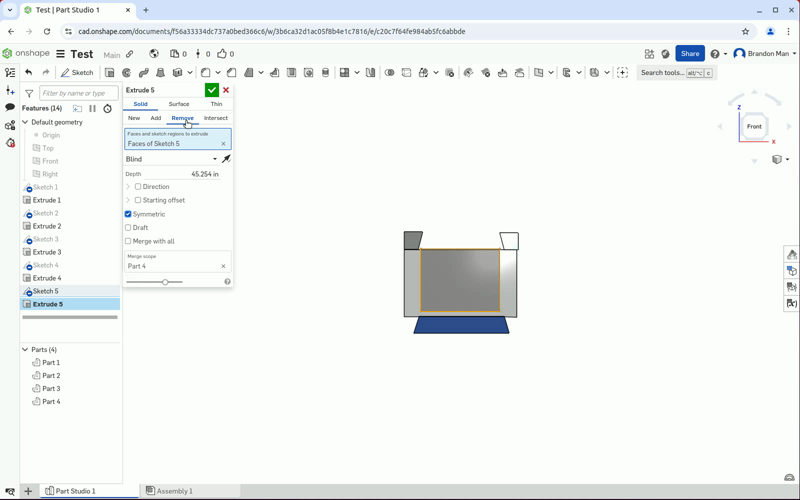
key(tab, 2)
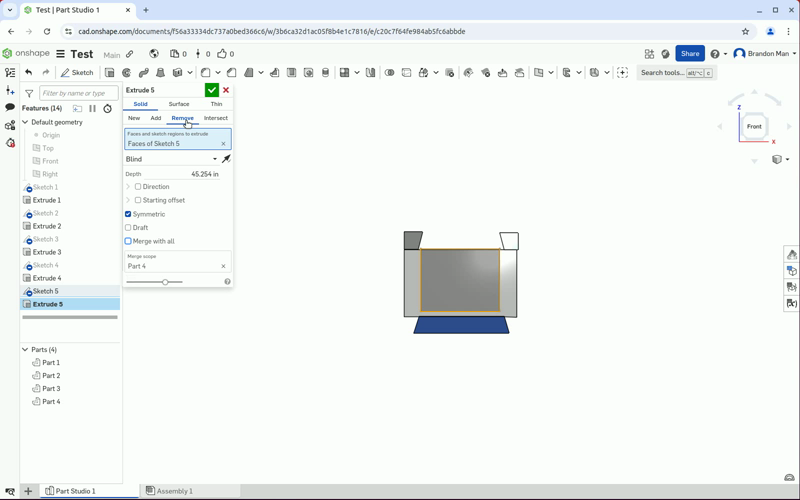
key(space)
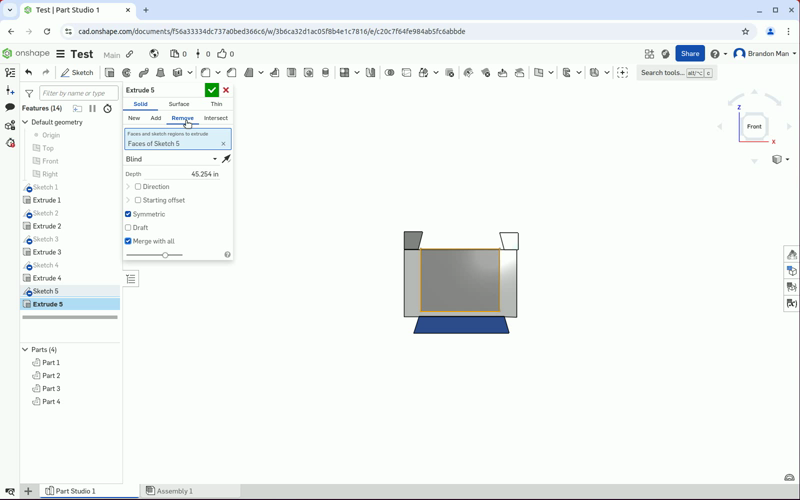
key(enter)
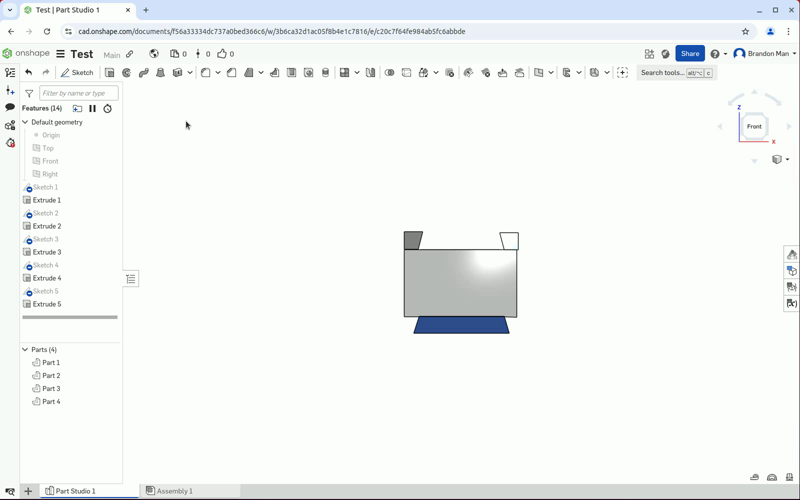
key(shift+h)
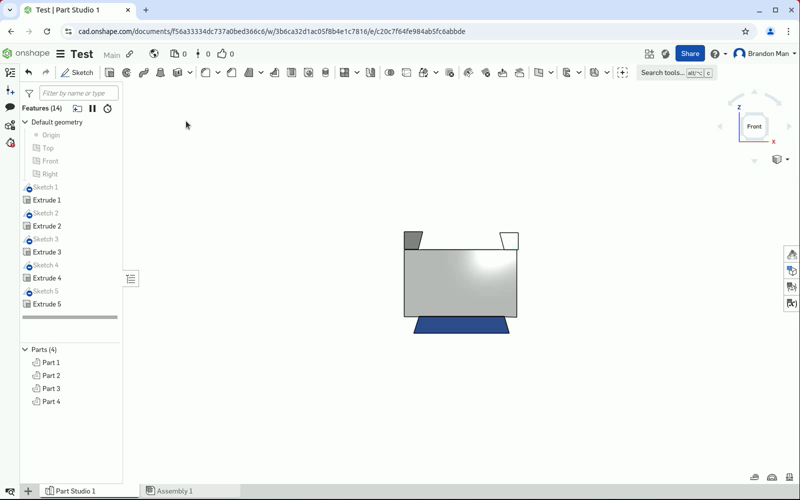
key(shift+h)
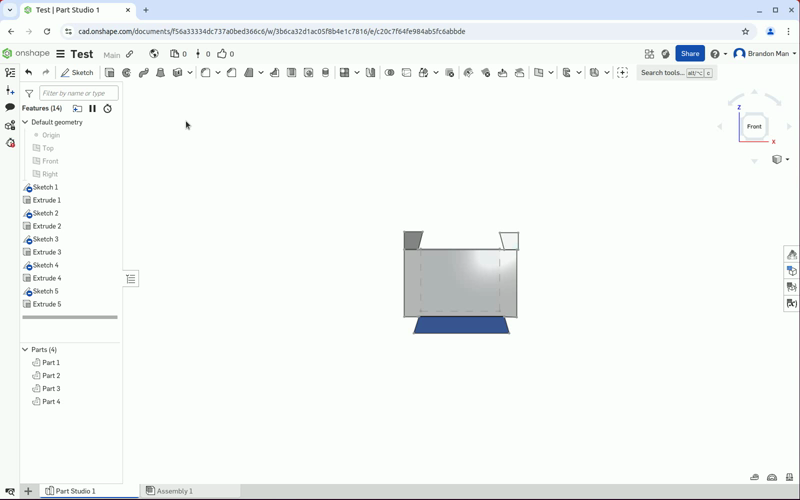
key(shift+7)
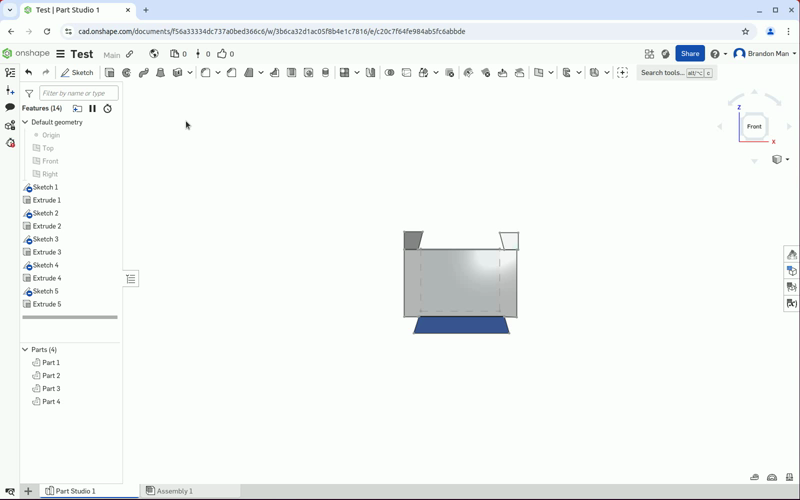
key(left, 2)
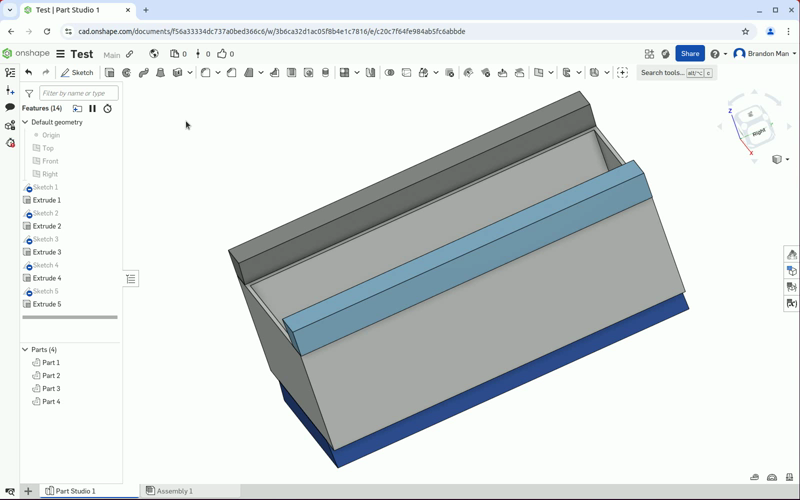
key(down, 2)
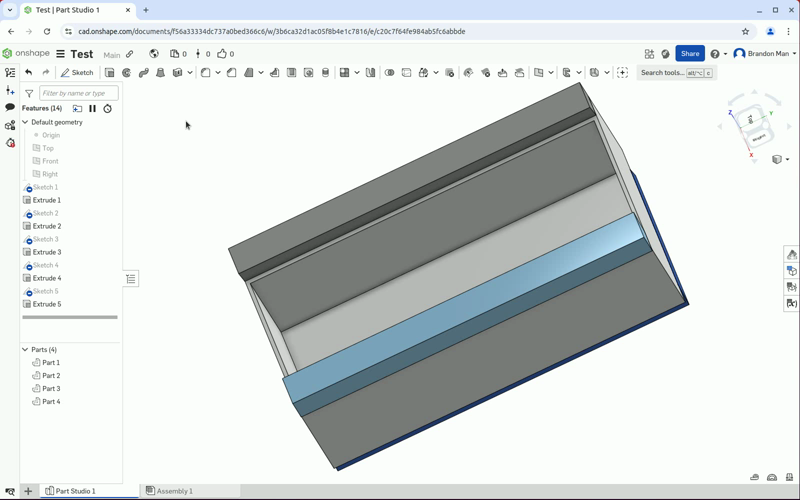
key(up, 2)
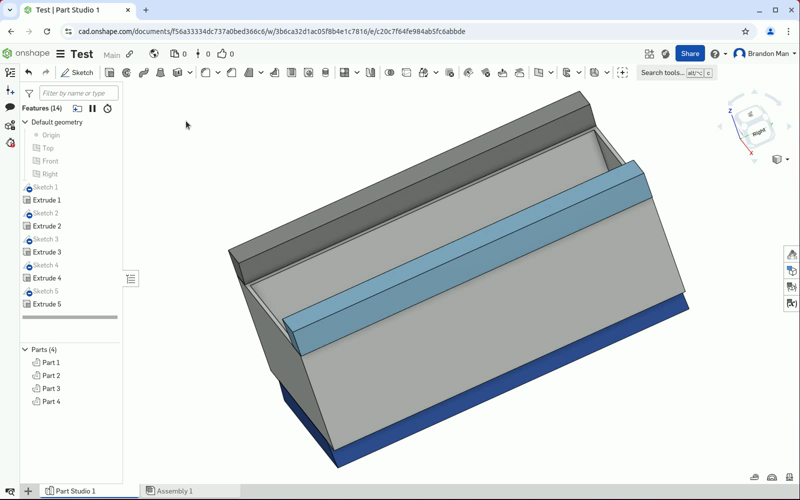
key(right, 2)
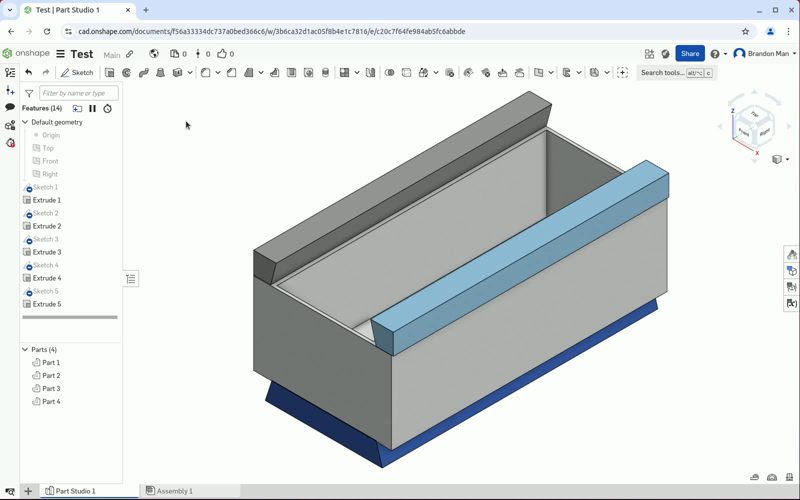
mouse_move(73, 189)
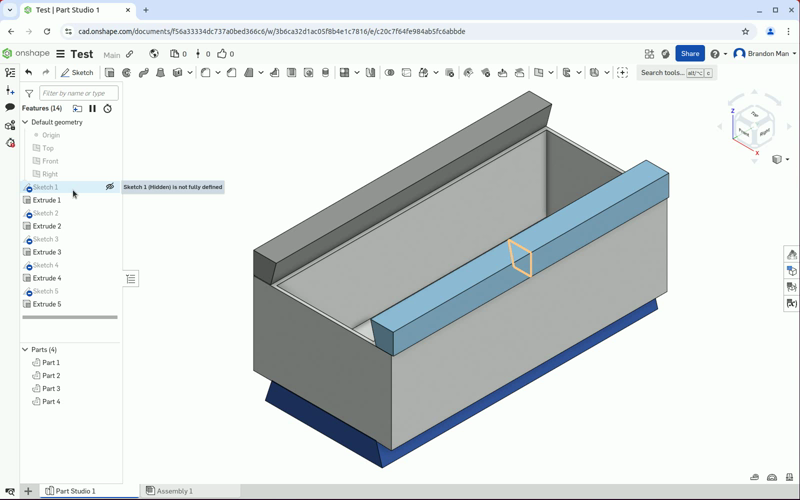
click(73, 189)